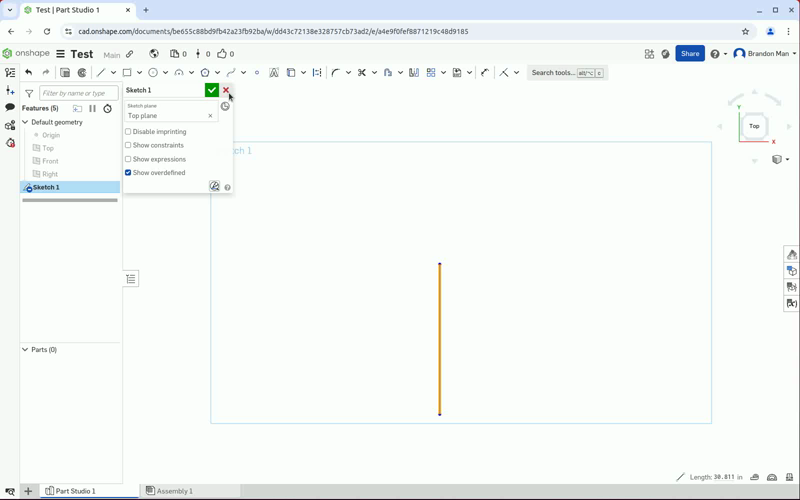
key(shift+h)
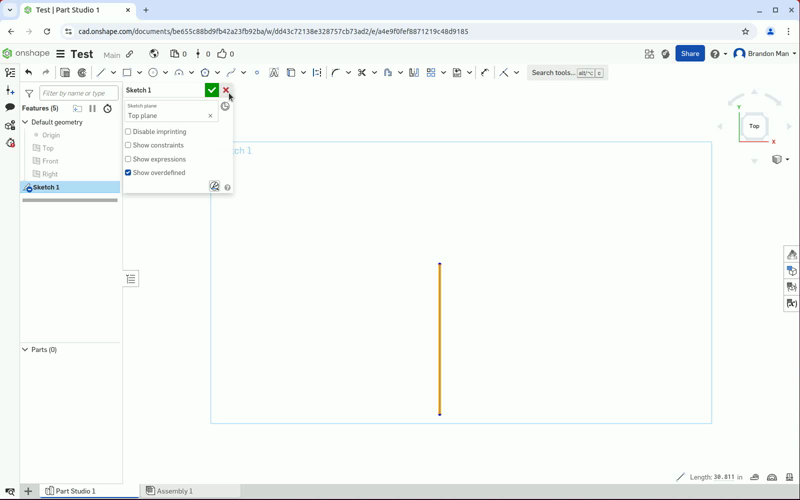
key(shift+s)
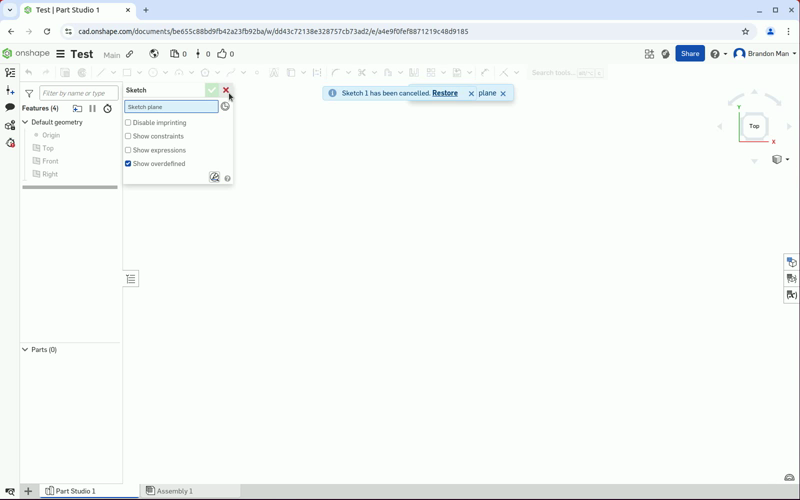
mouse_move(73, 150)
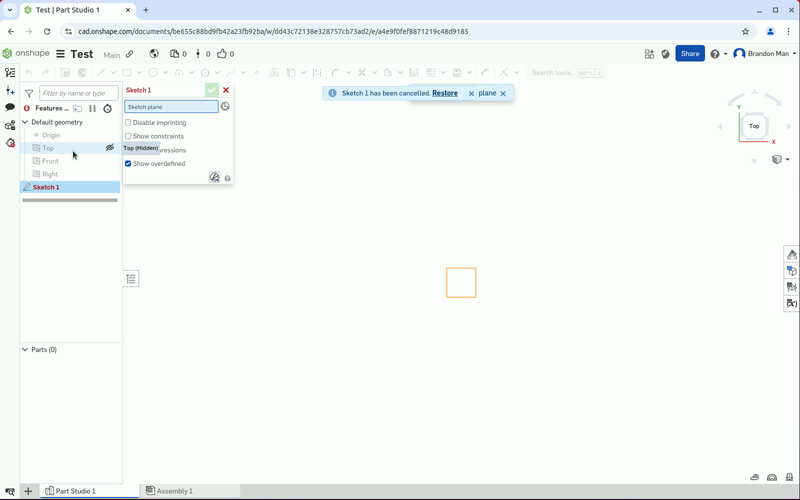
click(73, 150)
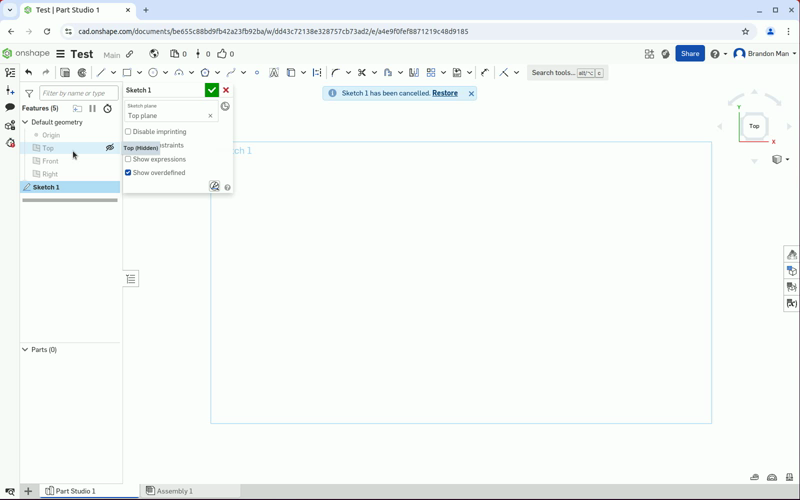
mouse_move(73, 352)
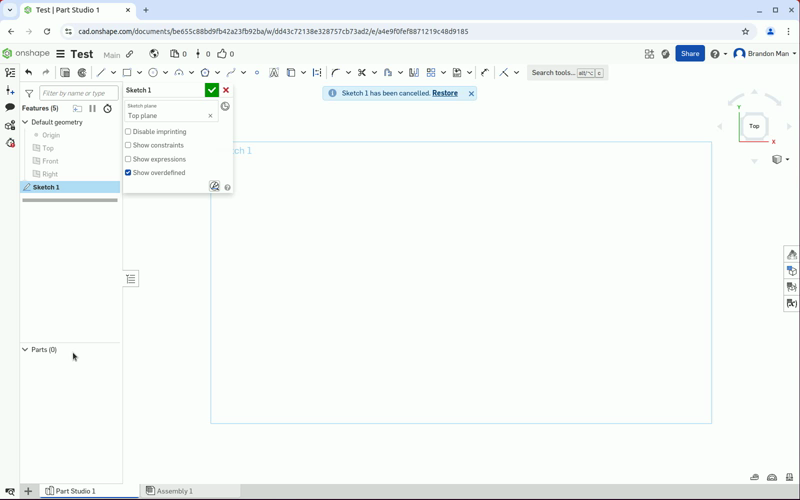
key(y)
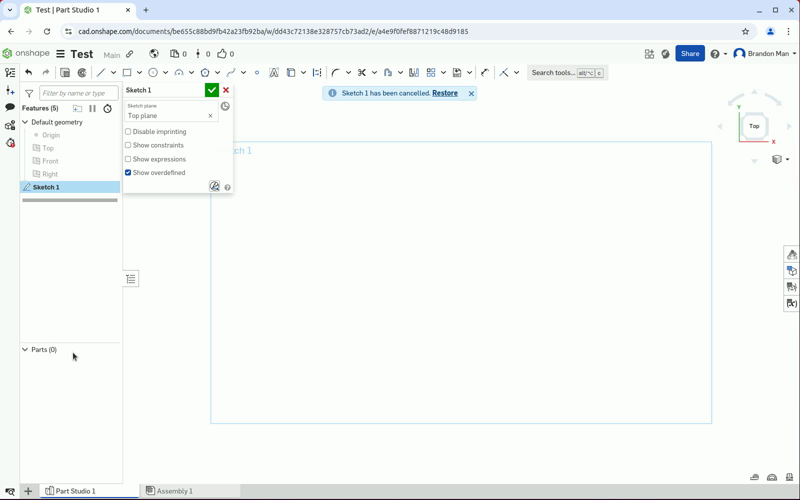
key(l)
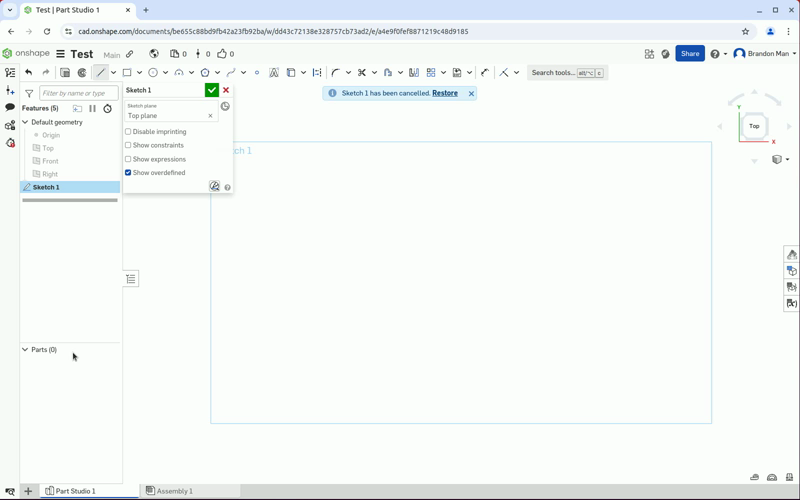
key_down(shift)
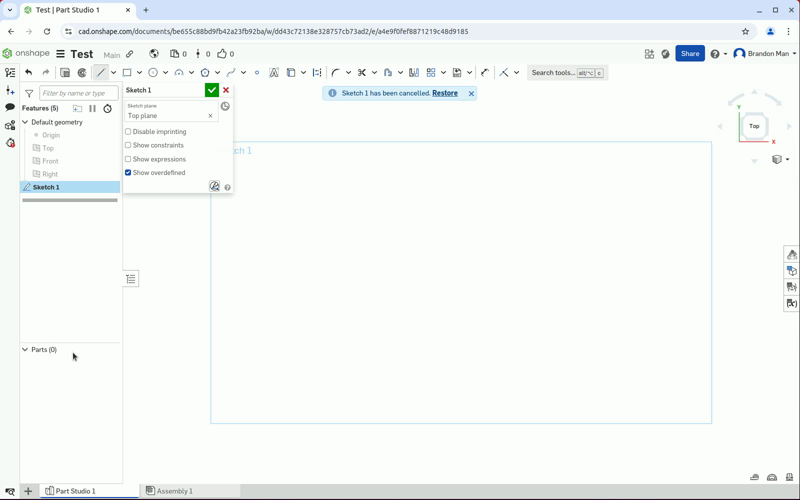
mouse_move(348, 320)
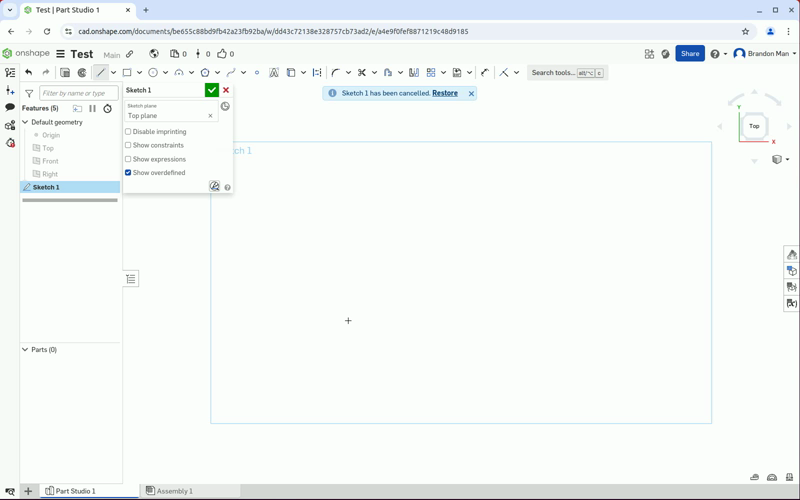
click(348, 320)
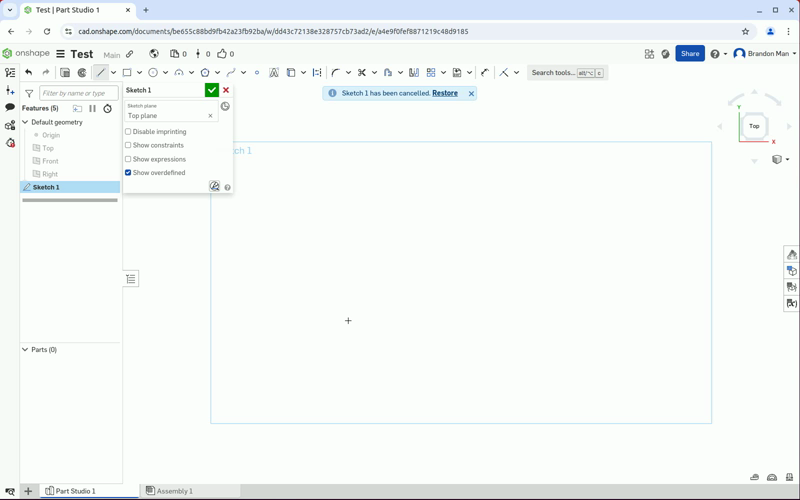
key_up(shift)
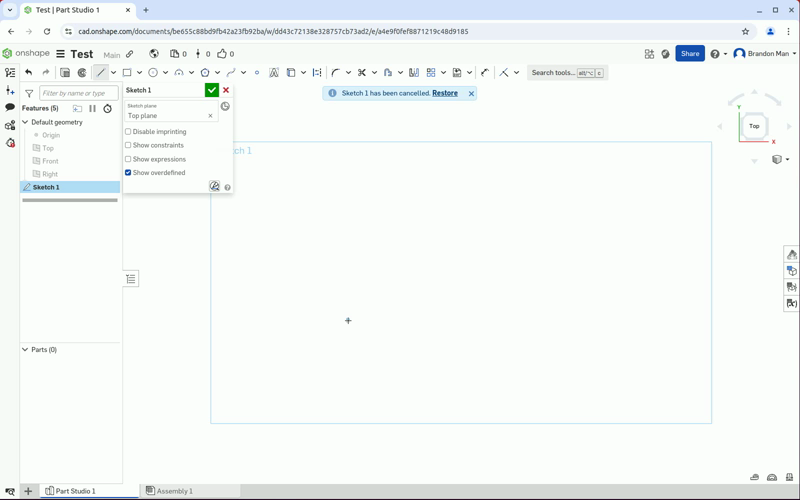
key_down(shift)
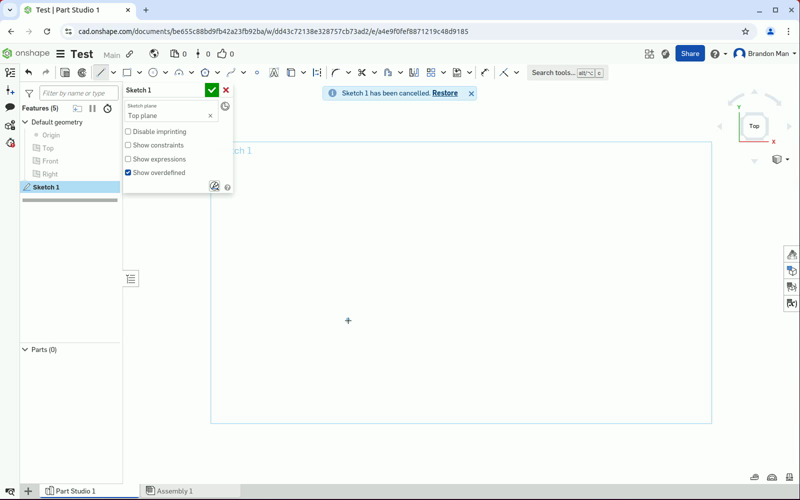
mouse_move(423, 320)
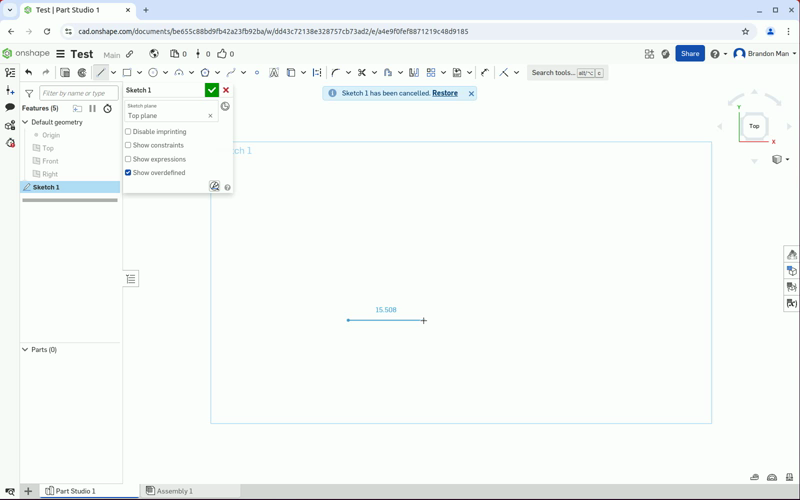
click(423, 320)
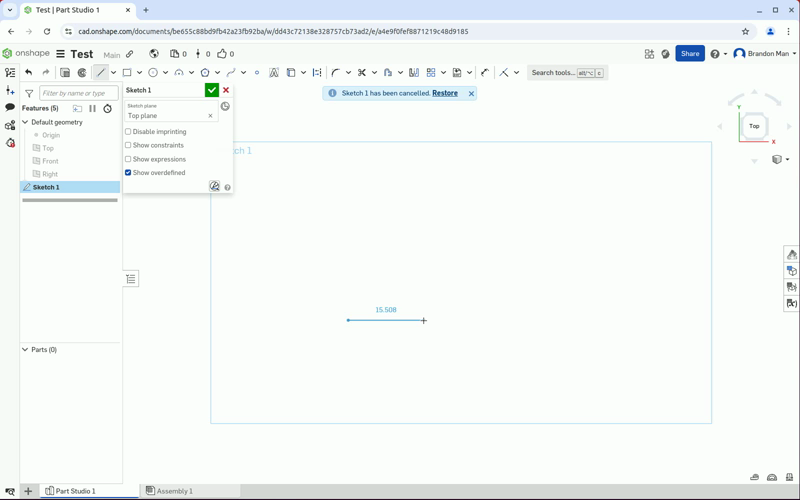
key_up(shift)
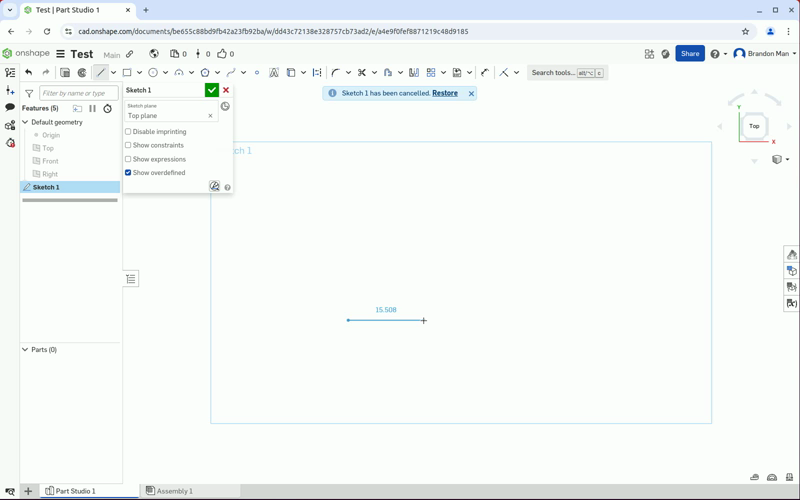
key_down(shift)
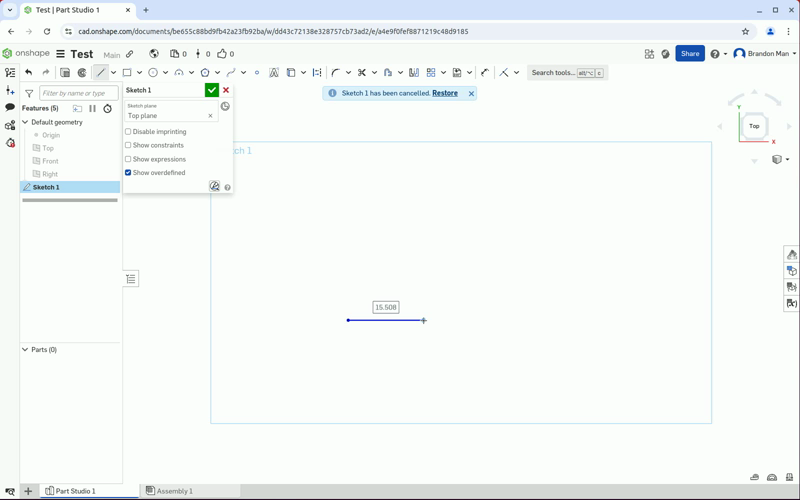
mouse_move(423, 245)
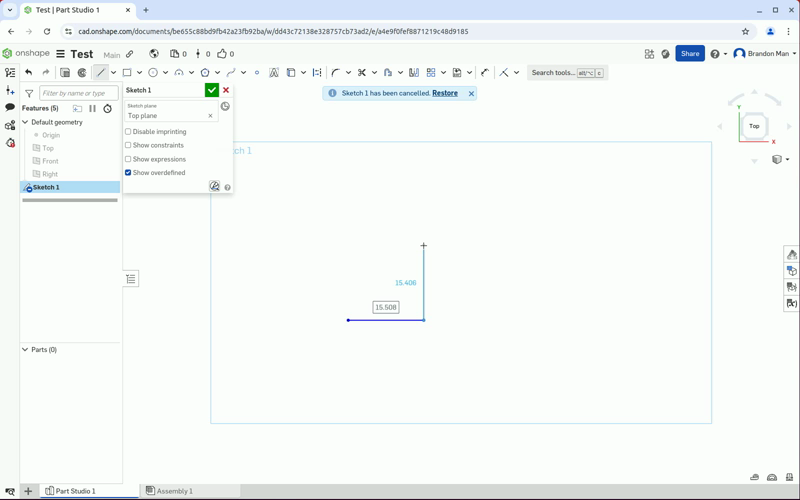
click(423, 245)
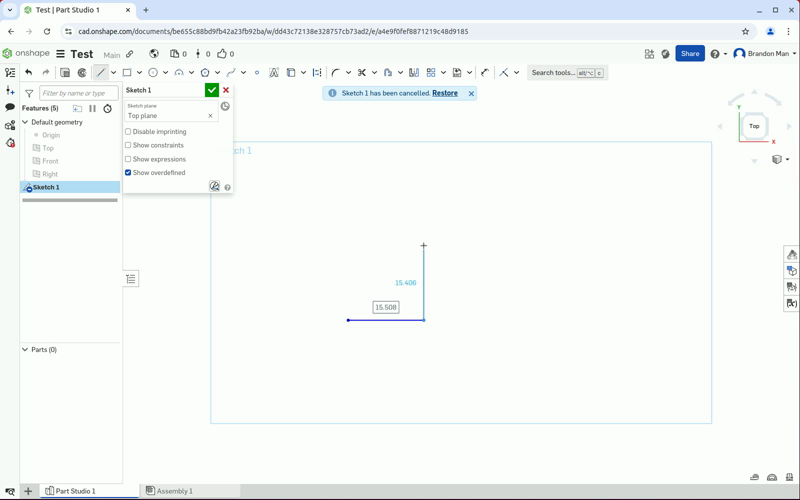
key_up(shift)
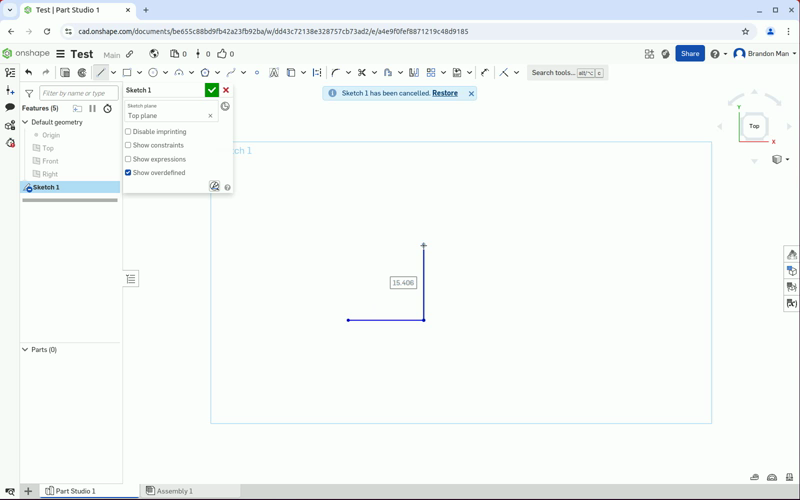
key_down(shift)
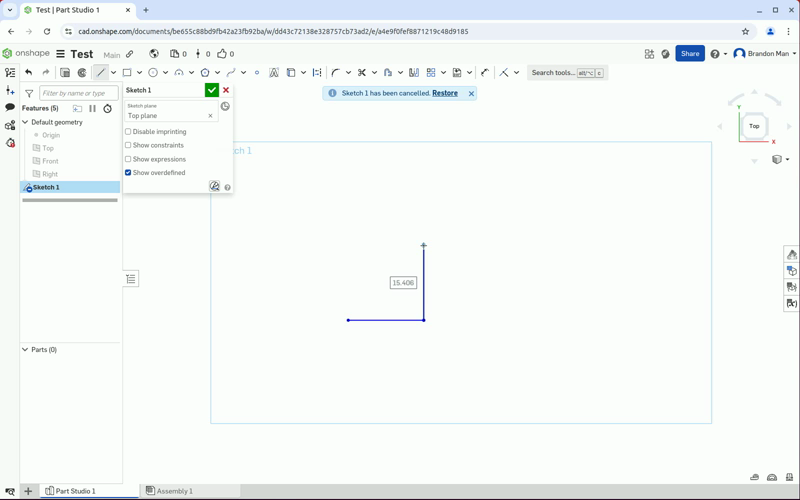
mouse_move(348, 245)
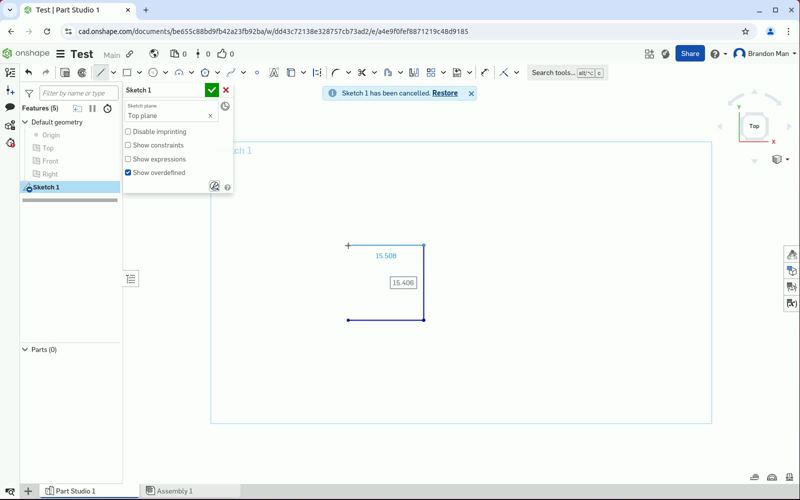
click(348, 245)
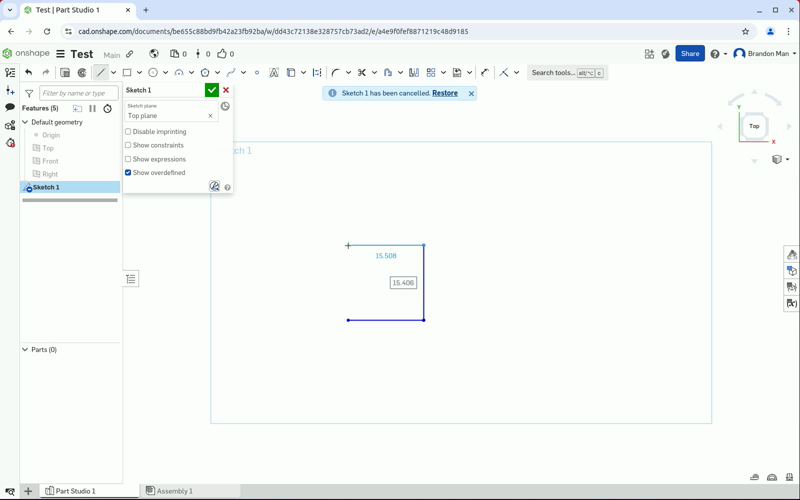
key_up(shift)
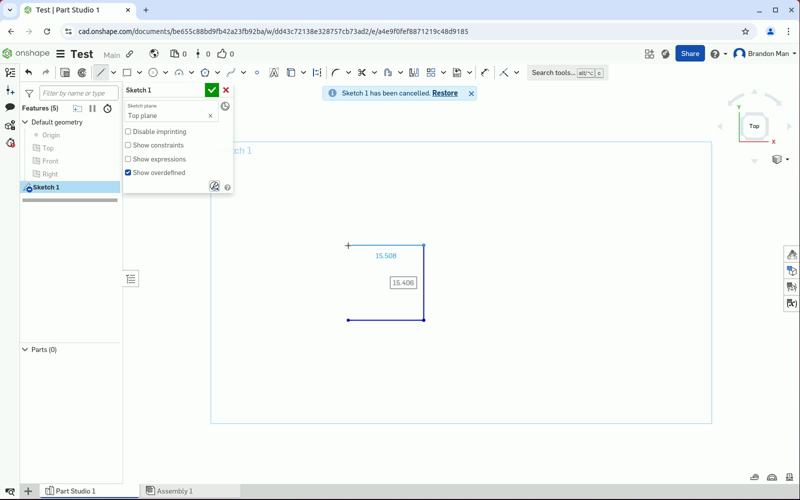
key_down(shift)
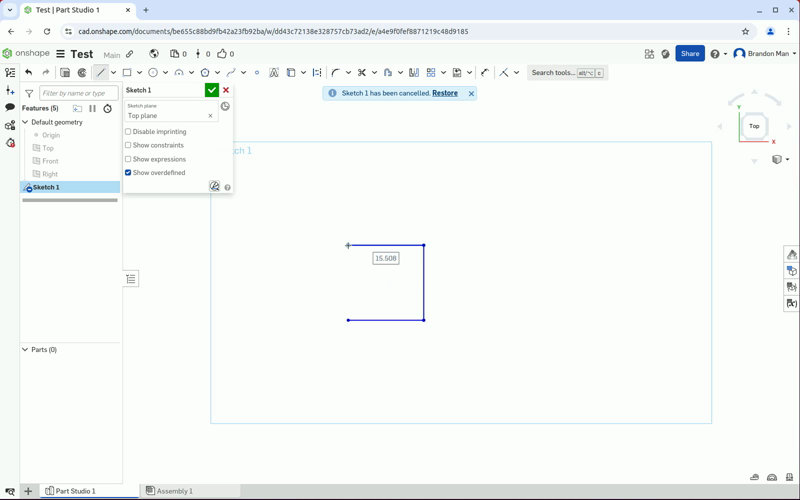
mouse_move(348, 320)
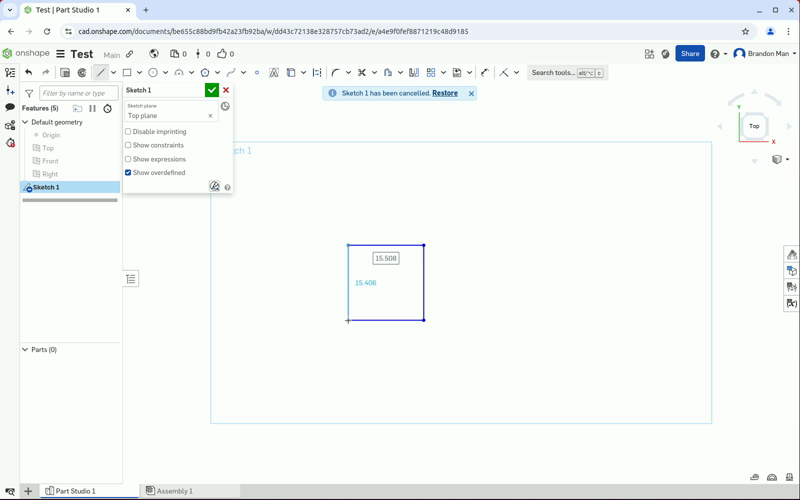
key_up(shift)
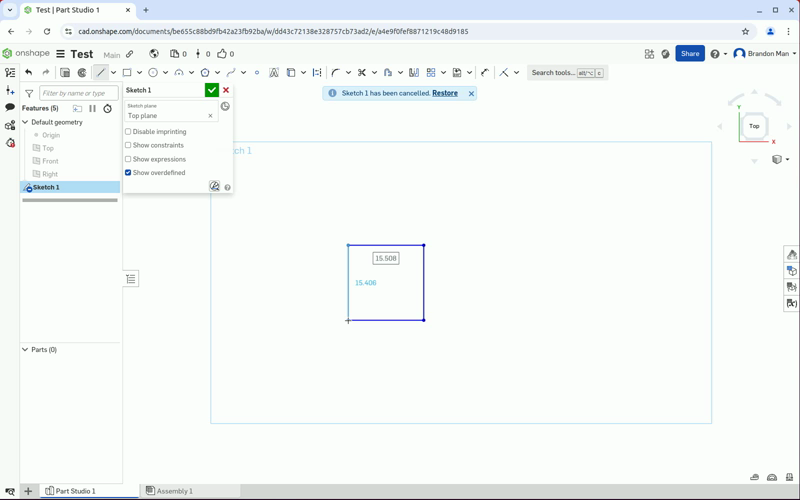
click(348, 320)
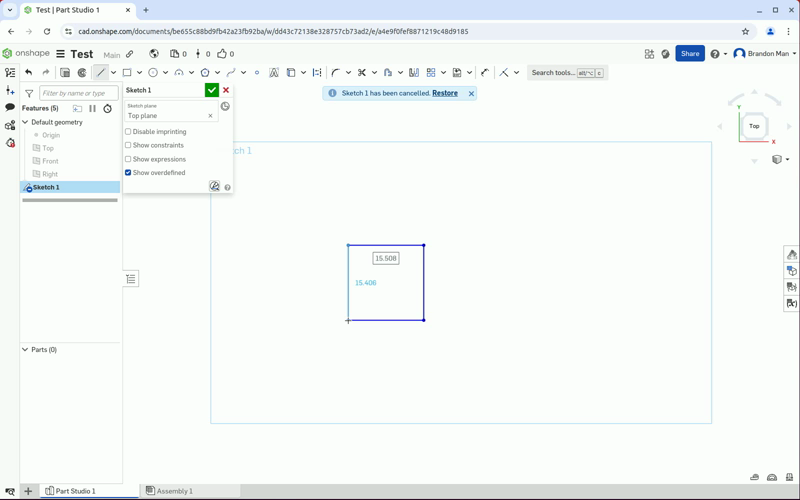
key(esc)
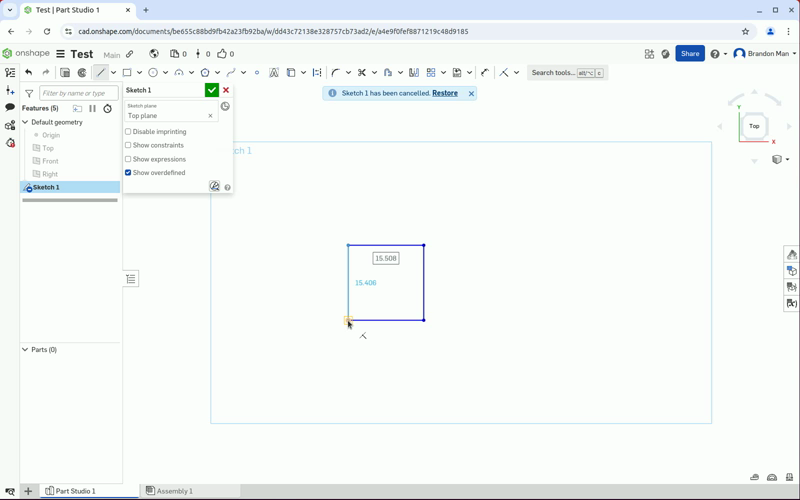
mouse_move(401, 286)
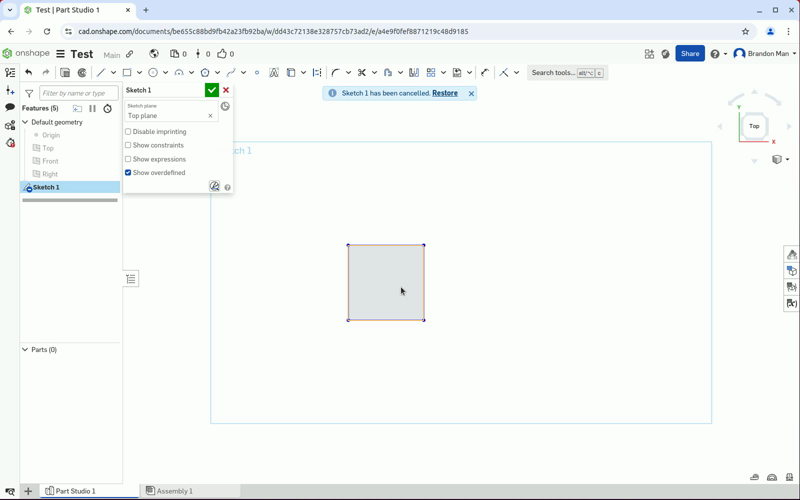
click(401, 286)
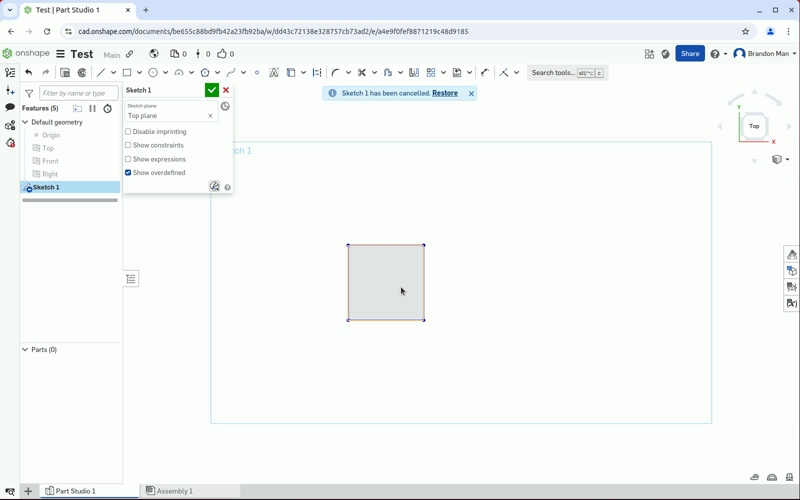
mouse_move(73, 352)
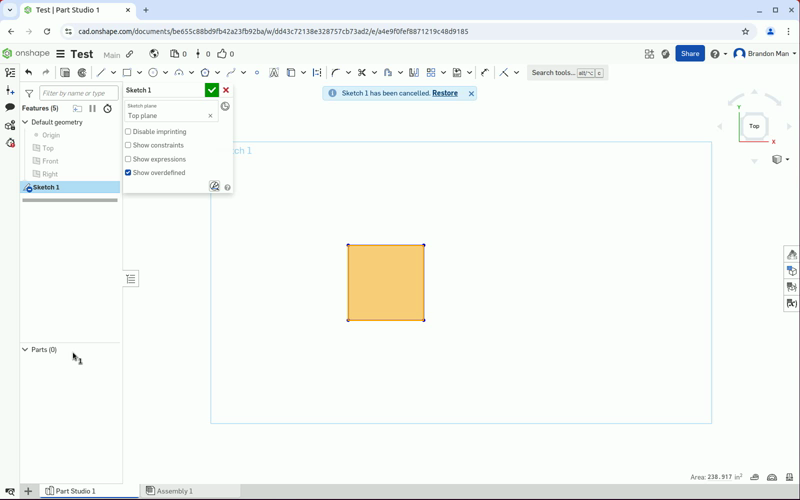
key(shift+y)
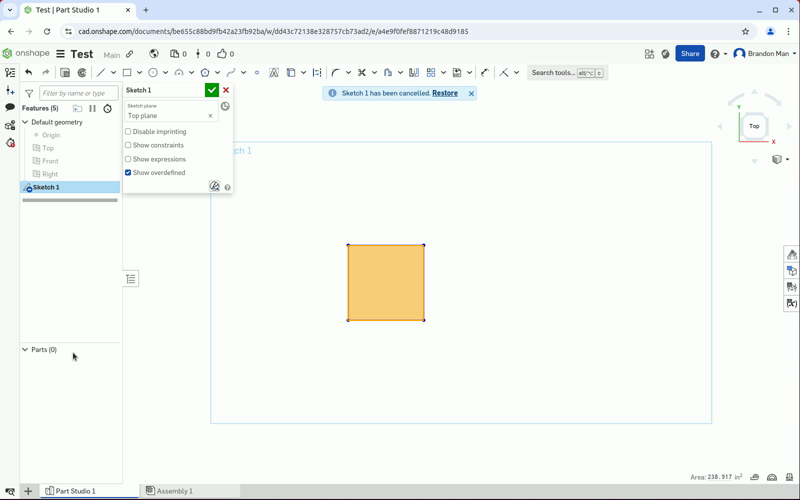
key(shift+e)
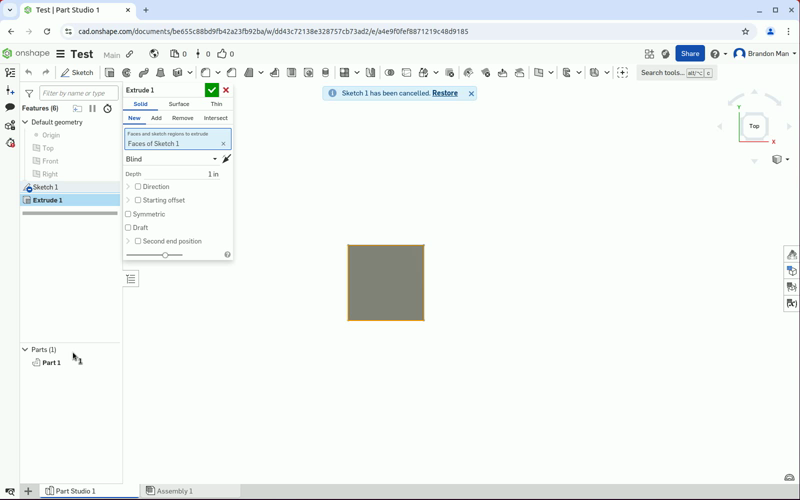
mouse_move(143, 106)
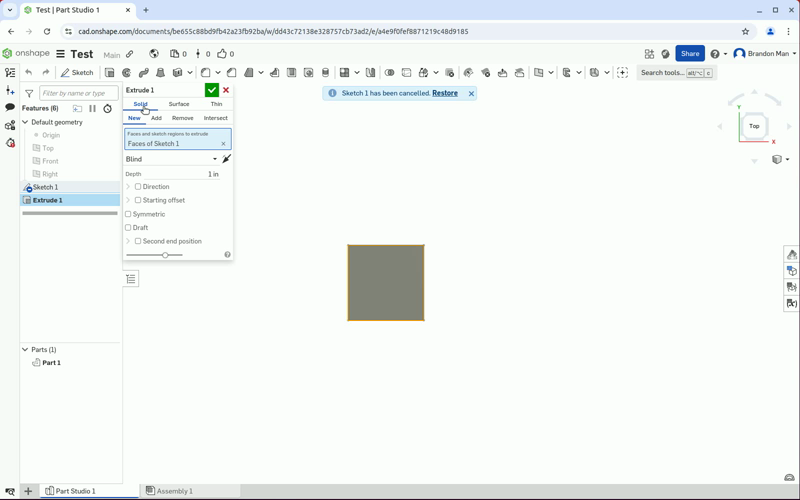
click(143, 106)
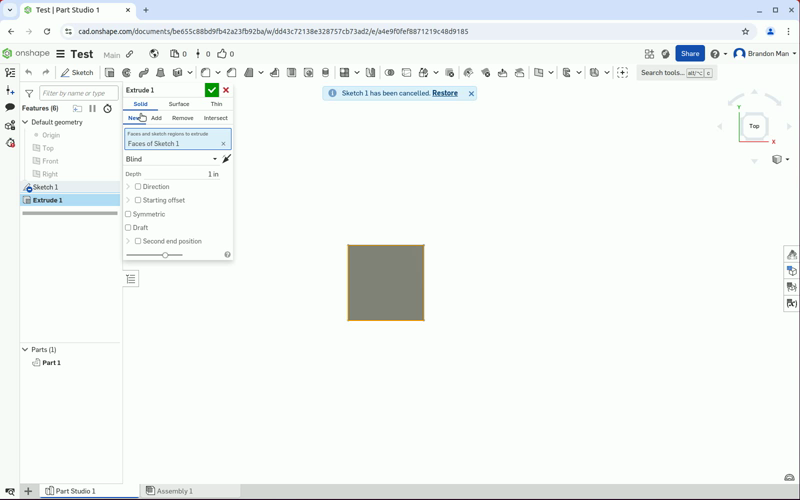
mouse_move(137, 120)
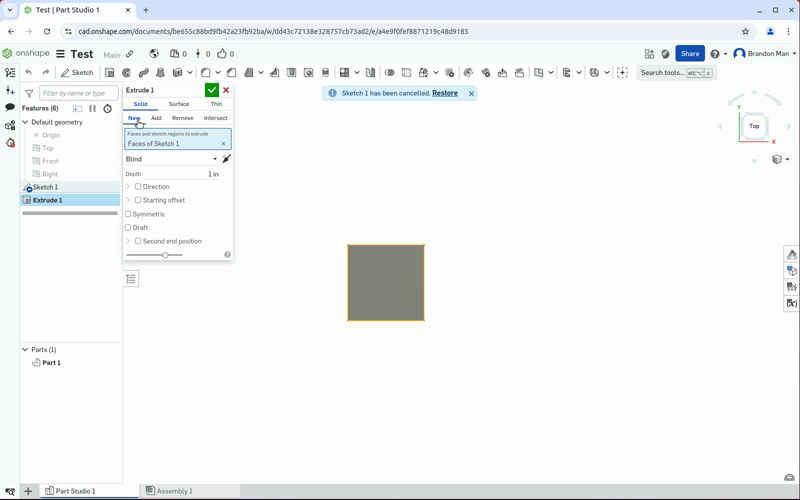
click(137, 120)
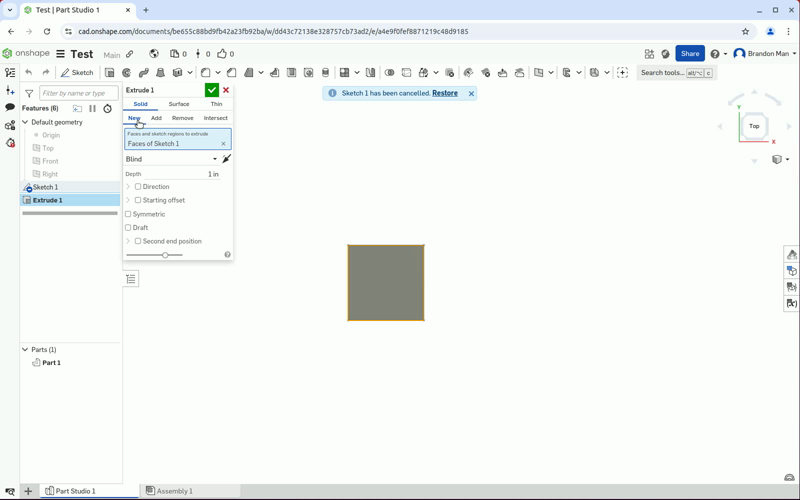
key(tab, 4)
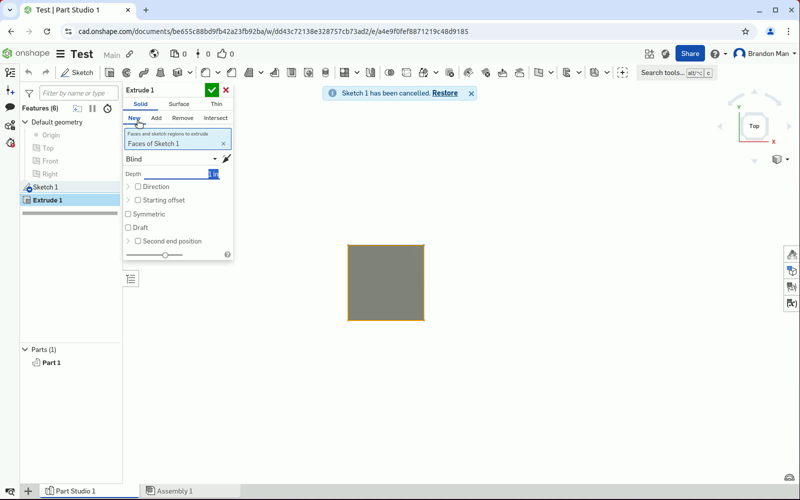
text(10.351)
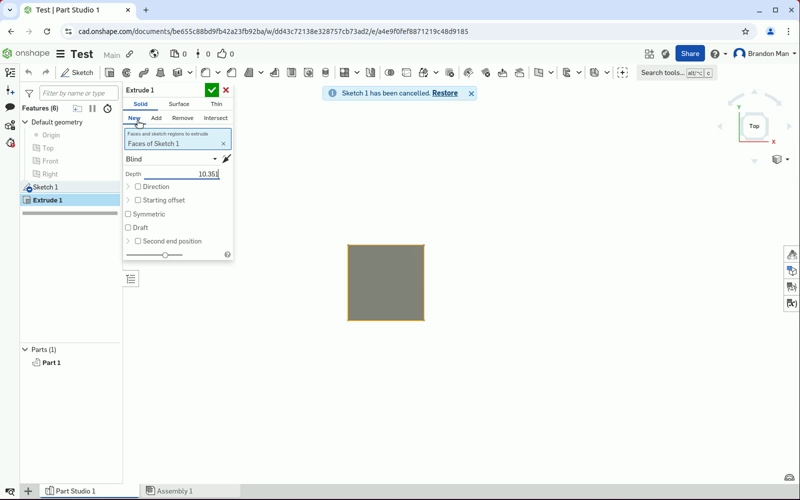
key(enter)
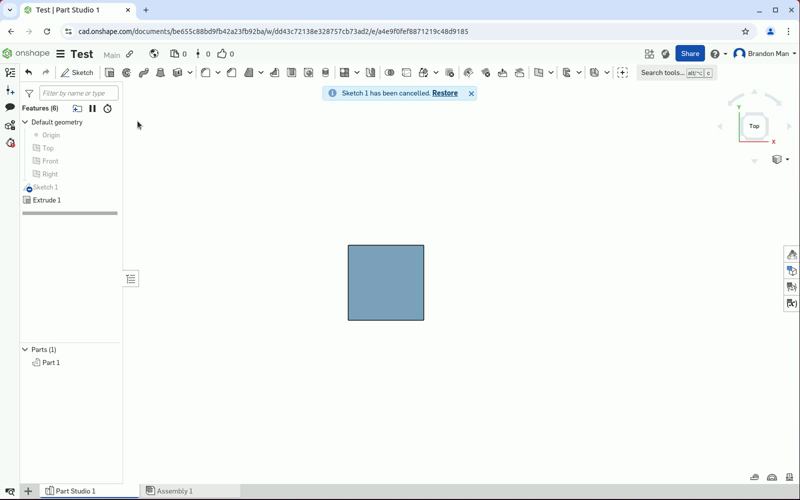
key(shift+h)
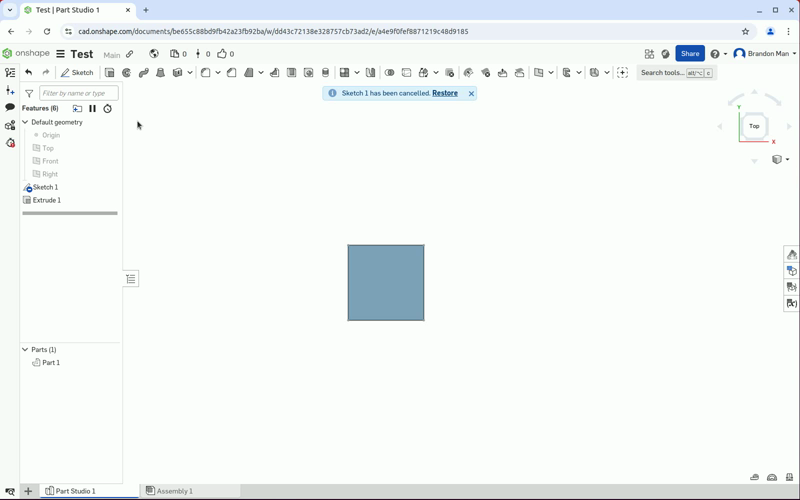
key(shift+h)
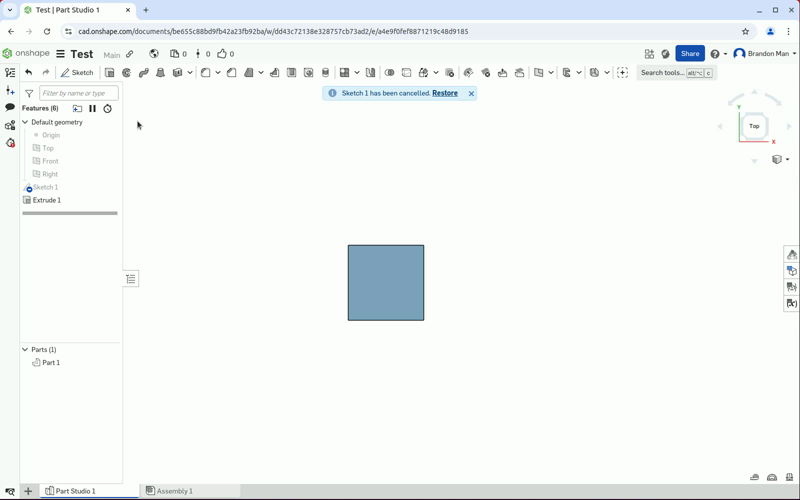
mouse_move(73, 189)
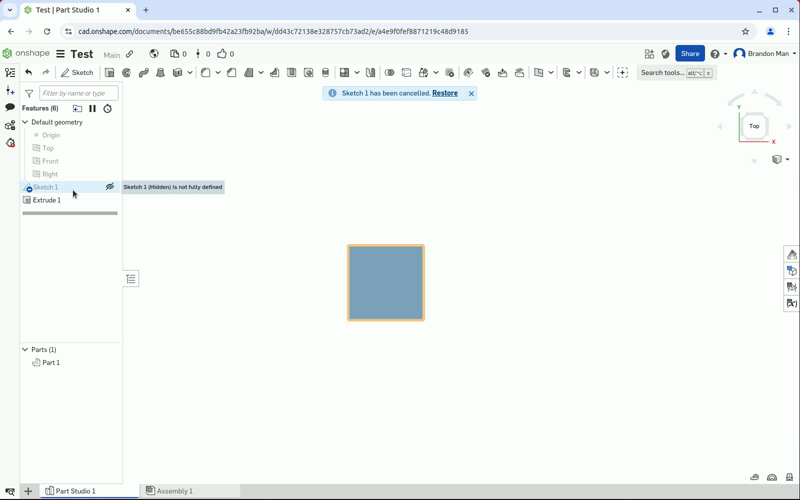
click(73, 189)
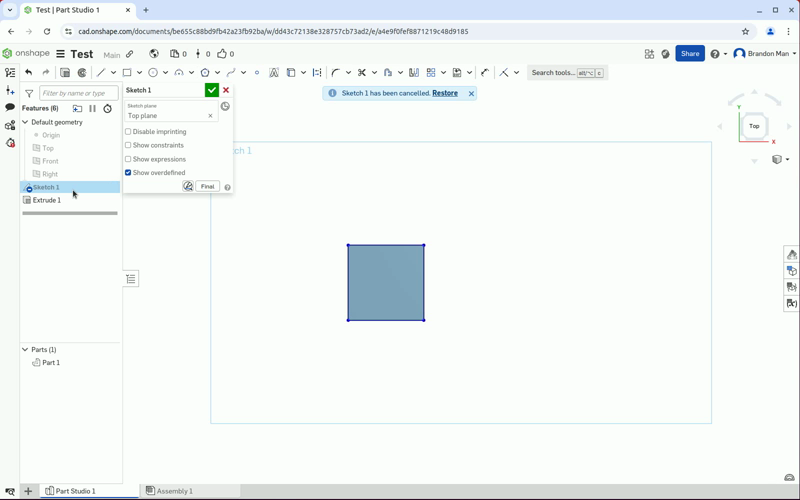
mouse_move(229, 92)
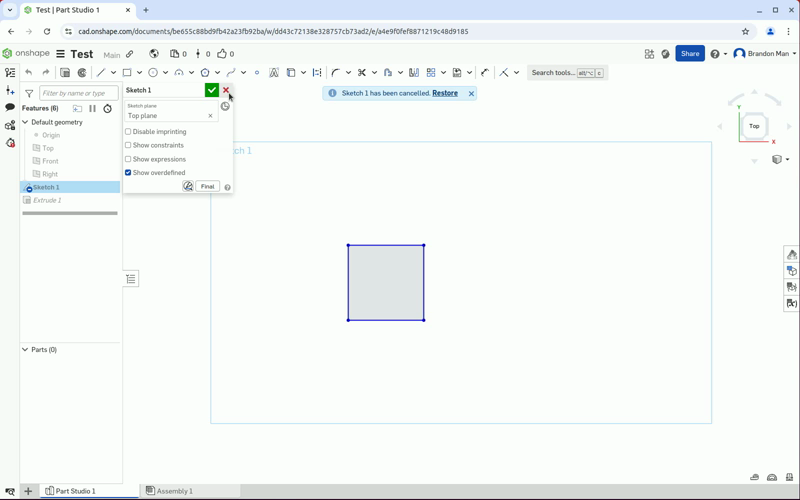
click(229, 92)
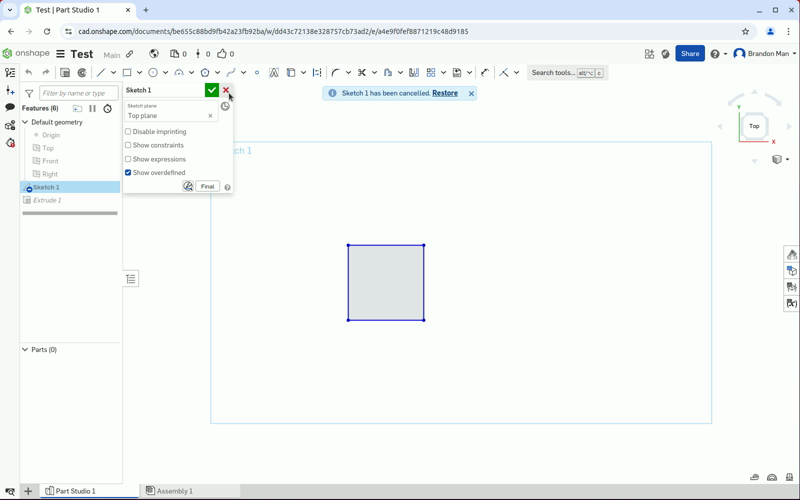
key(shift+s)
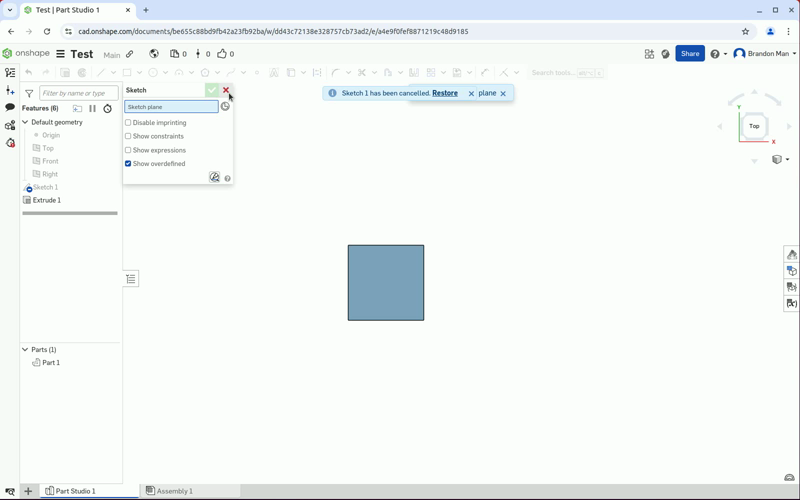
mouse_move(73, 150)
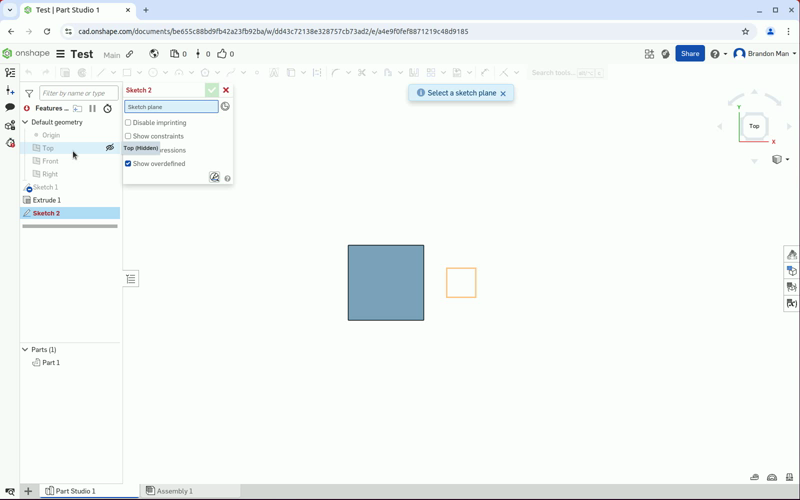
click(73, 150)
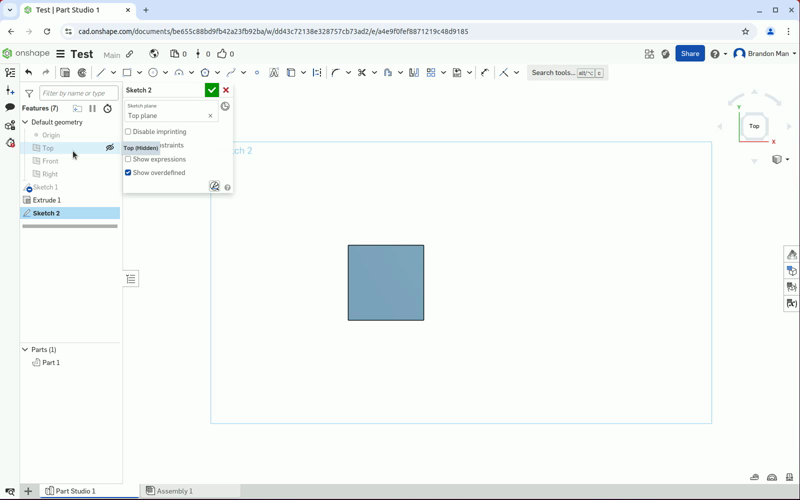
mouse_move(73, 352)
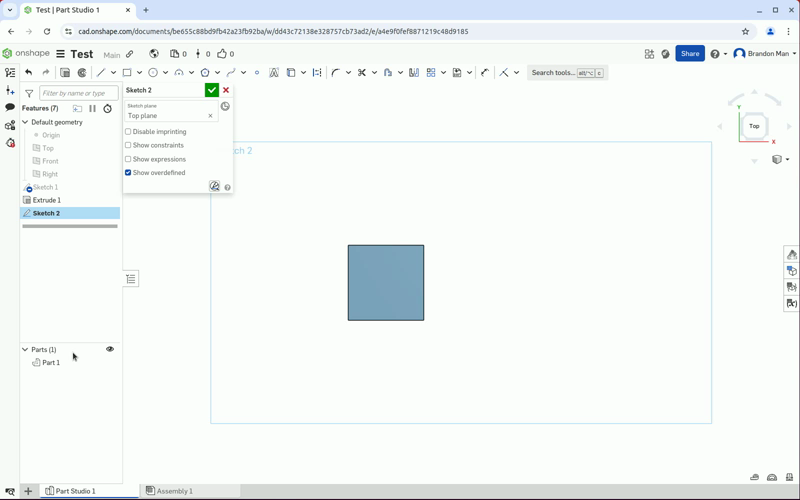
key(y)
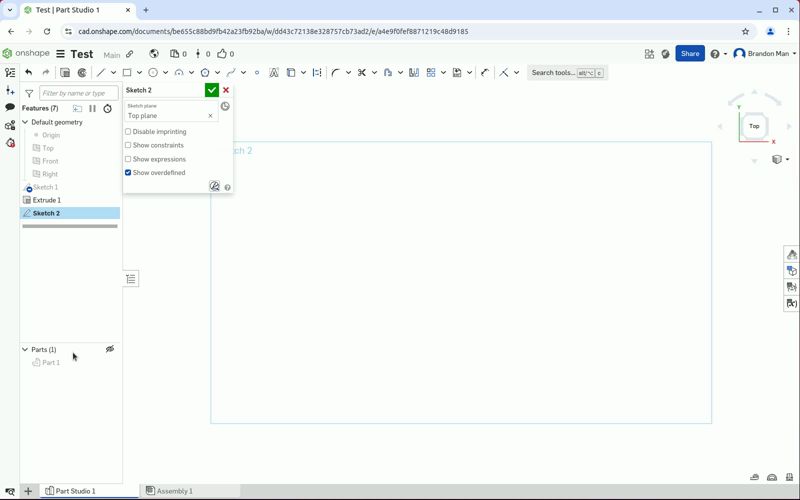
key(l)
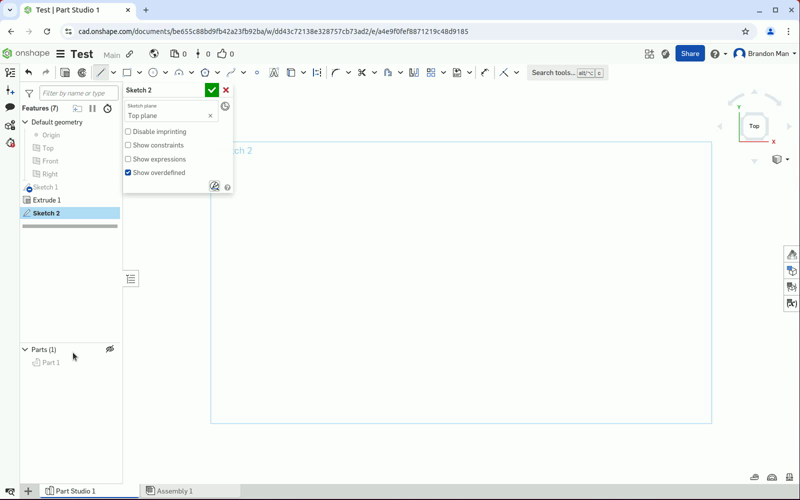
key_down(shift)
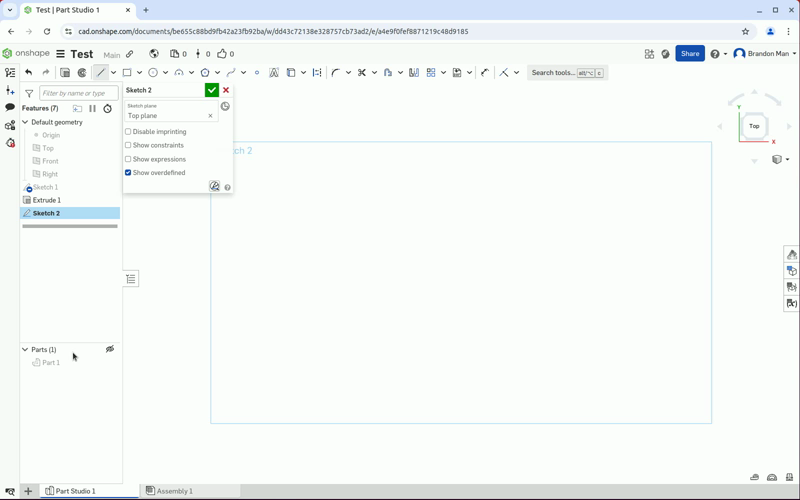
mouse_move(423, 320)
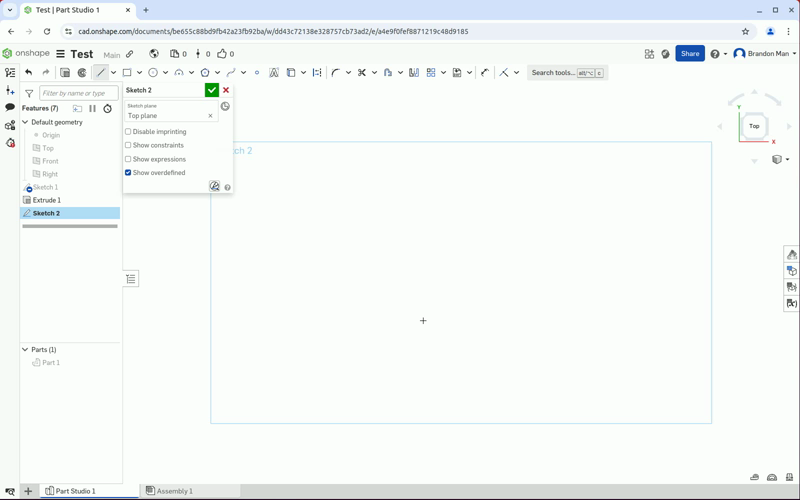
click(423, 320)
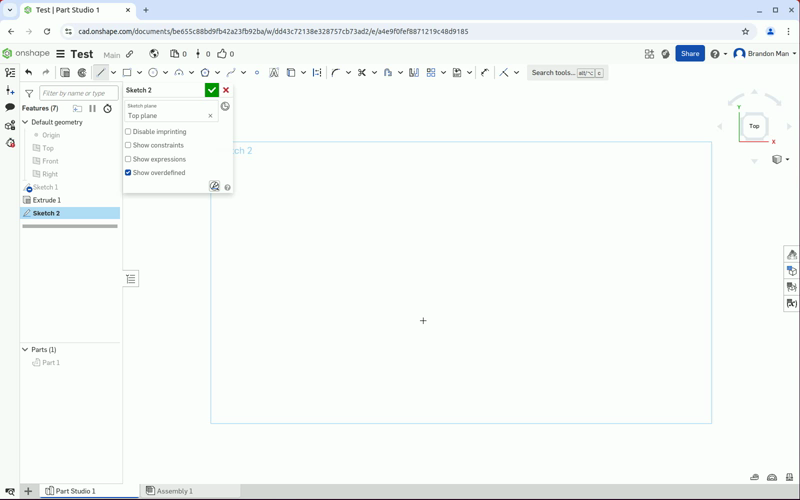
key_up(shift)
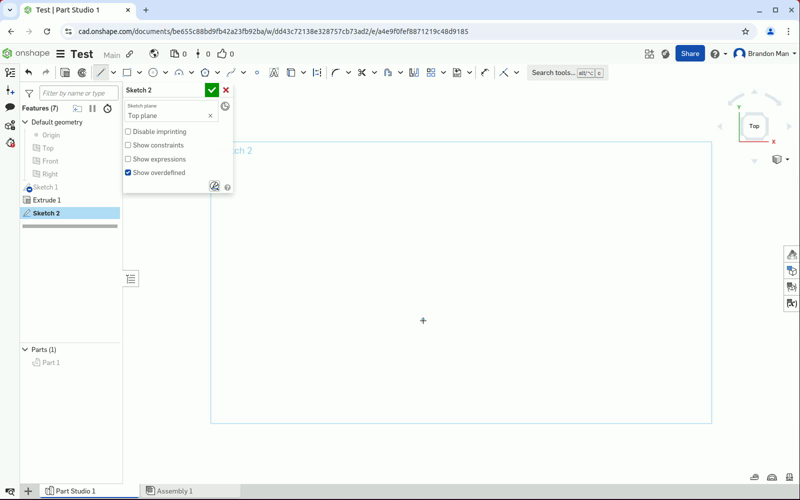
key_down(shift)
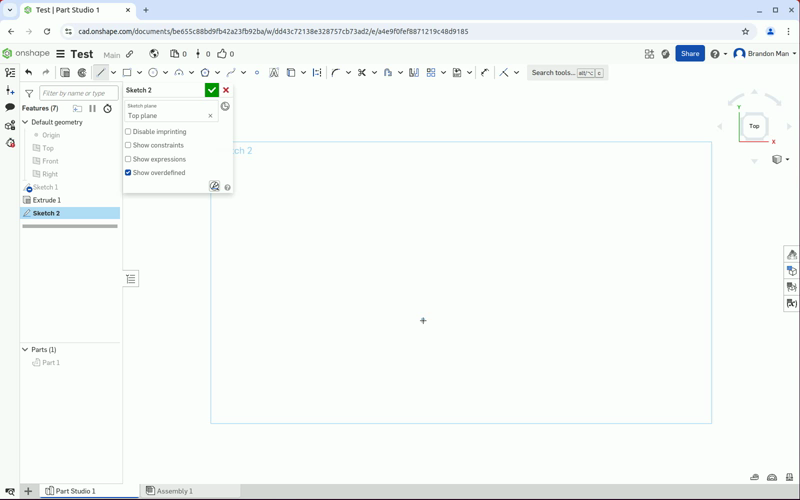
mouse_move(498, 320)
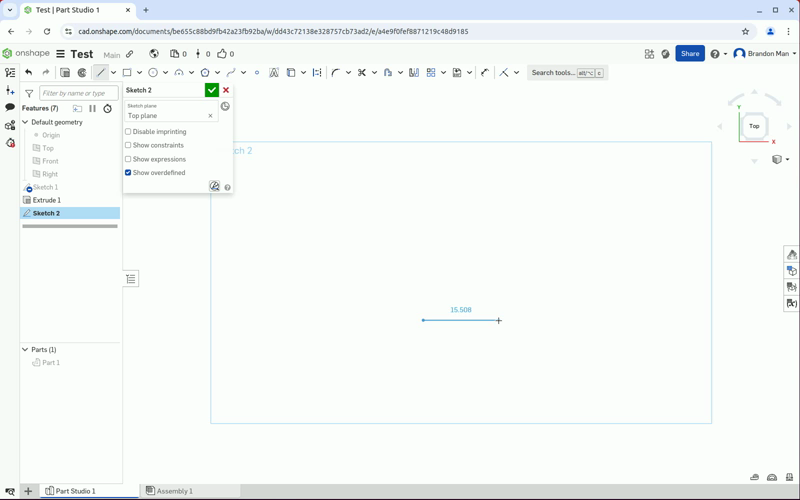
click(498, 320)
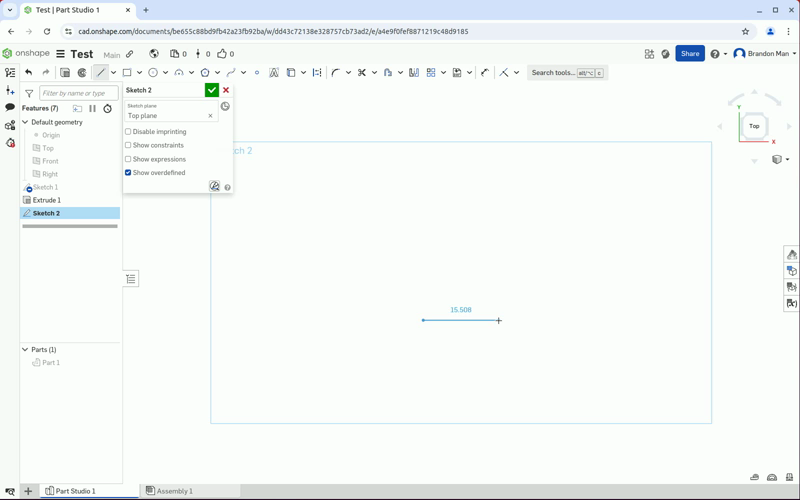
key_up(shift)
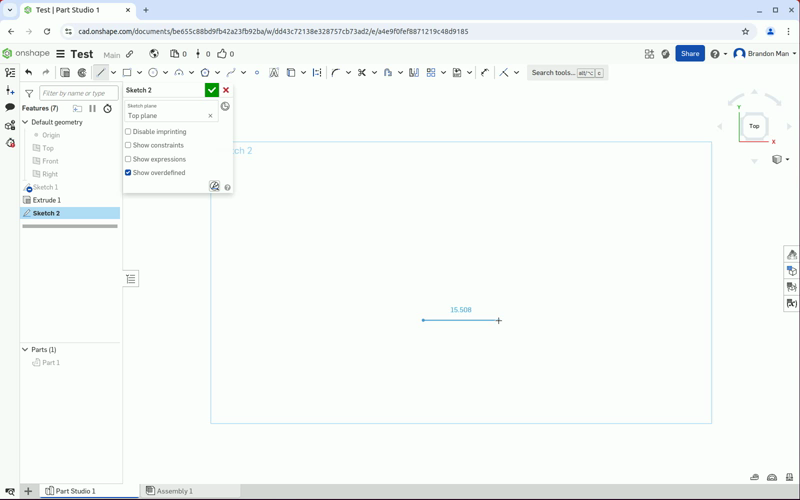
key_down(shift)
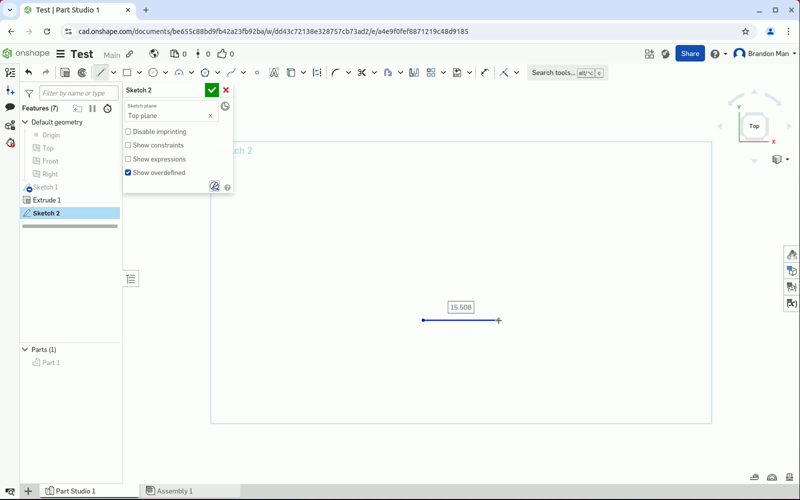
mouse_move(498, 245)
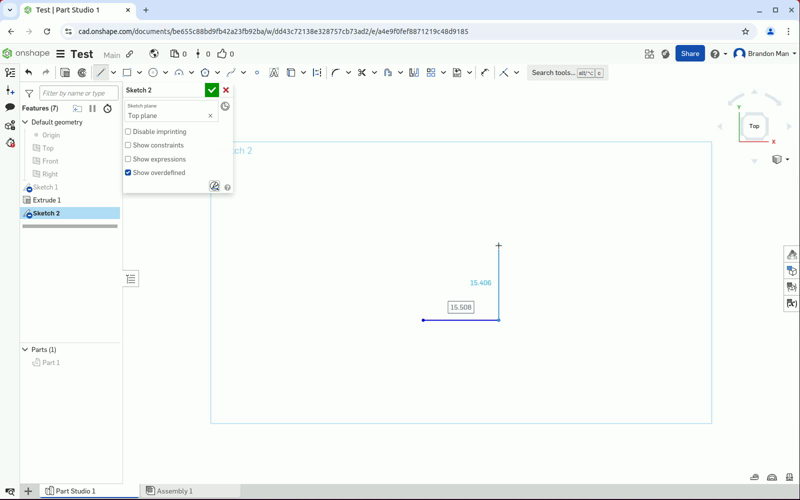
click(498, 245)
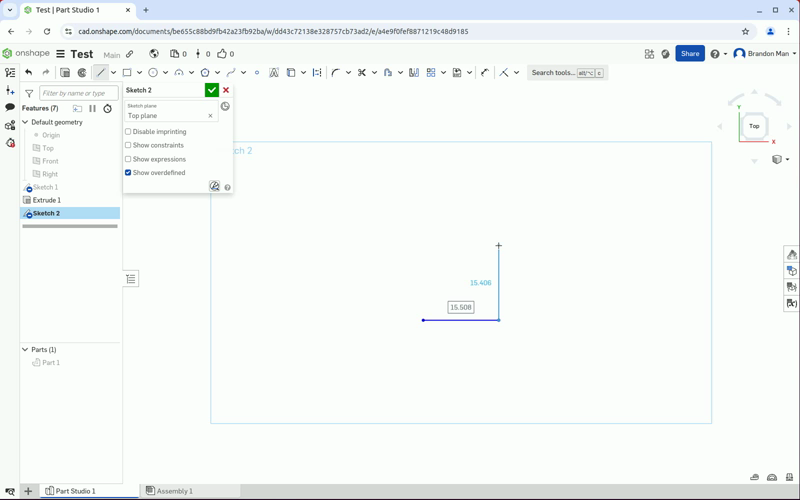
key_up(shift)
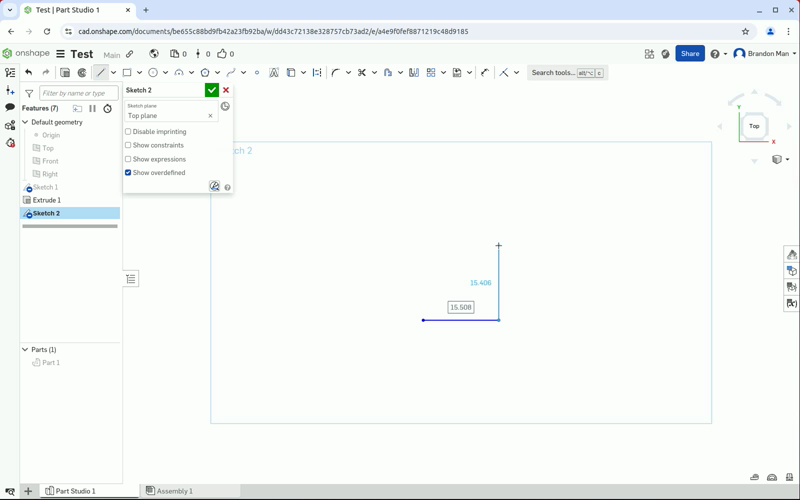
key_down(shift)
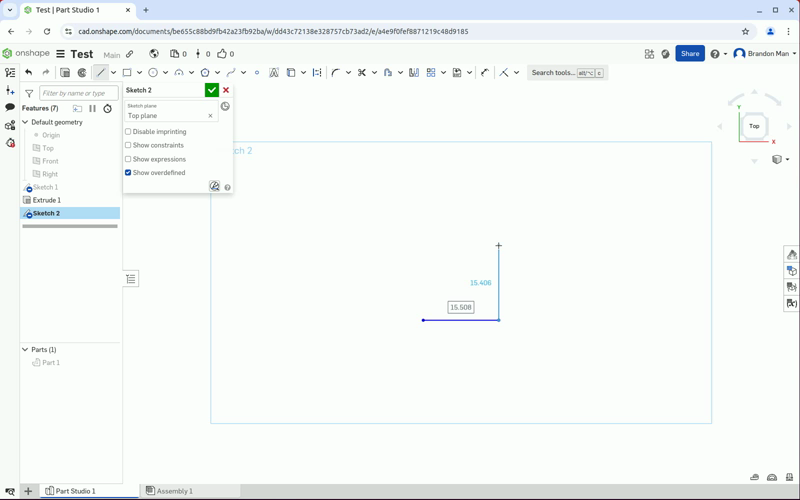
mouse_move(423, 245)
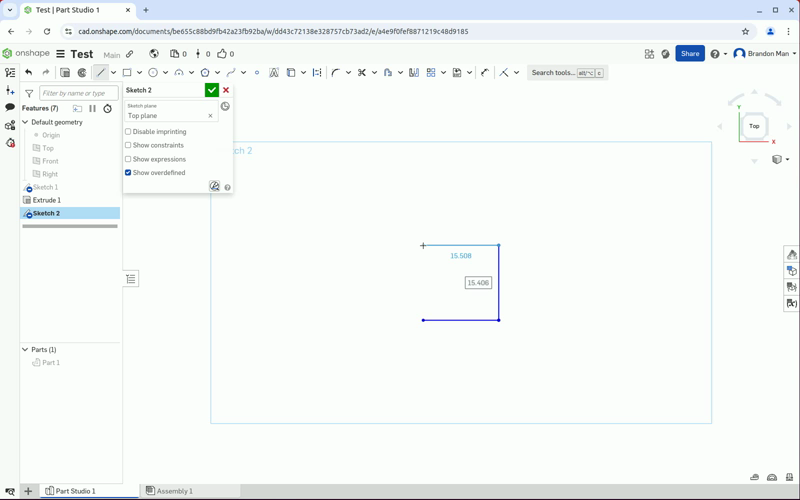
click(423, 245)
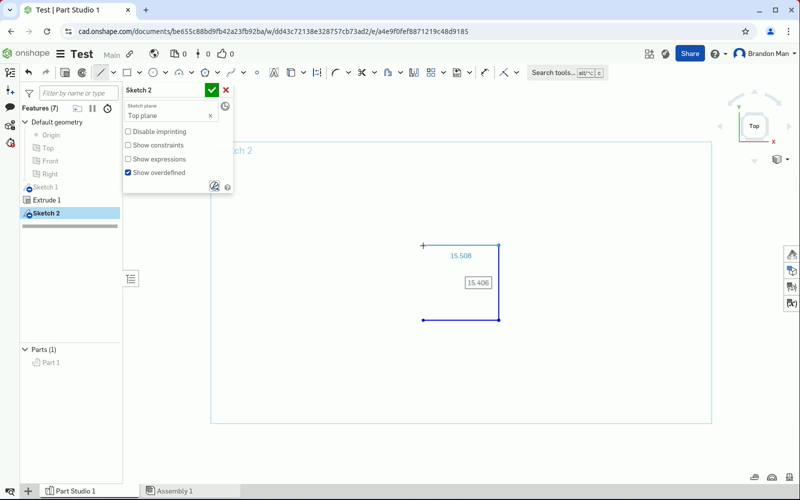
key_up(shift)
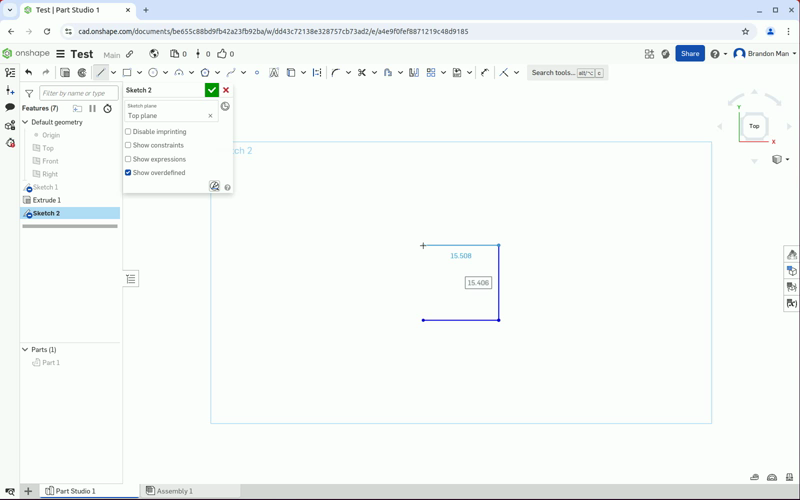
key_down(shift)
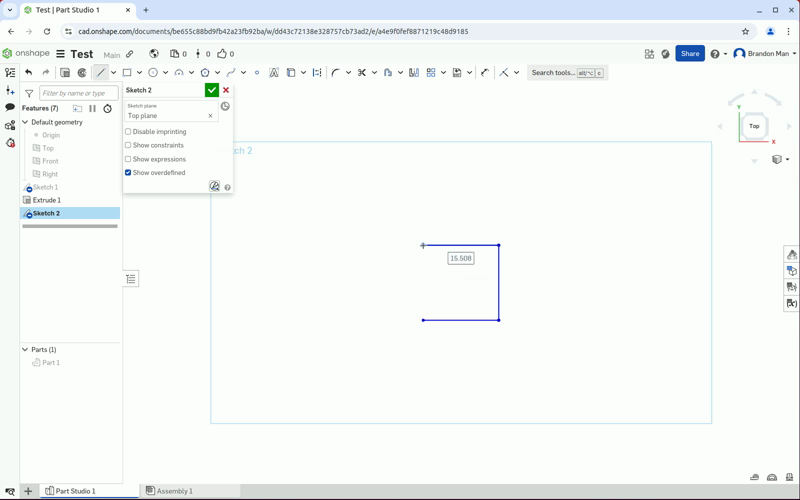
mouse_move(423, 320)
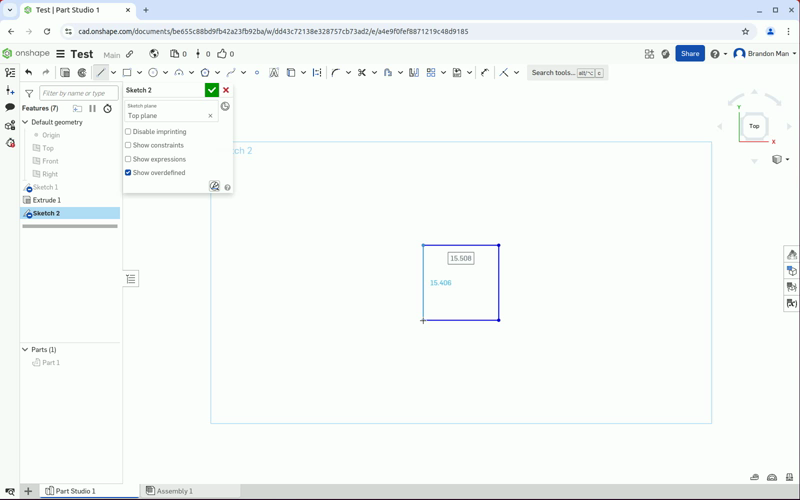
key_up(shift)
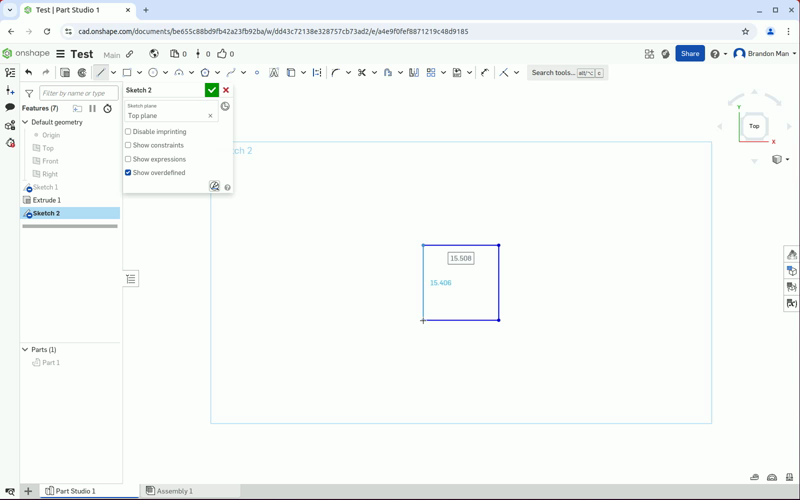
click(423, 320)
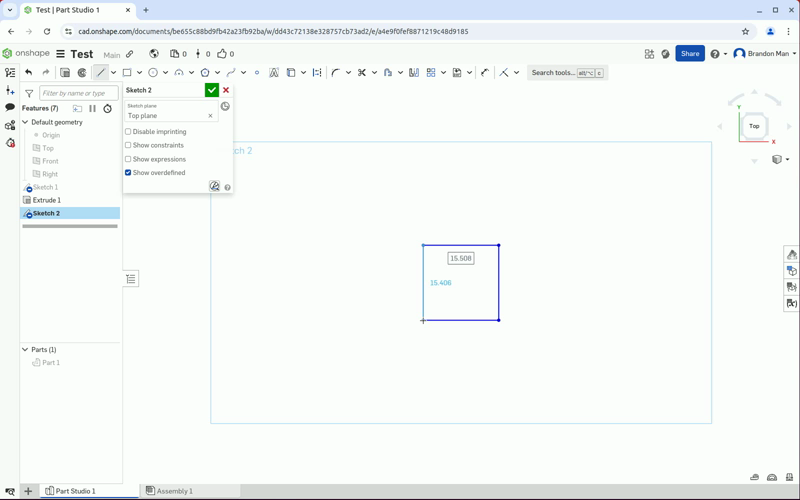
key(esc)
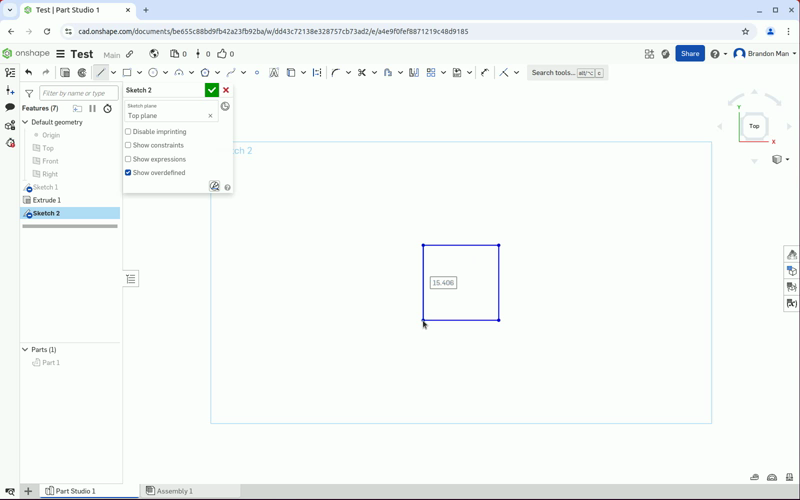
mouse_move(443, 315)
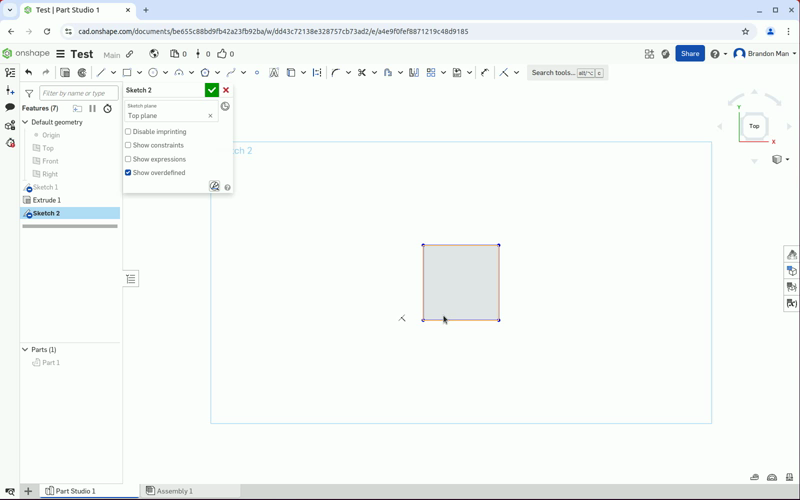
click(443, 315)
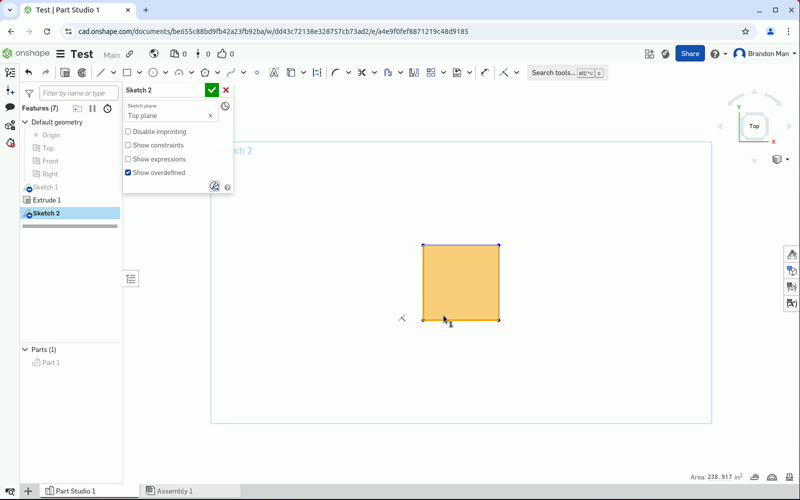
mouse_move(73, 352)
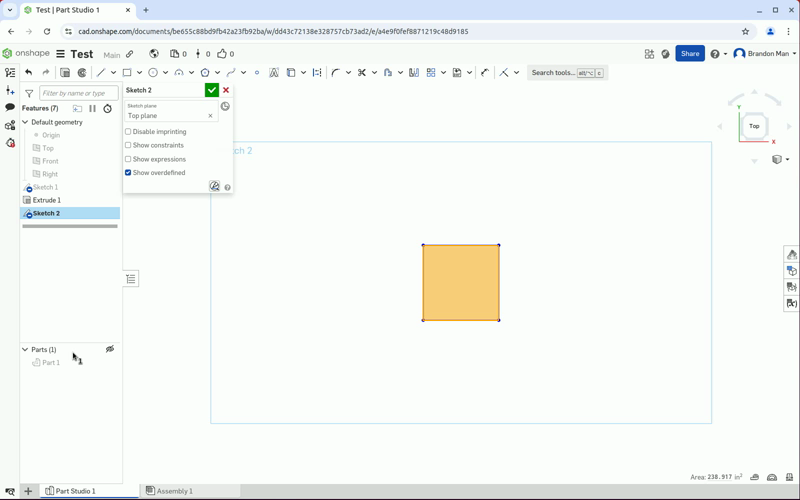
key(shift+y)
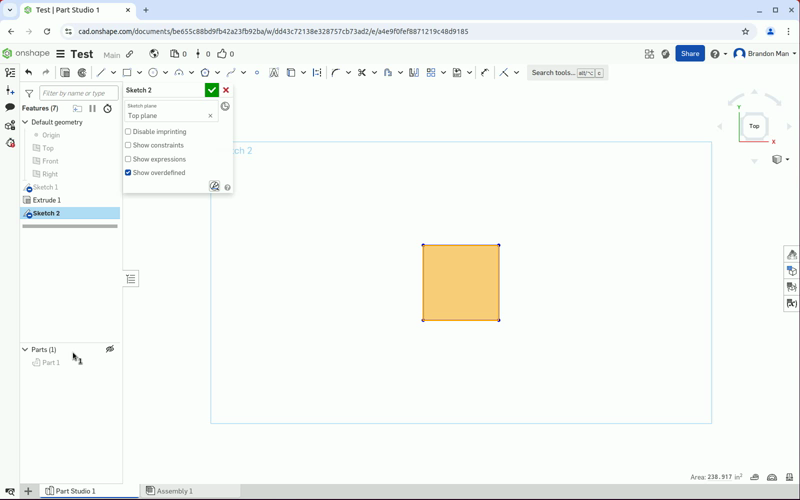
key(shift+e)
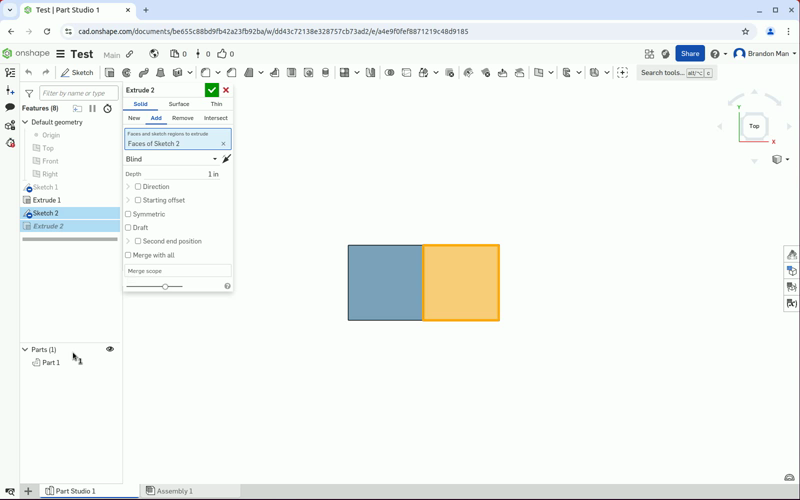
mouse_move(143, 106)
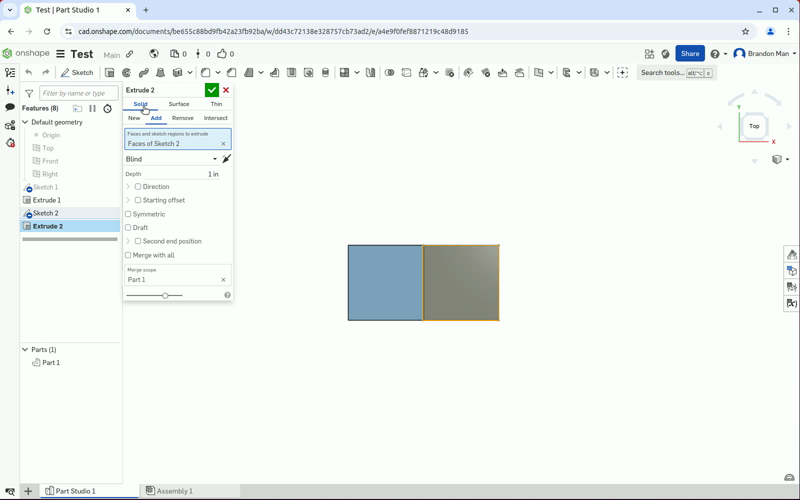
click(143, 106)
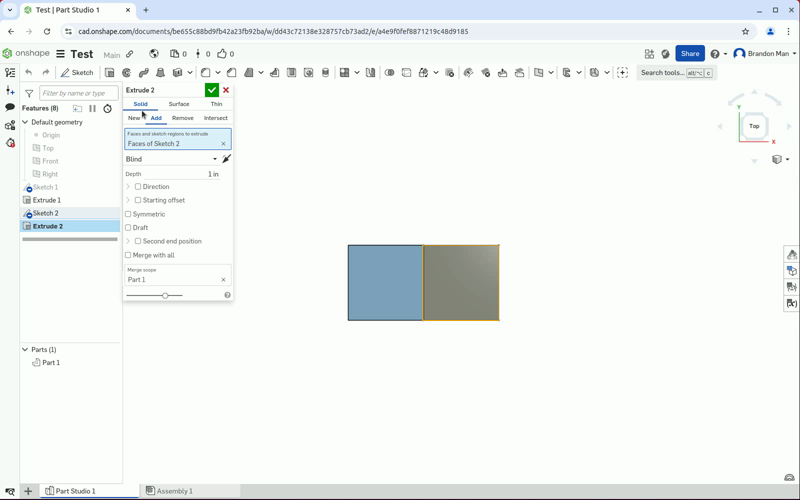
mouse_move(137, 120)
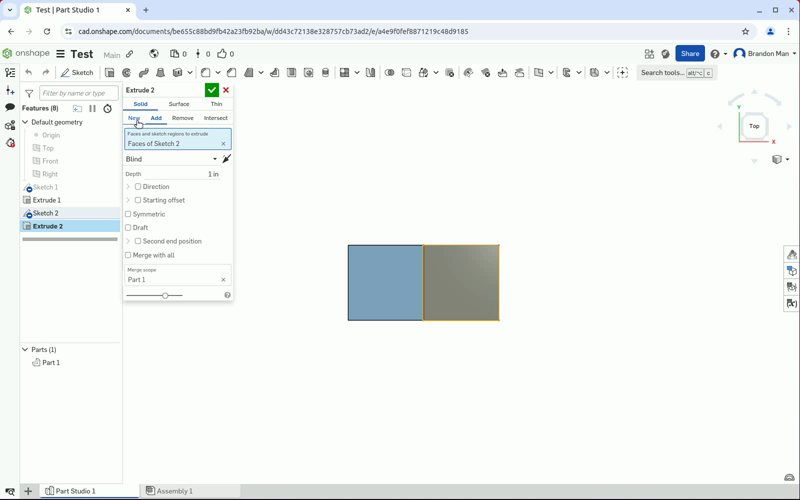
click(137, 120)
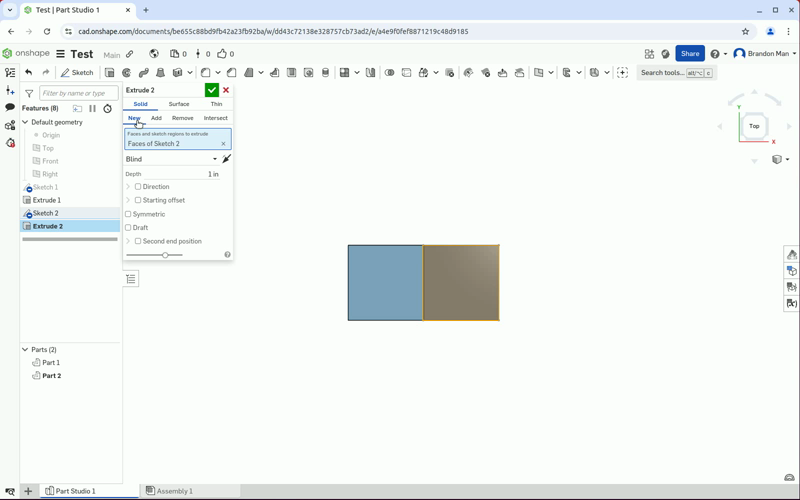
key(tab, 4)
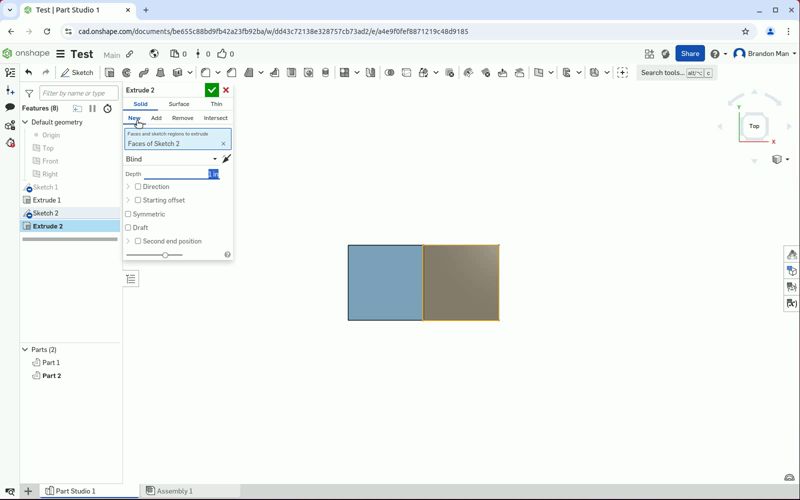
text(10.351)
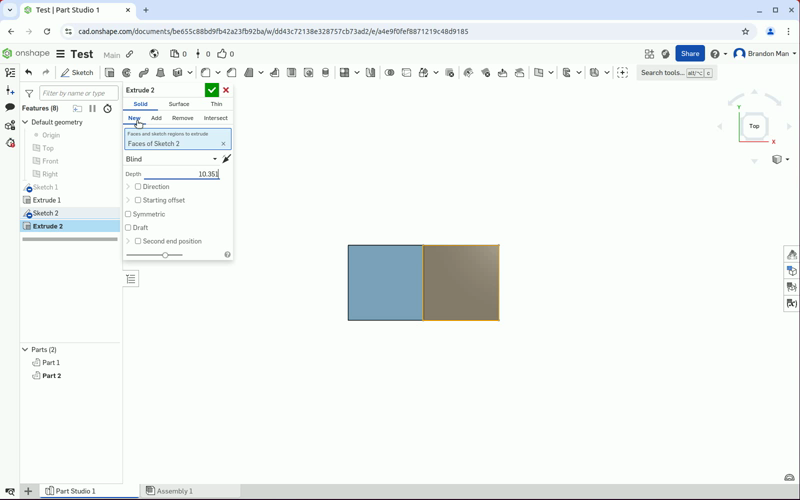
key(enter)
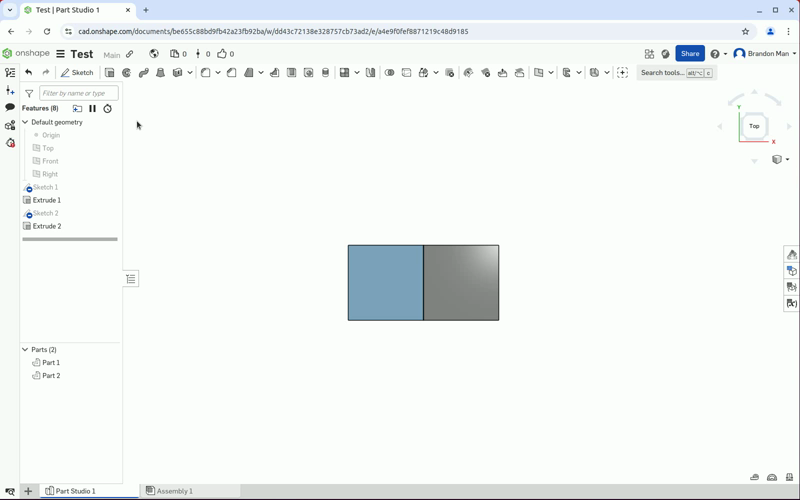
key(shift+h)
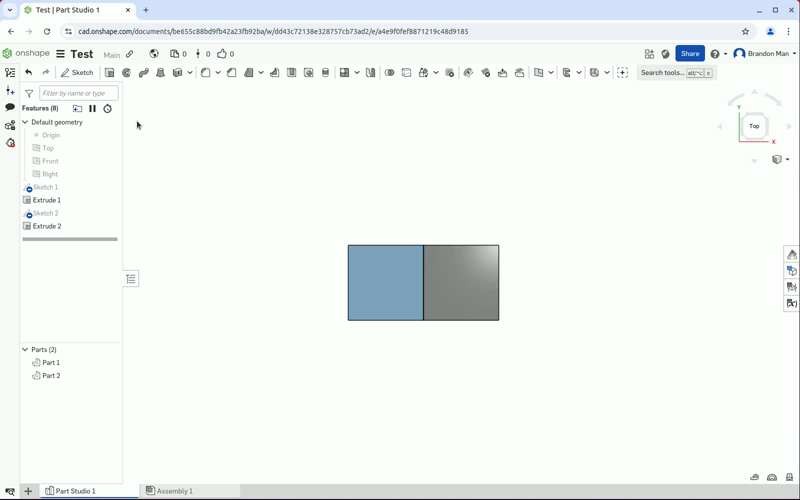
key(shift+h)
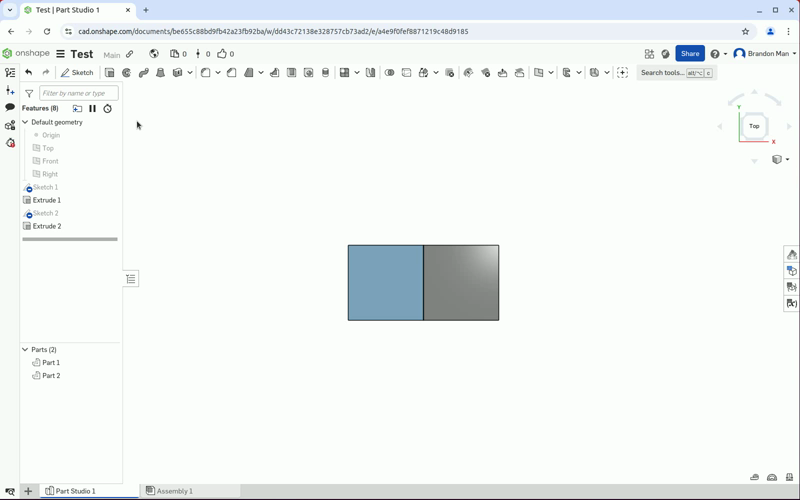
mouse_move(73, 189)
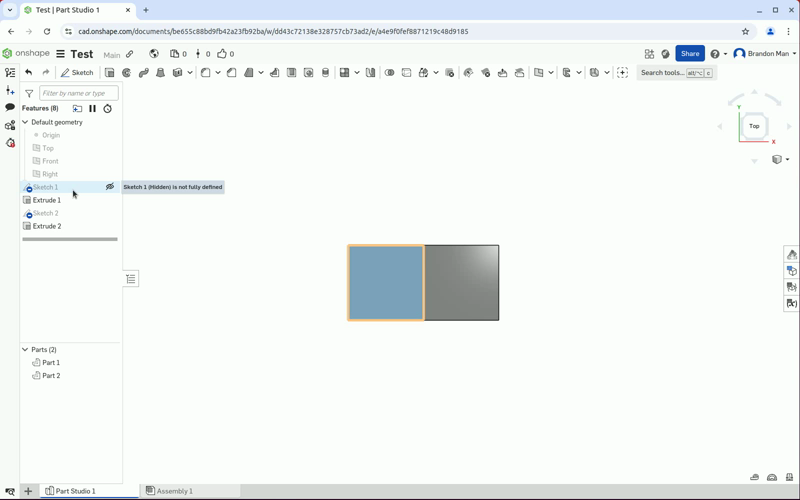
click(73, 189)
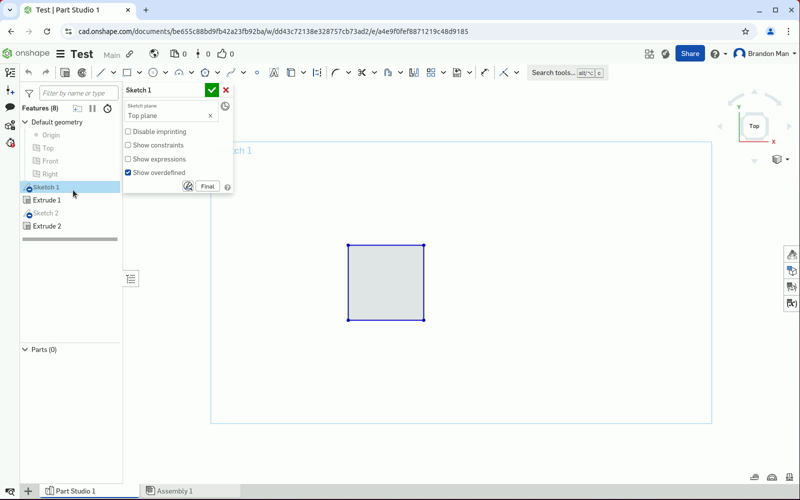
mouse_move(229, 92)
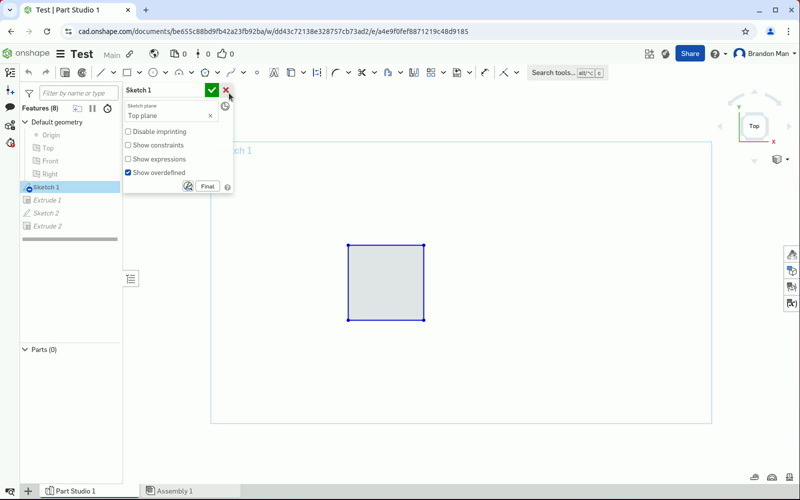
click(229, 92)
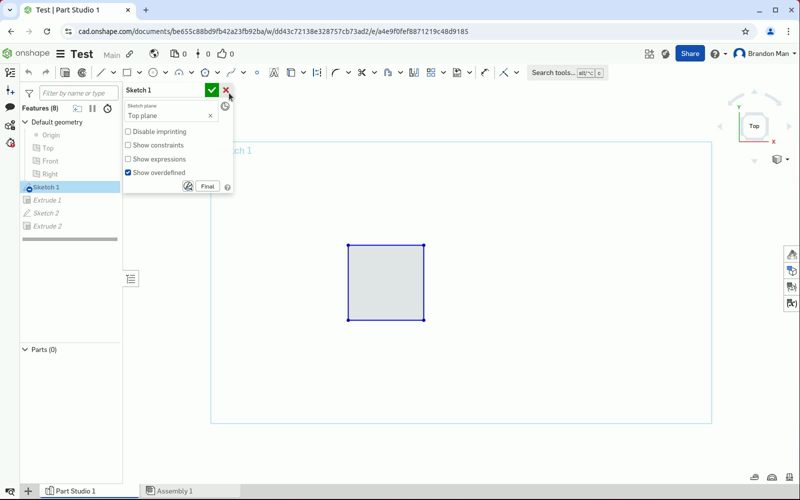
key(shift+s)
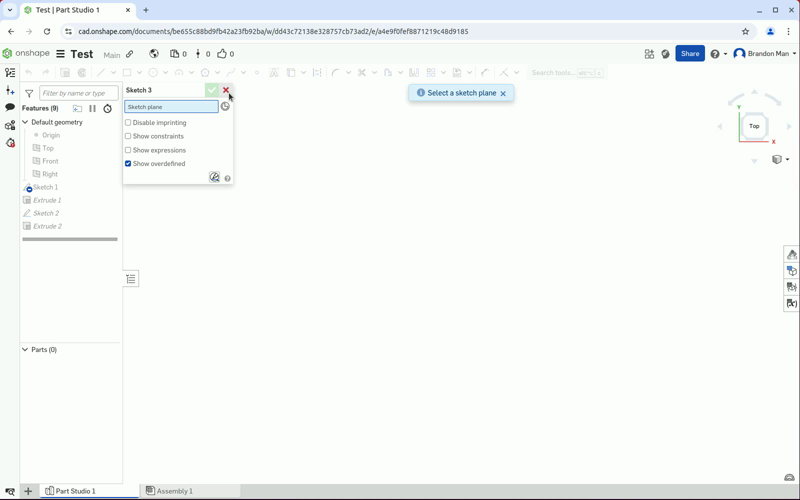
mouse_move(73, 150)
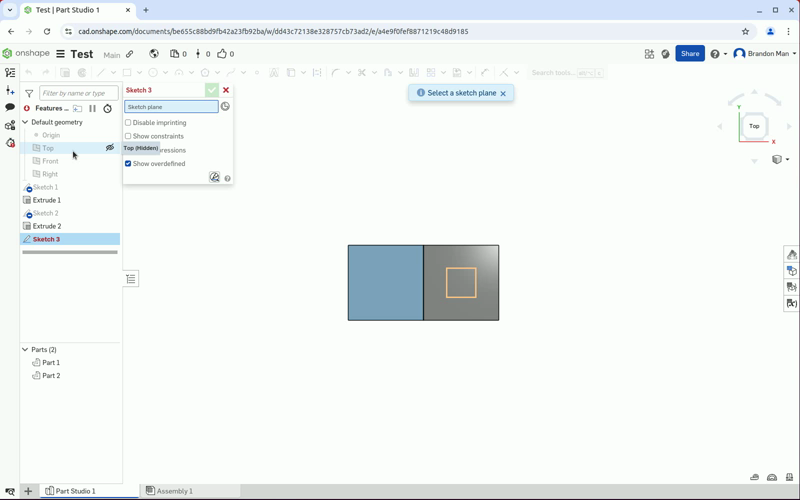
click(73, 150)
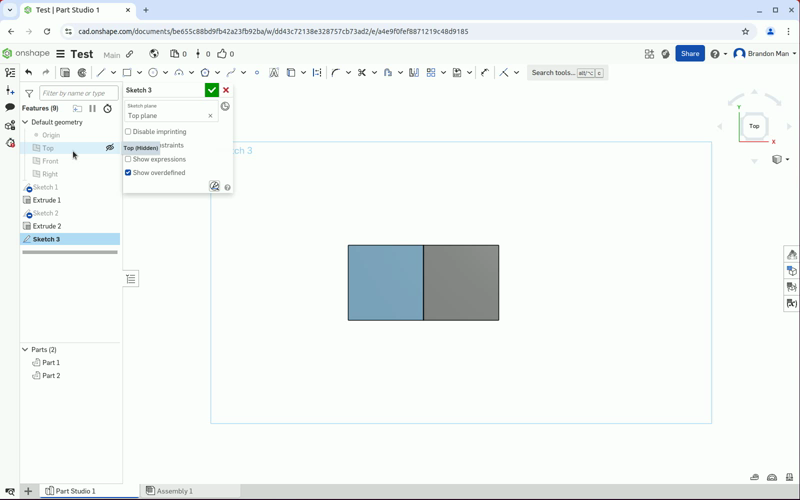
mouse_move(73, 352)
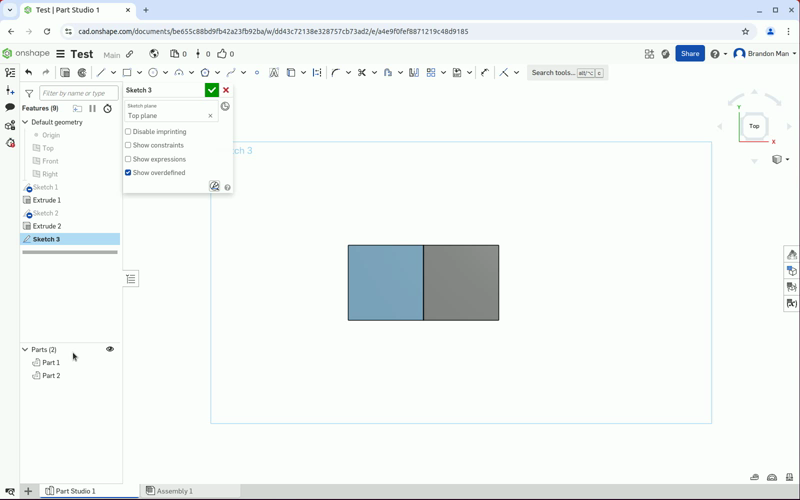
key(y)
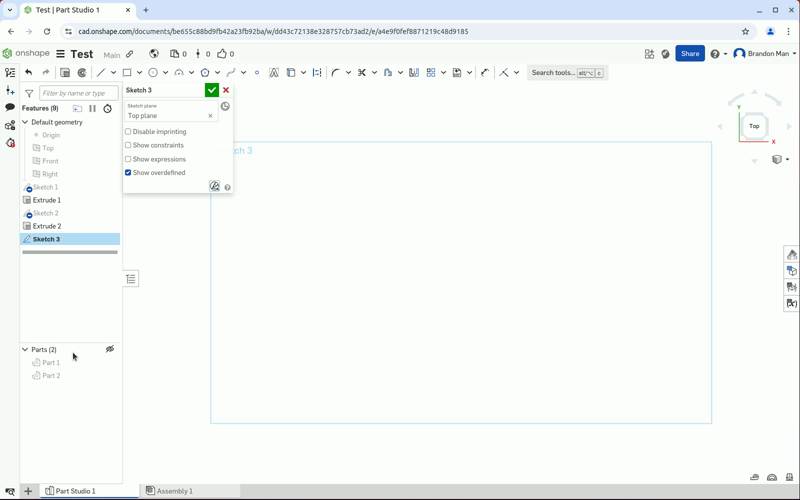
key(l)
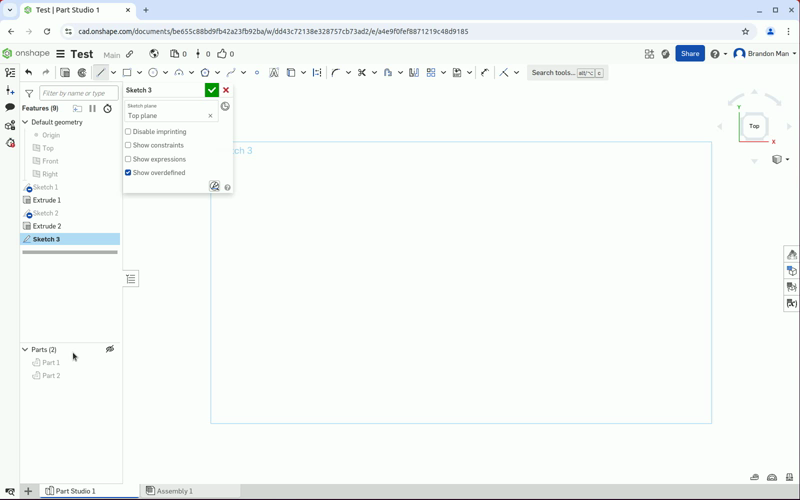
key_down(shift)
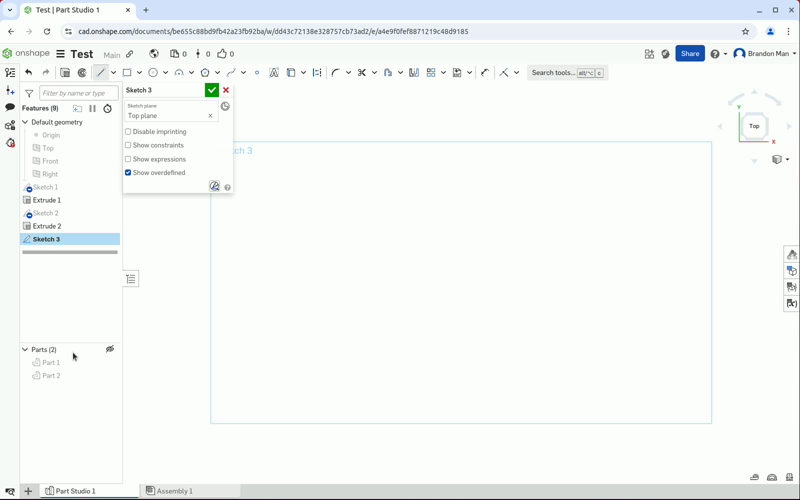
mouse_move(498, 320)
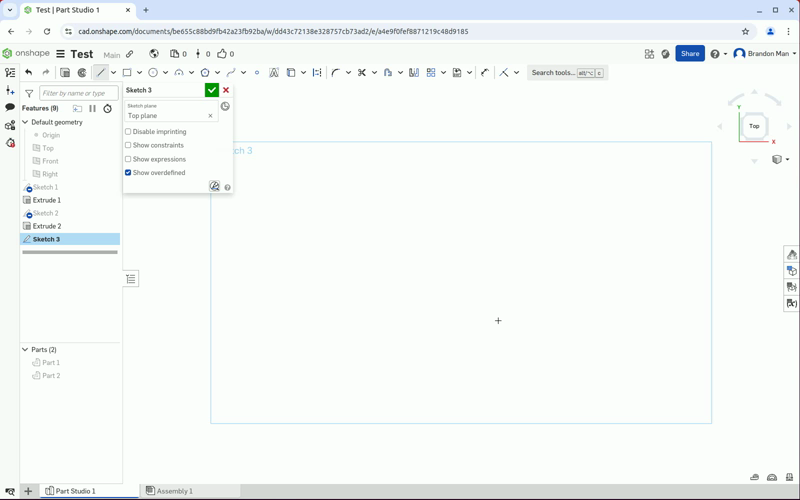
click(498, 320)
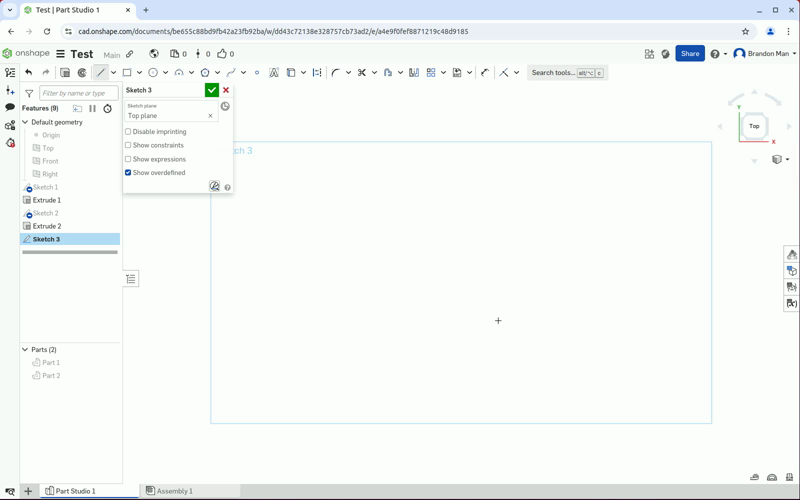
key_up(shift)
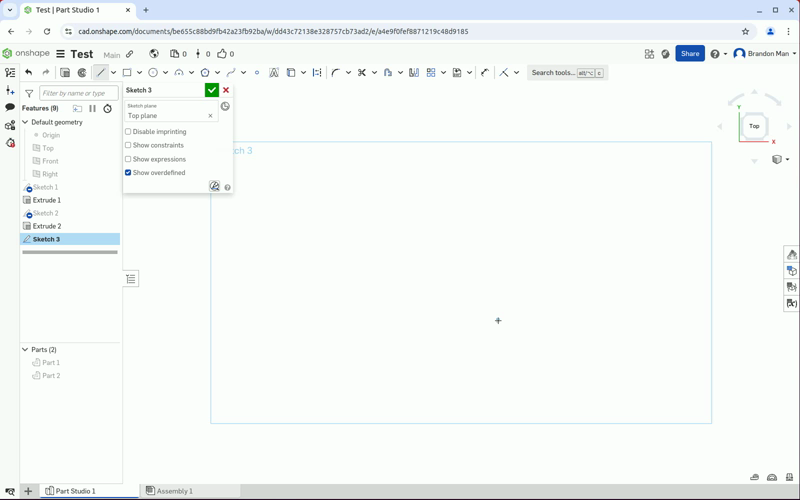
key_down(shift)
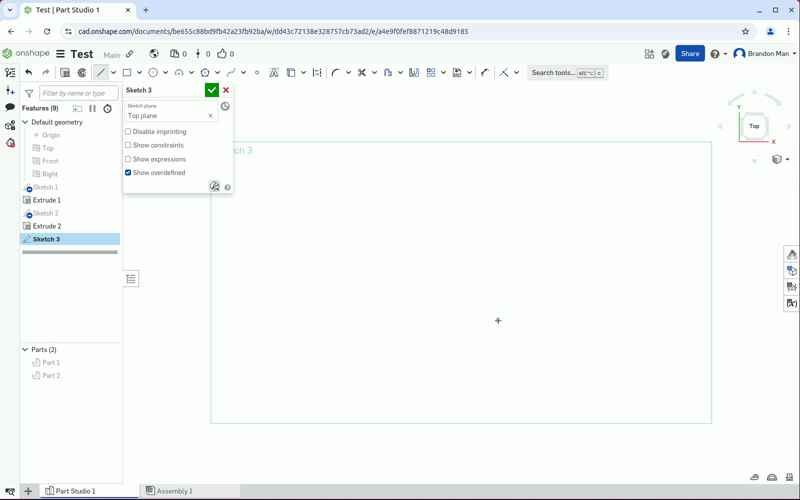
mouse_move(573, 320)
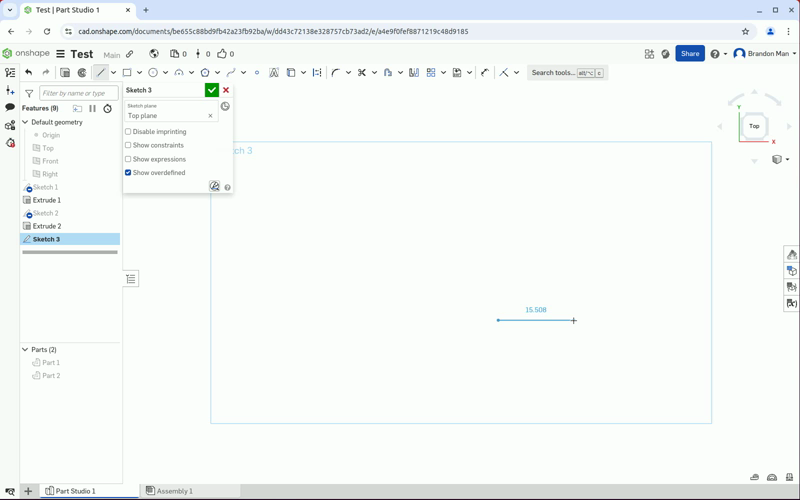
click(573, 320)
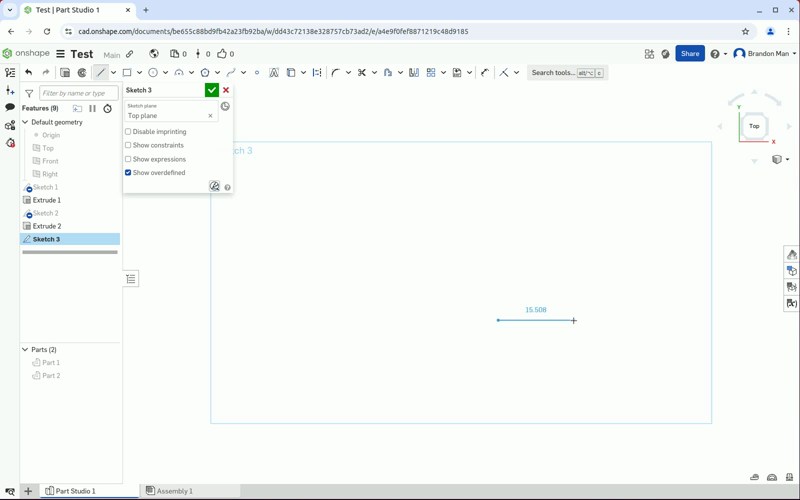
key_up(shift)
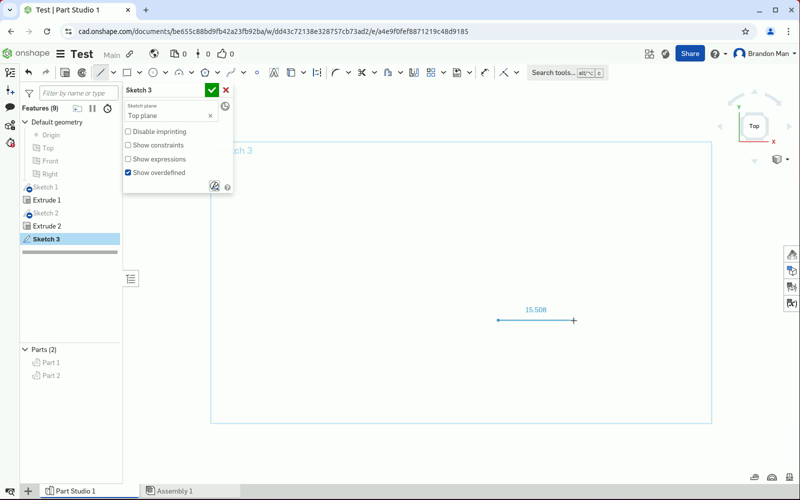
key_down(shift)
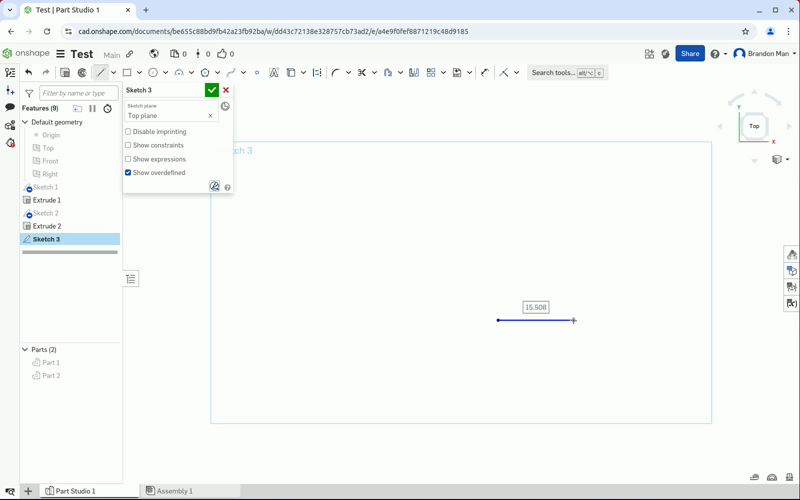
mouse_move(573, 245)
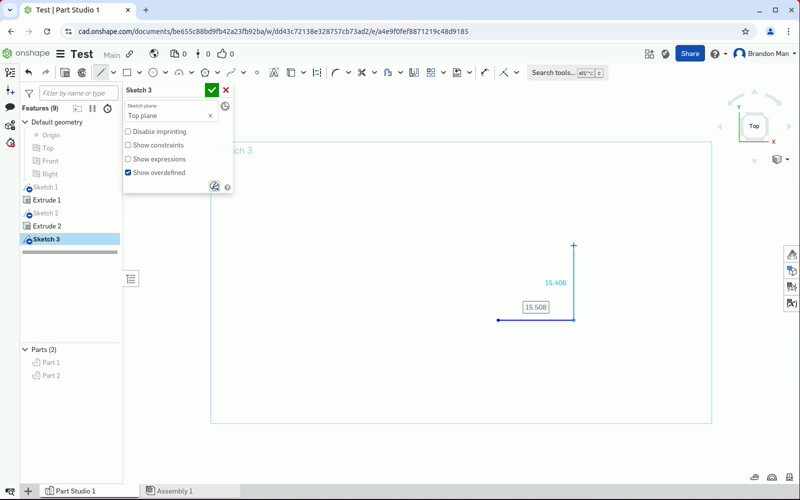
click(573, 245)
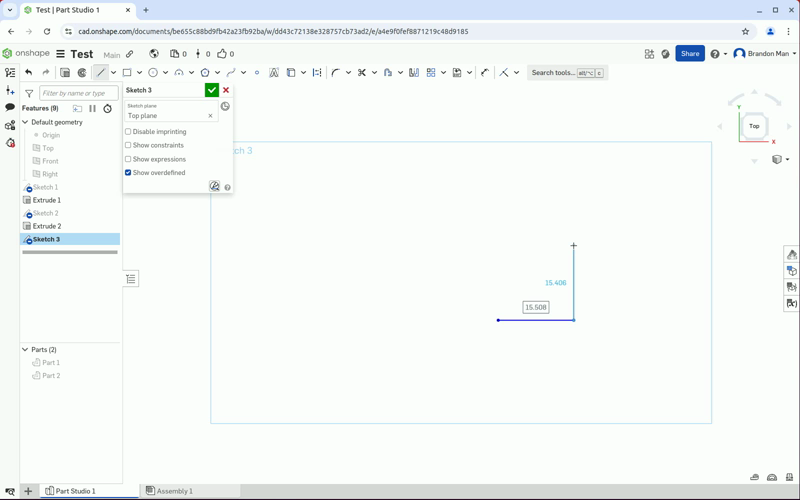
key_up(shift)
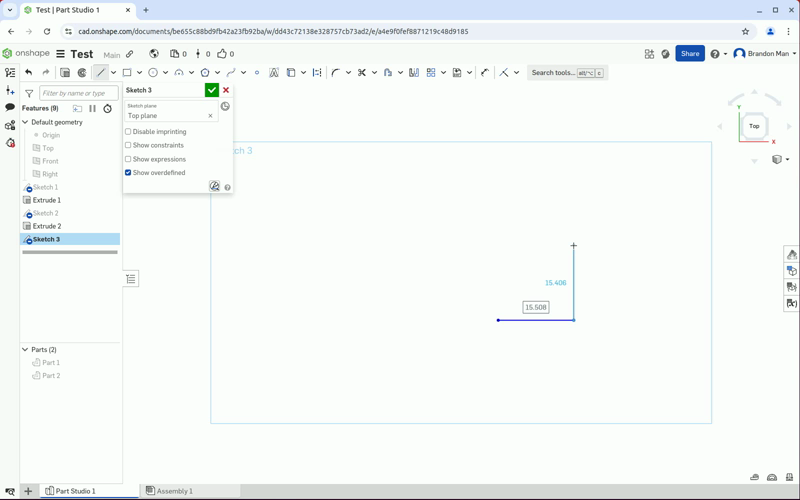
key_down(shift)
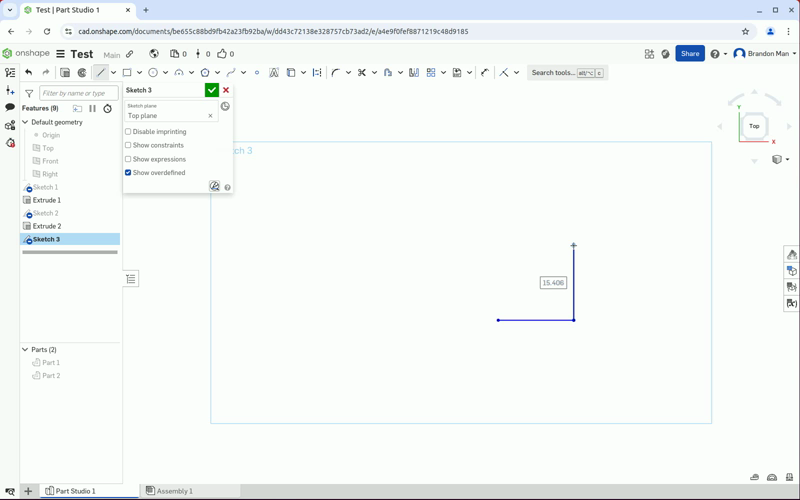
mouse_move(498, 245)
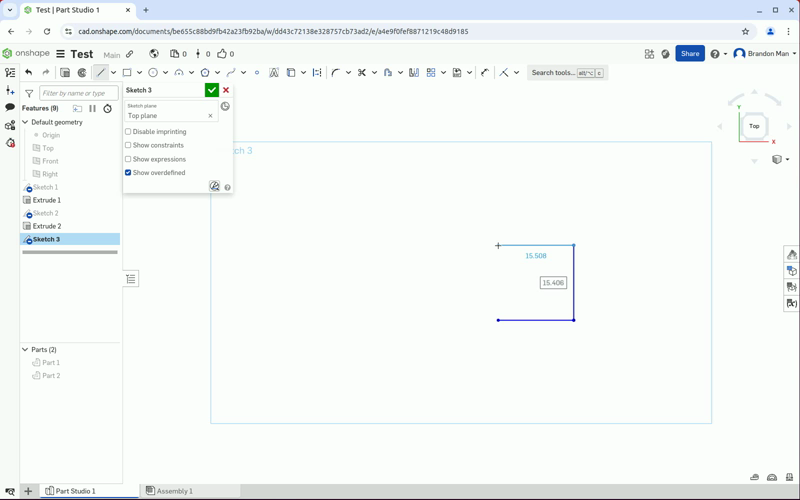
click(498, 245)
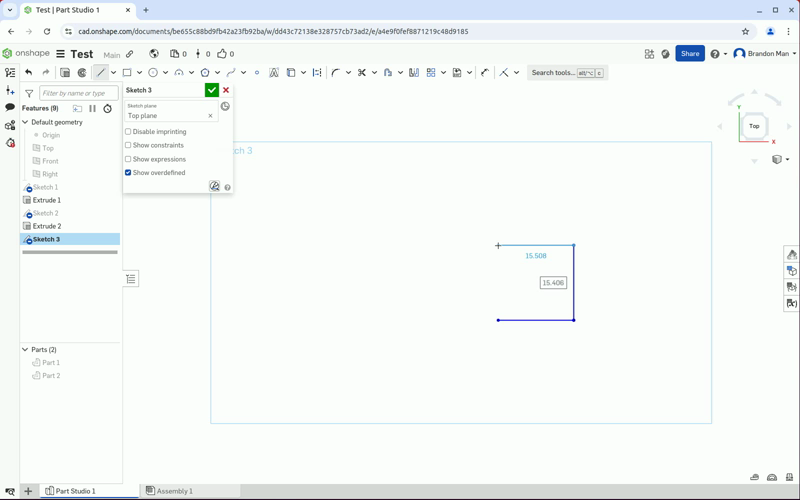
key_up(shift)
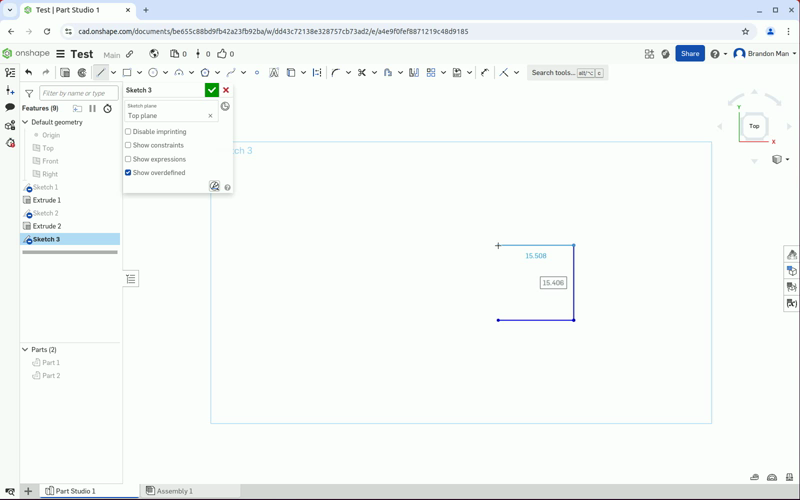
key_down(shift)
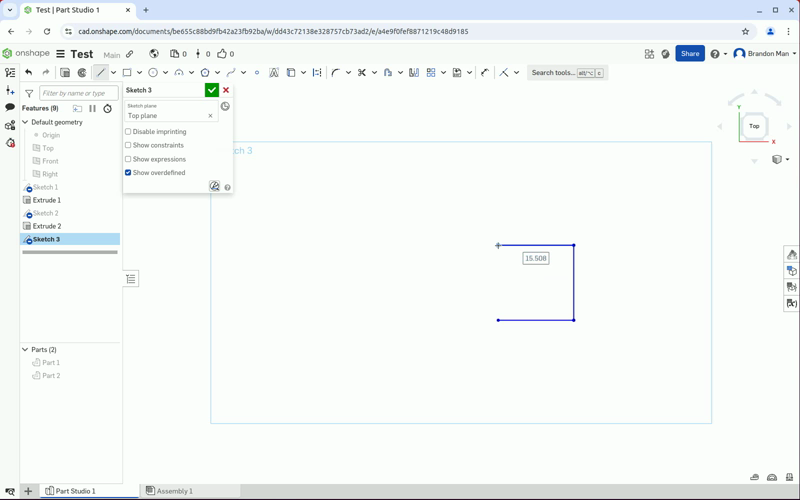
mouse_move(498, 320)
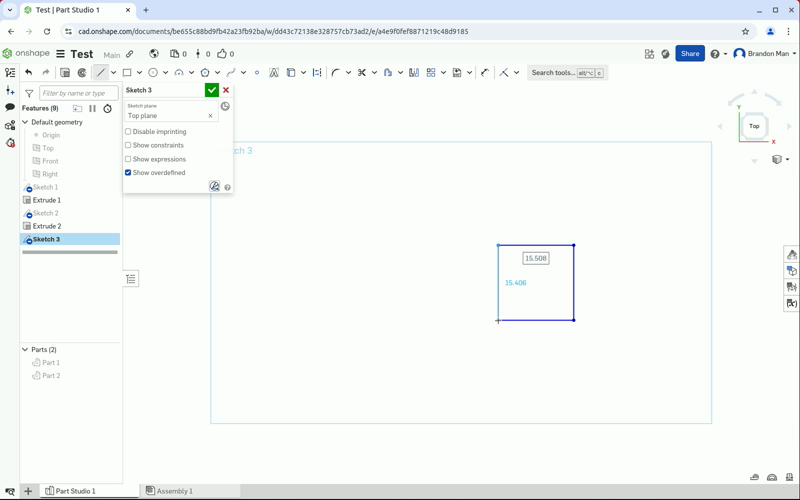
key_up(shift)
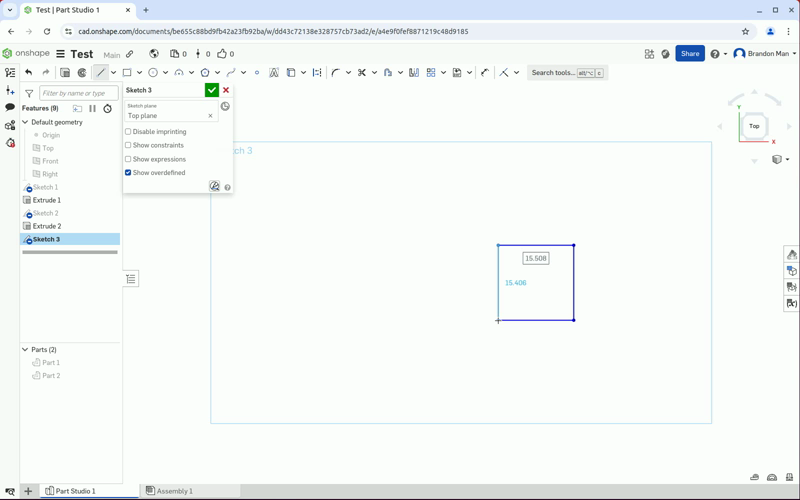
click(498, 320)
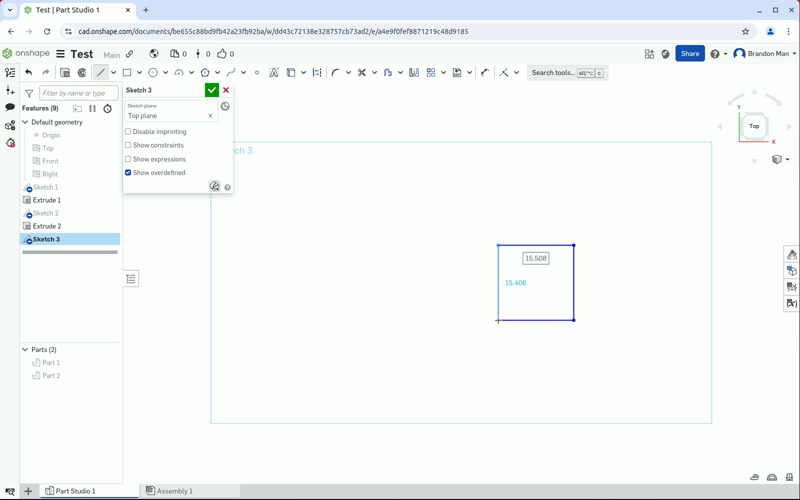
key(esc)
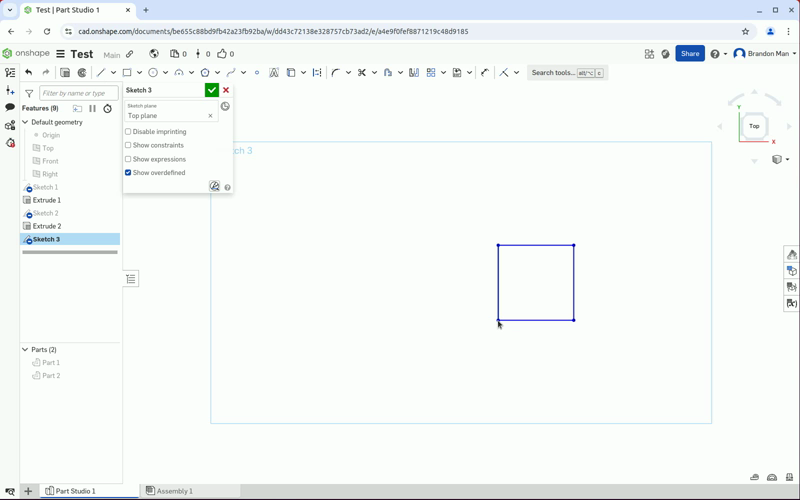
mouse_move(517, 295)
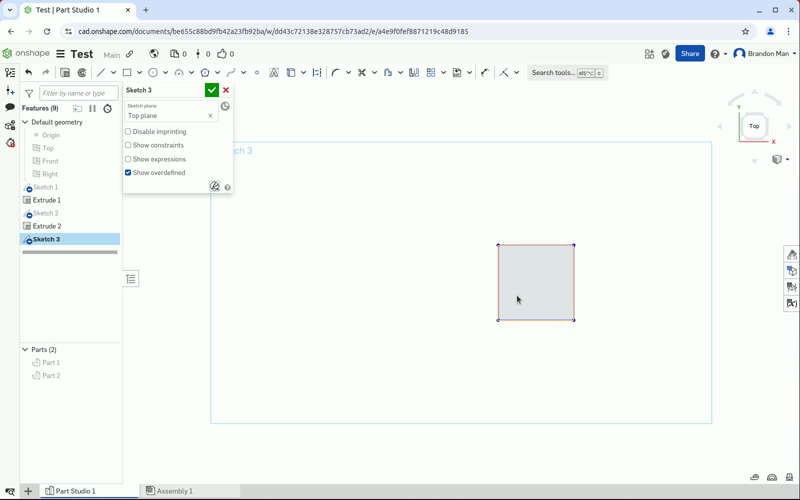
click(517, 295)
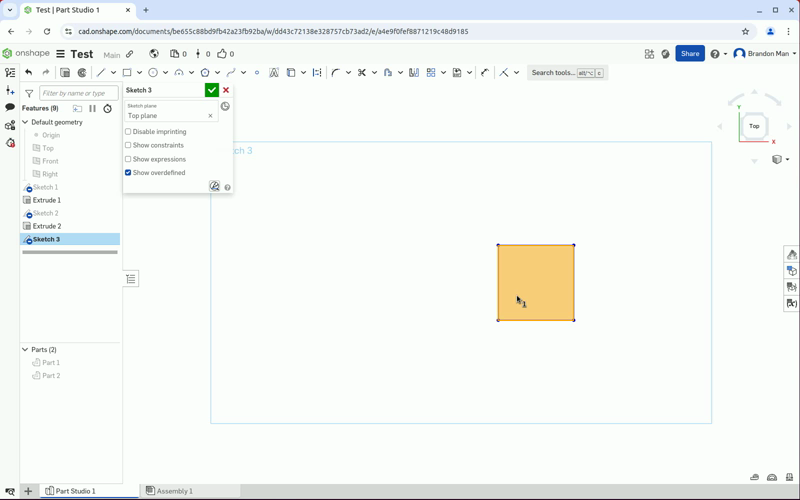
mouse_move(73, 352)
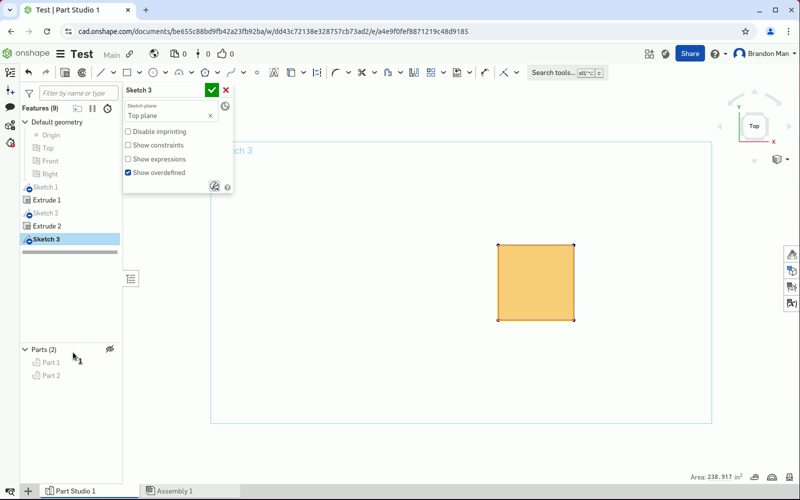
key(shift+y)
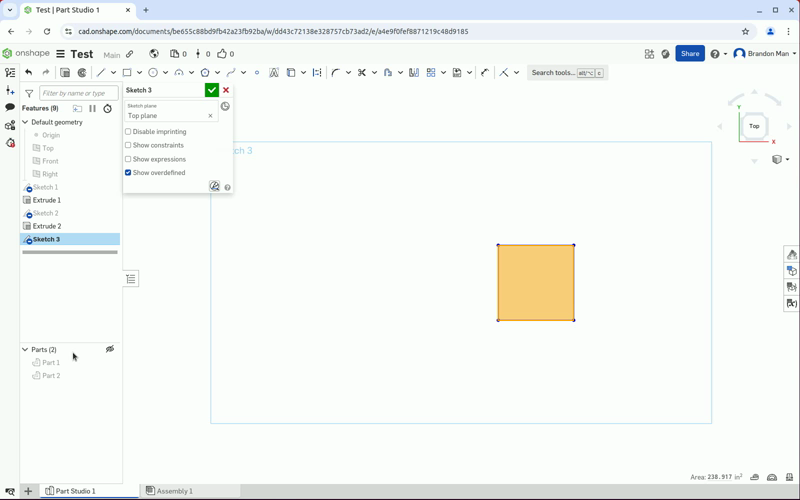
key(shift+e)
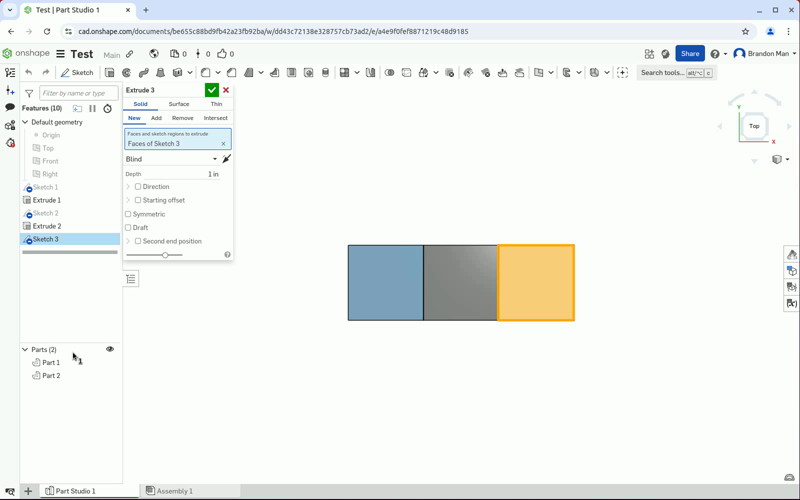
mouse_move(143, 106)
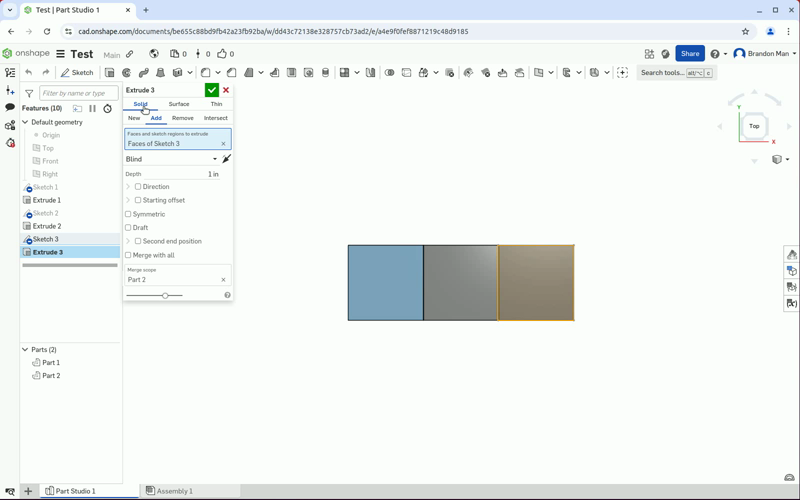
click(143, 106)
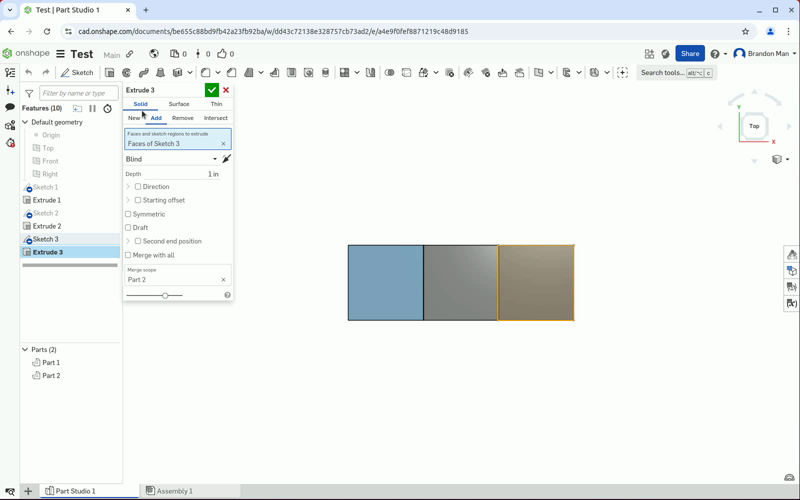
mouse_move(137, 120)
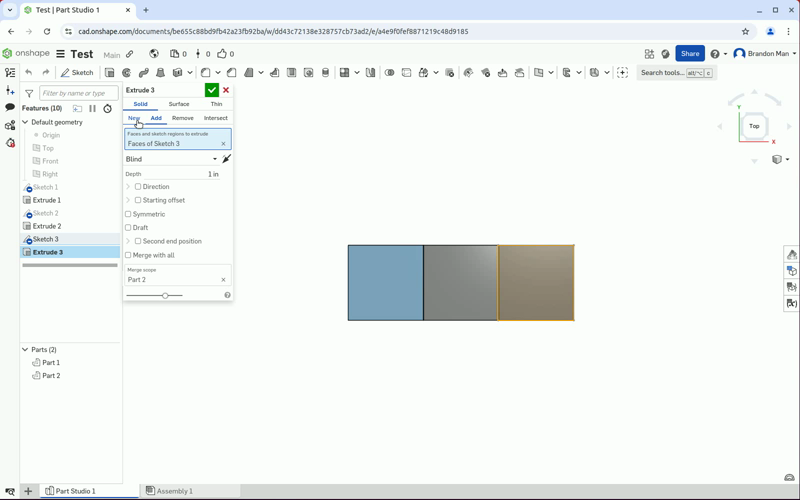
click(137, 120)
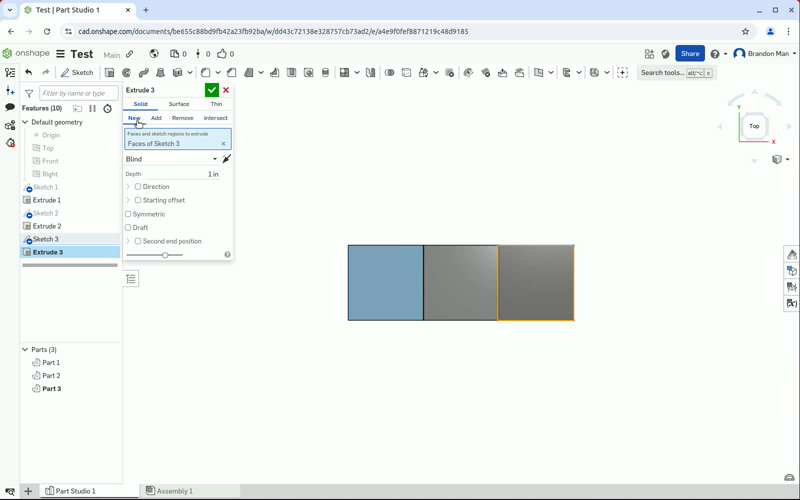
key(tab, 4)
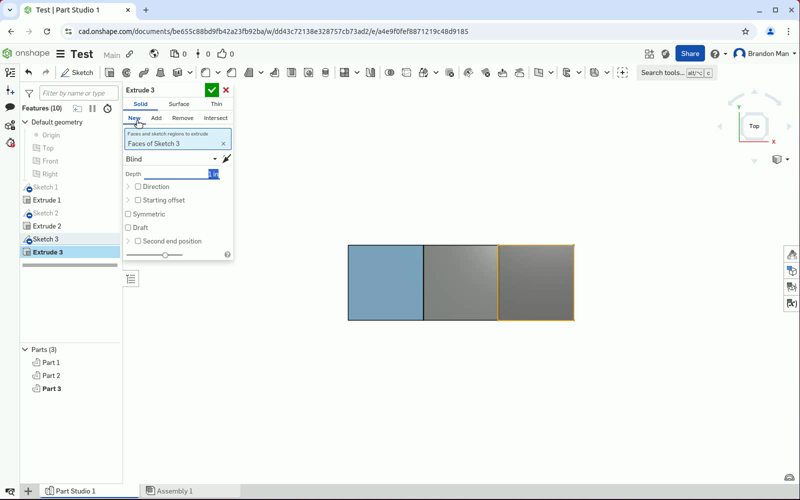
text(10.351)
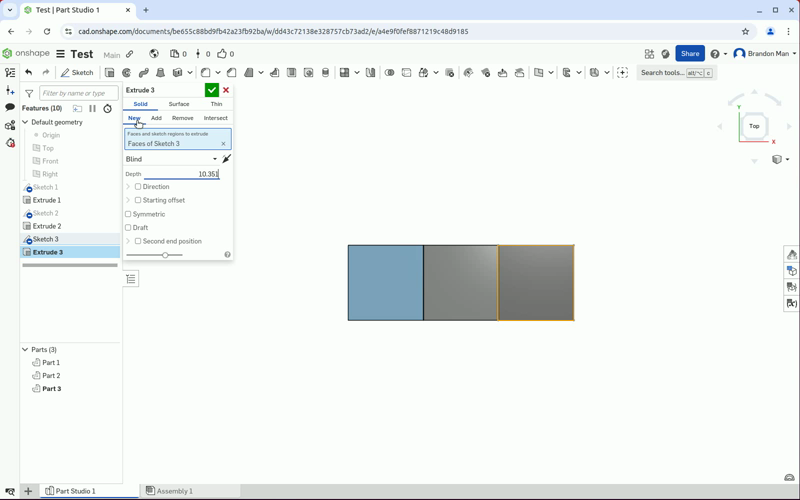
key(enter)
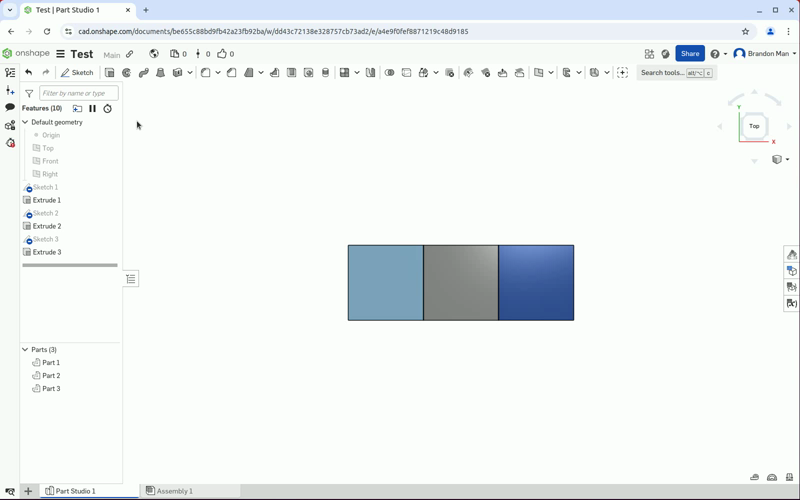
key(shift+h)
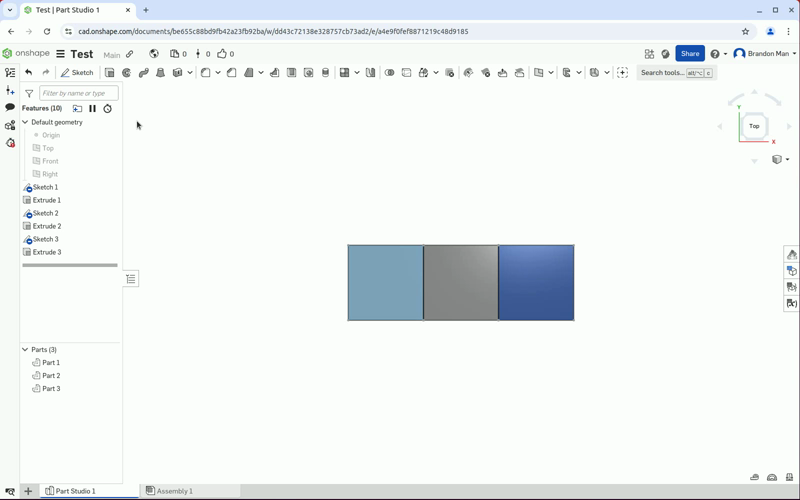
key(shift+h)
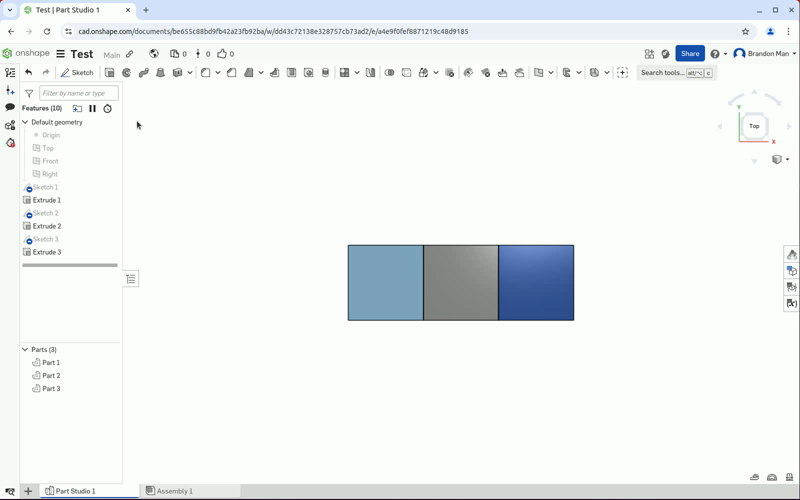
mouse_move(73, 189)
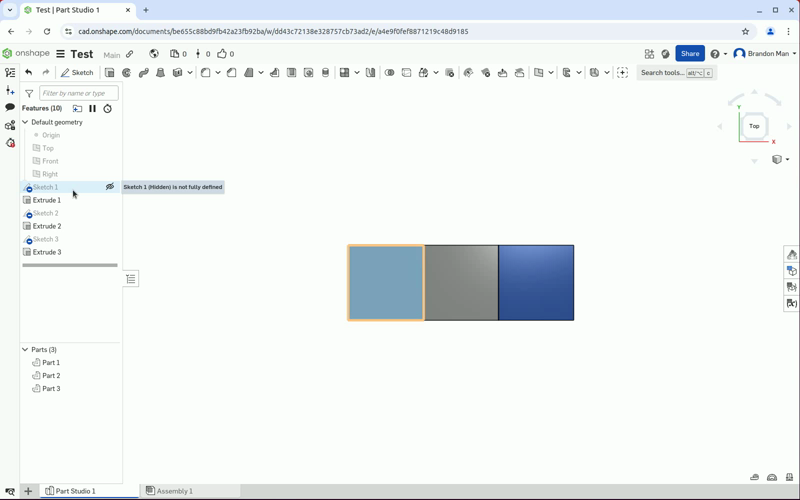
click(73, 189)
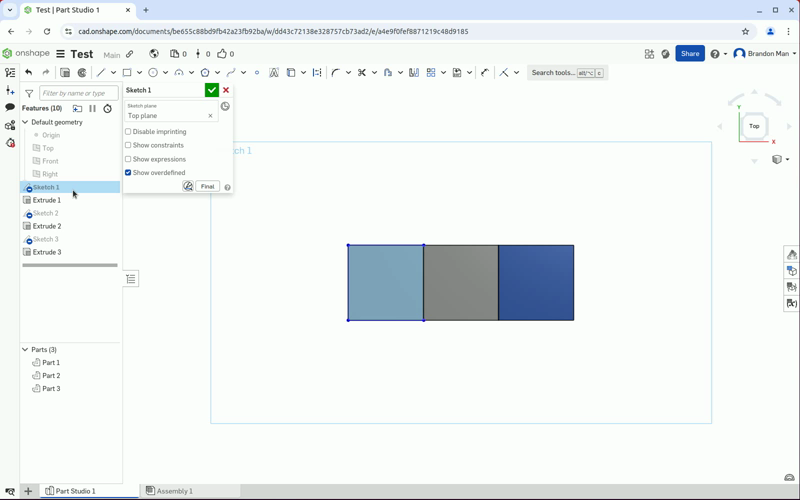
mouse_move(229, 92)
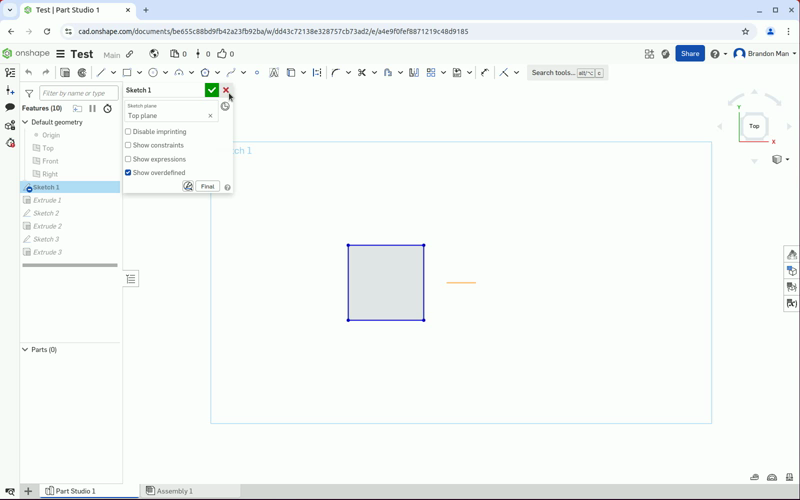
click(229, 92)
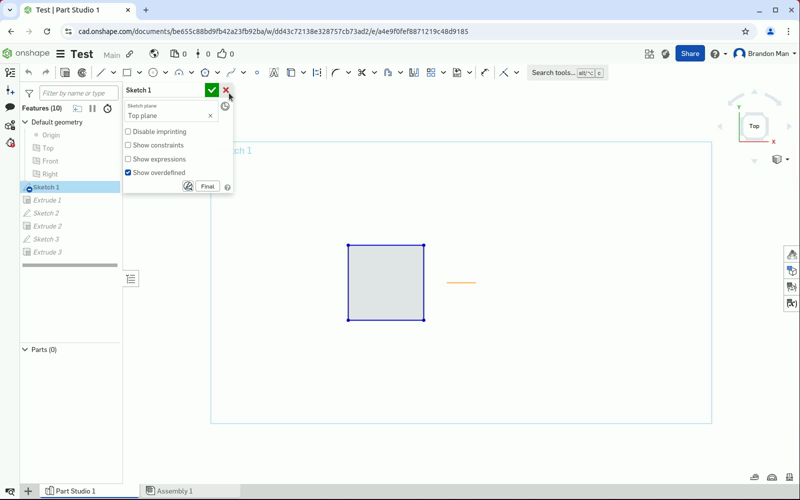
key(shift+s)
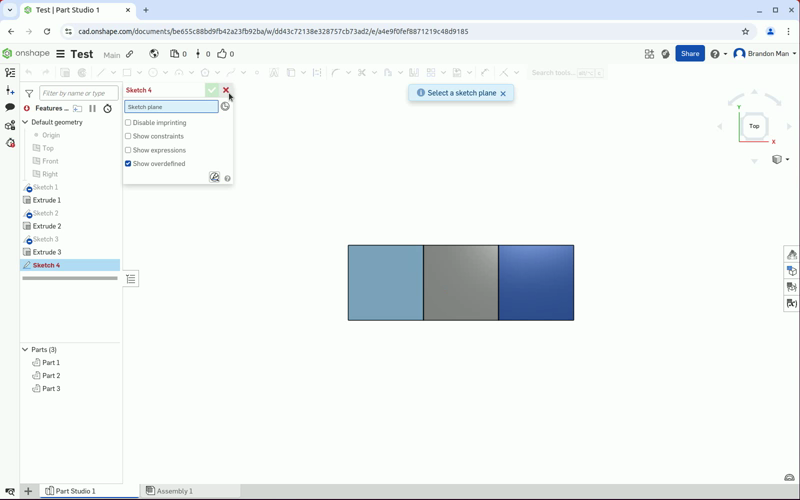
mouse_move(73, 150)
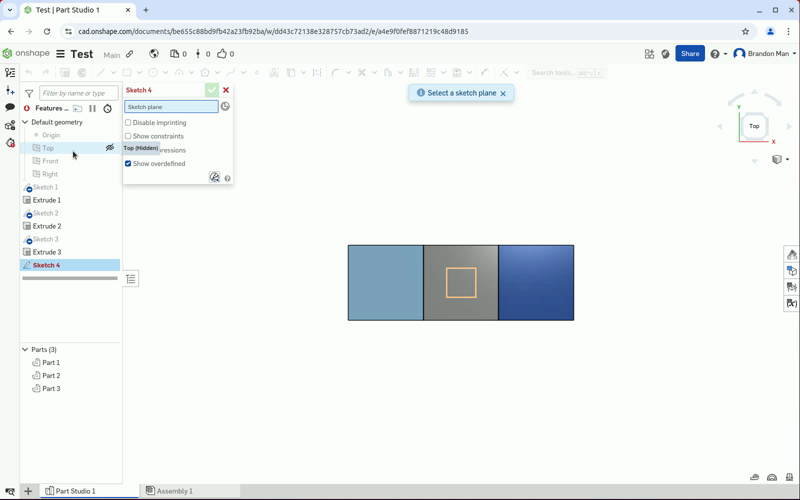
click(73, 150)
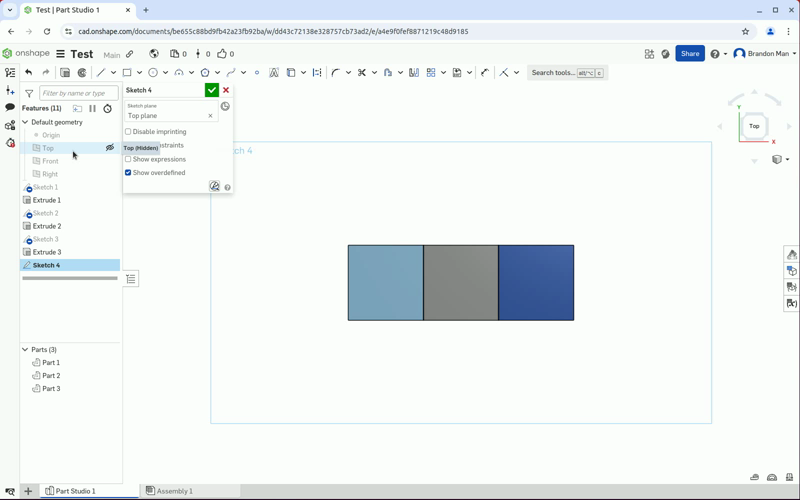
mouse_move(73, 352)
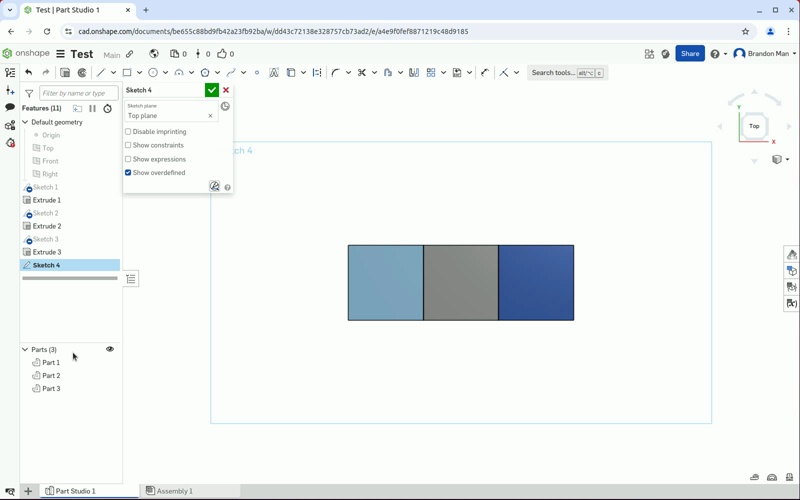
key(y)
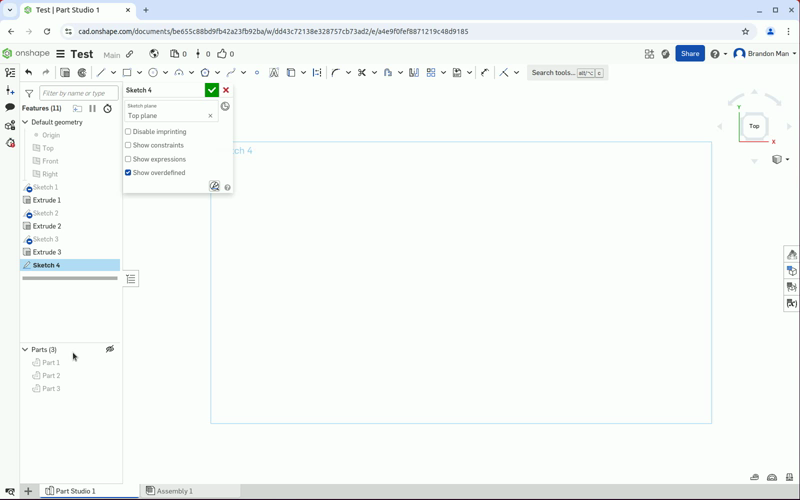
key(l)
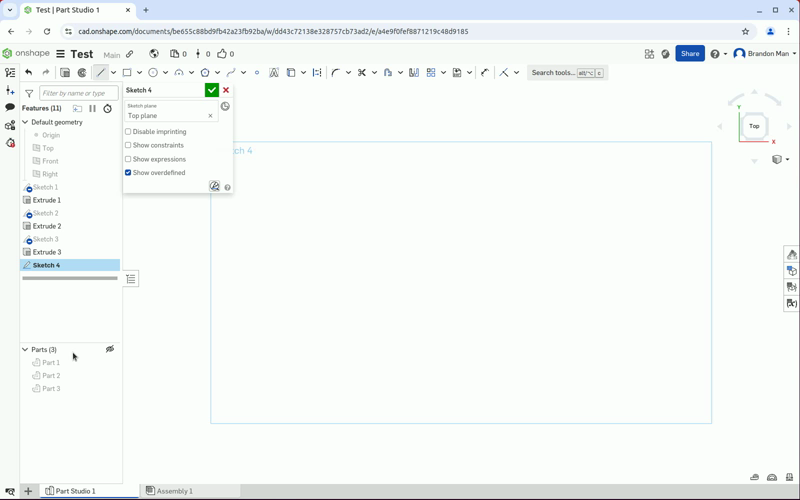
key_down(shift)
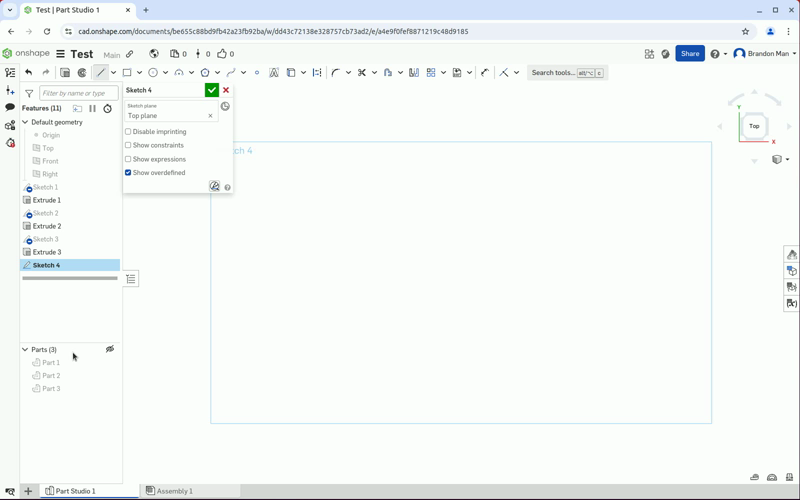
mouse_move(423, 245)
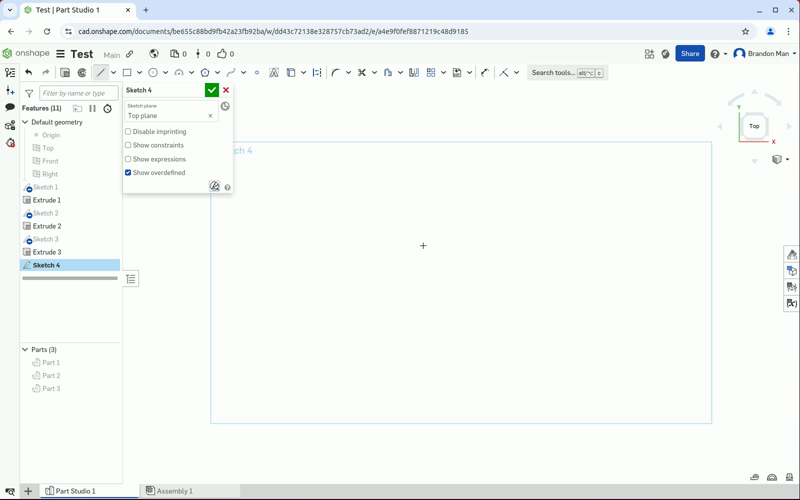
click(423, 245)
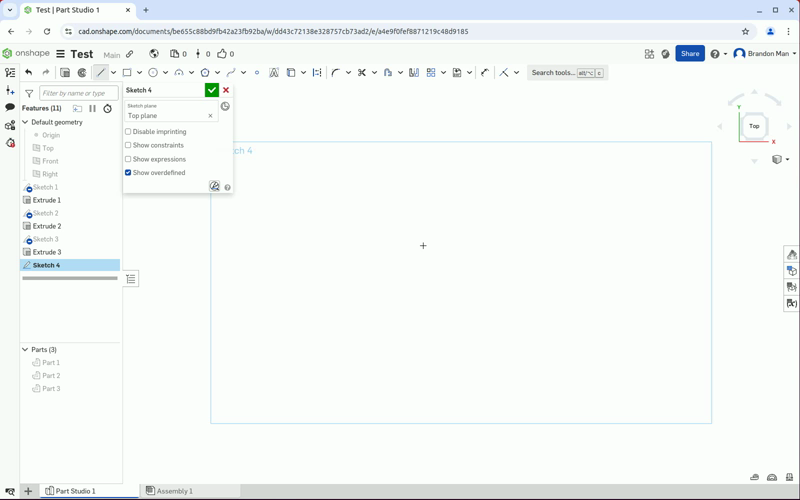
key_up(shift)
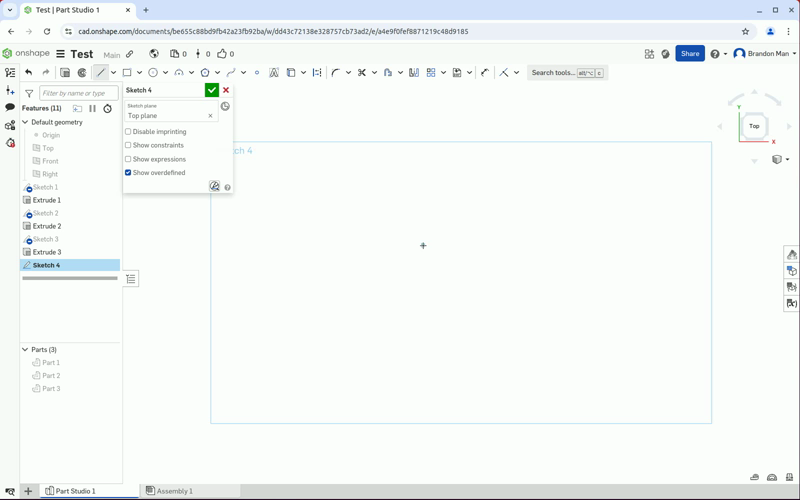
key_down(shift)
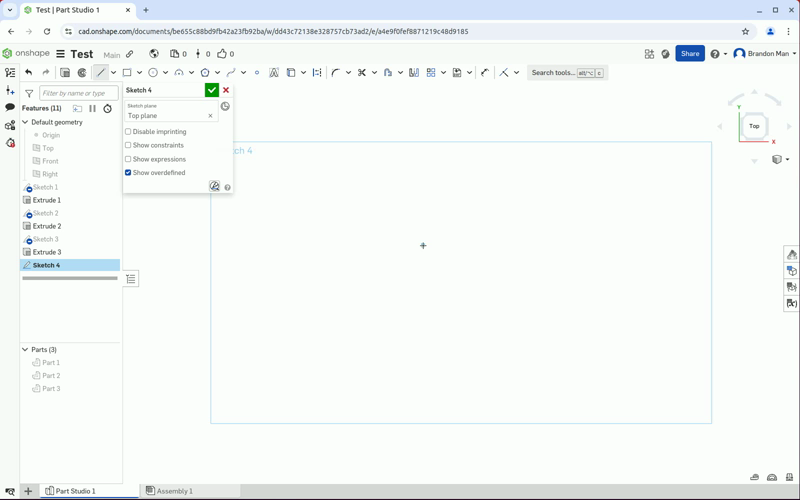
mouse_move(498, 245)
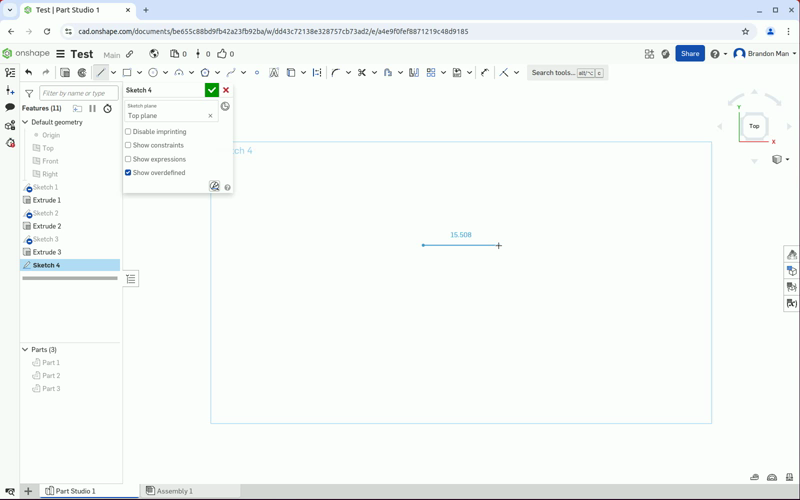
click(498, 245)
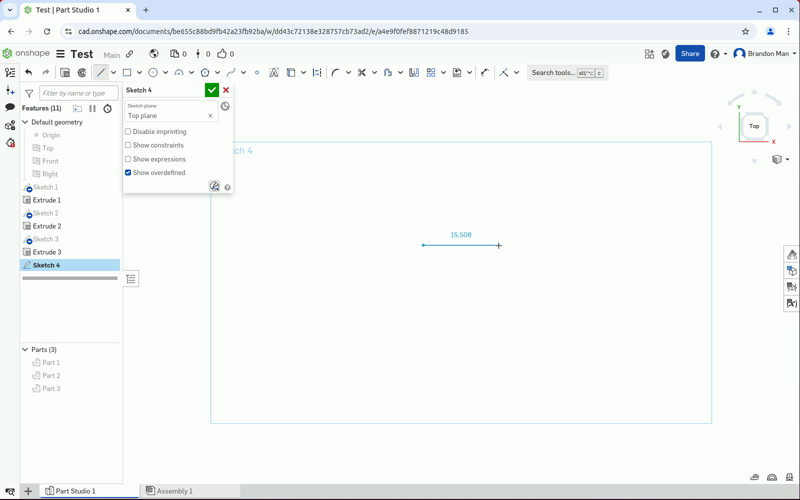
key_up(shift)
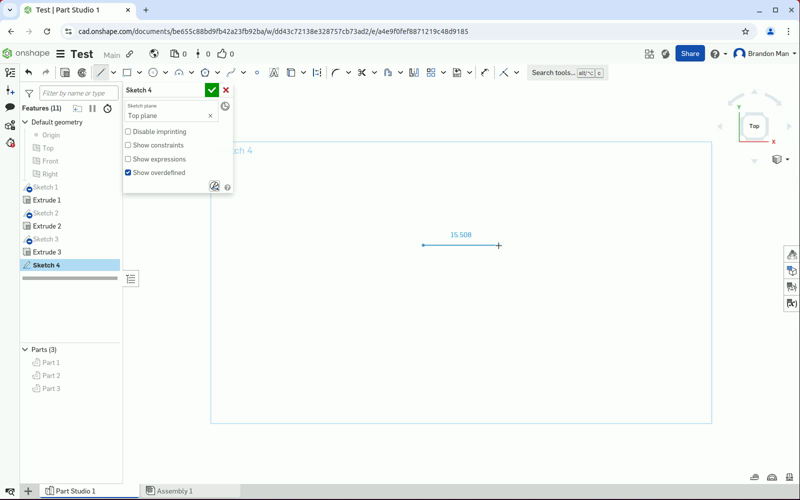
key_down(shift)
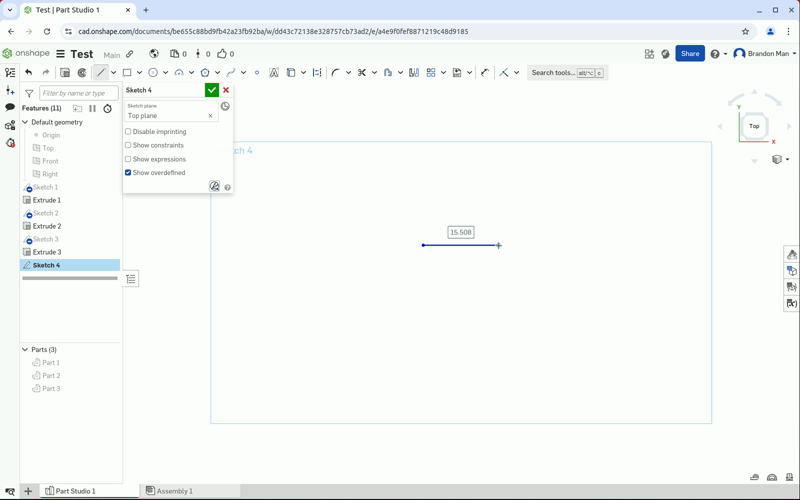
mouse_move(498, 170)
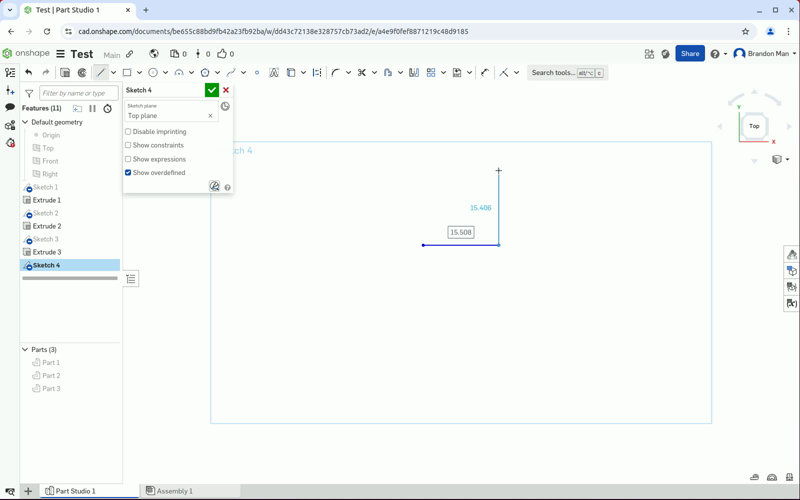
click(498, 170)
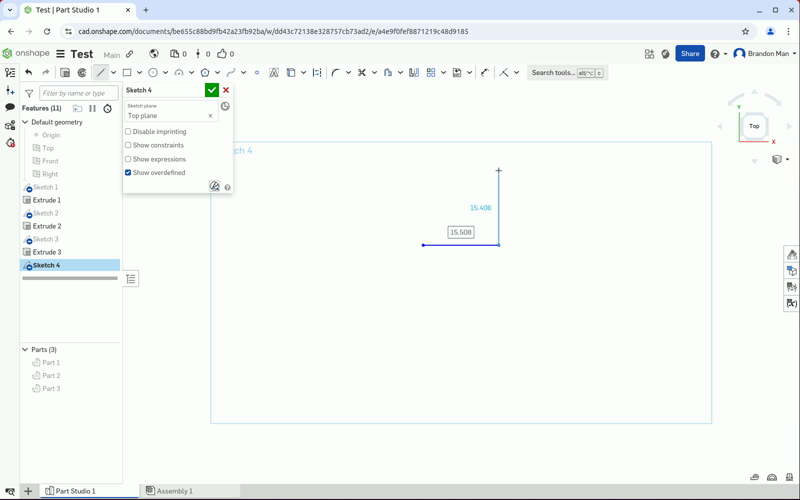
key_up(shift)
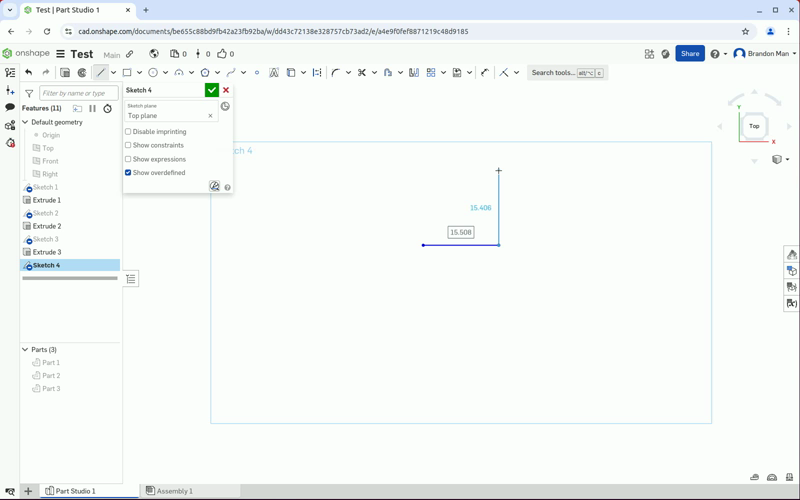
key_down(shift)
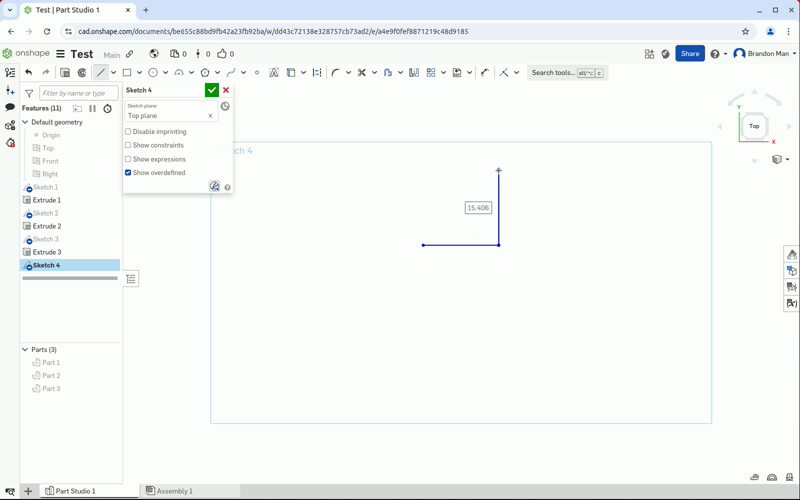
mouse_move(423, 170)
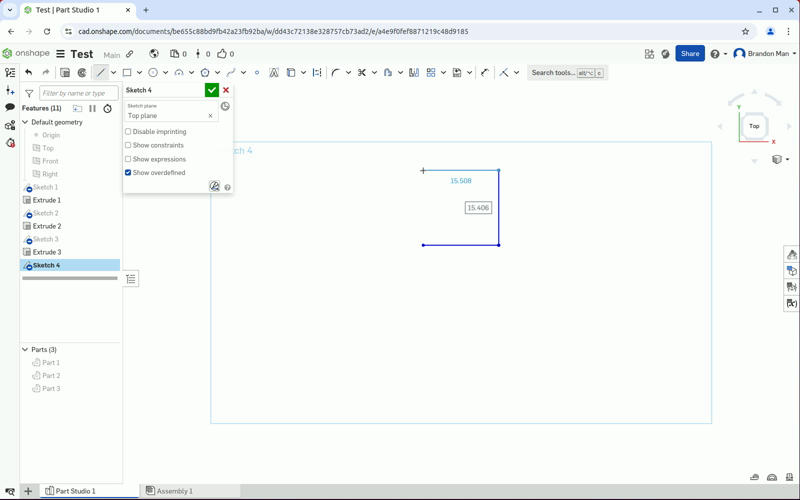
click(423, 170)
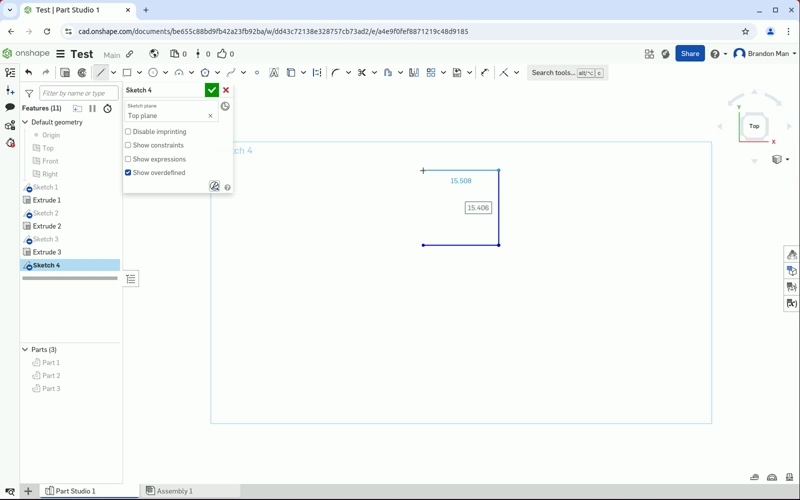
key_up(shift)
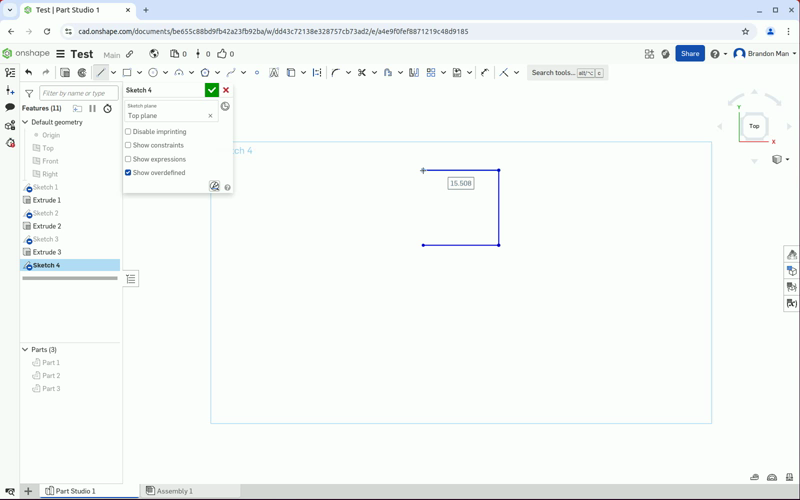
key_down(shift)
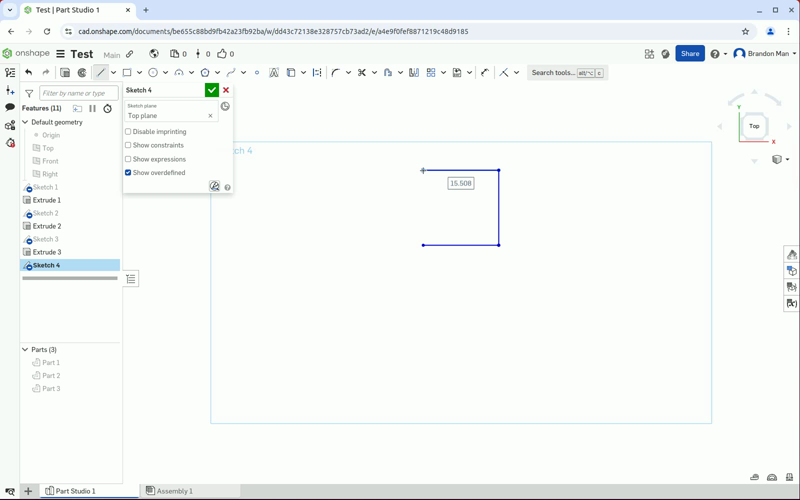
mouse_move(423, 245)
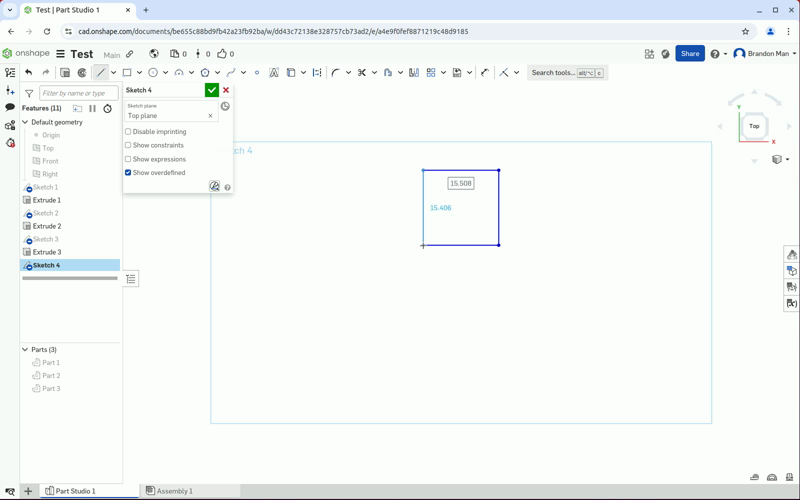
key_up(shift)
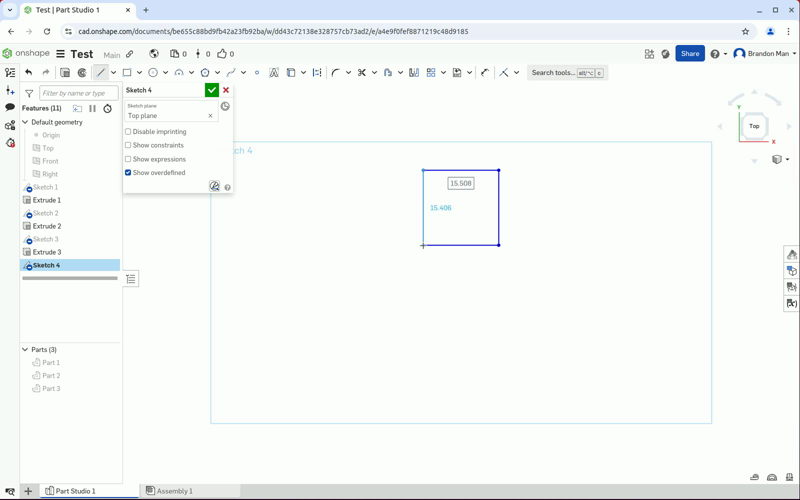
click(423, 245)
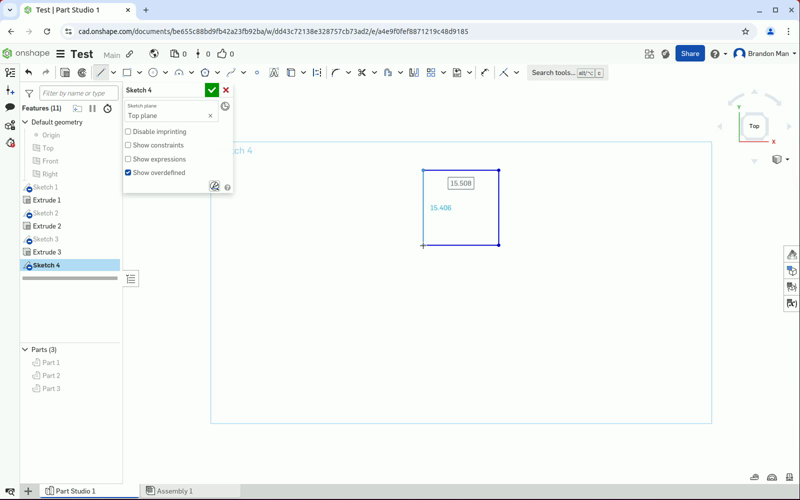
key(esc)
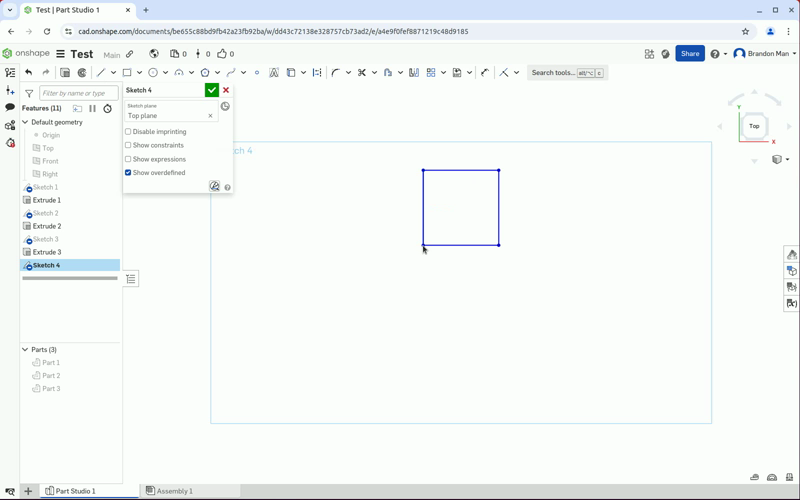
mouse_move(447, 187)
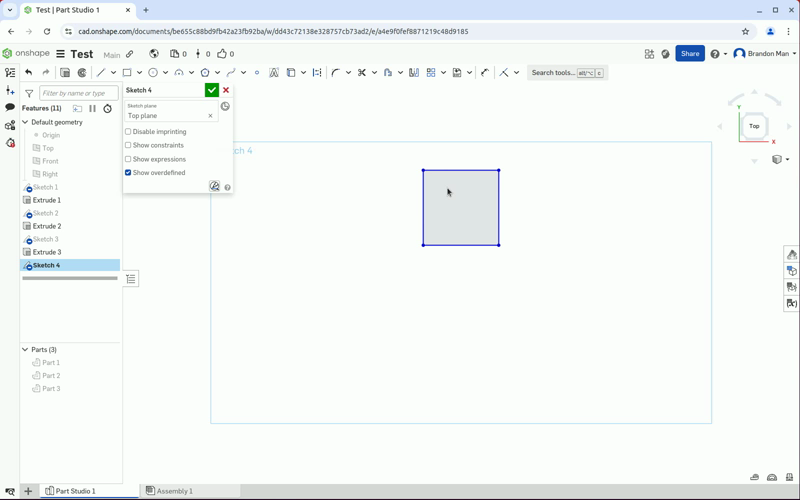
click(447, 187)
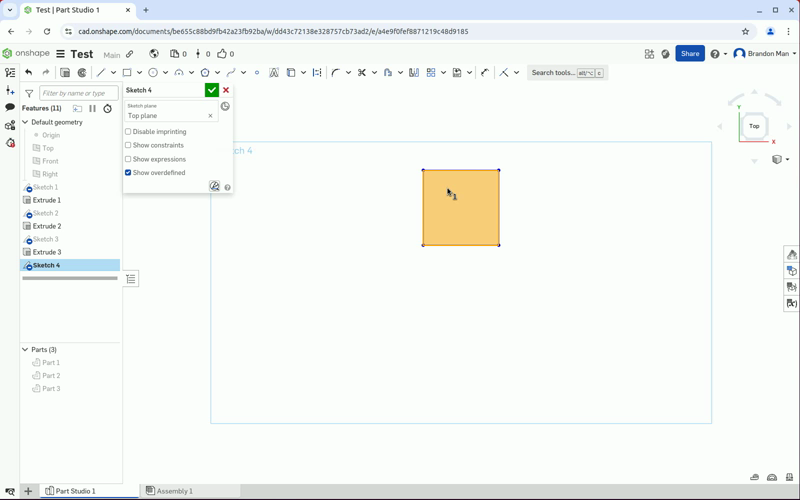
mouse_move(73, 352)
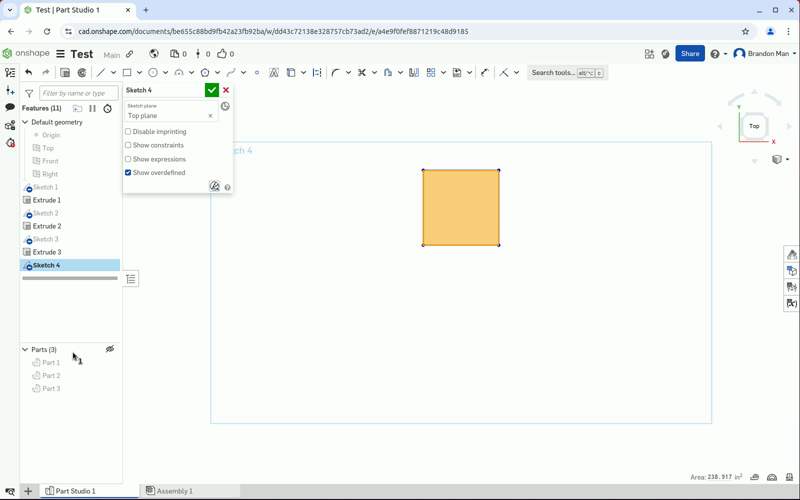
key(shift+y)
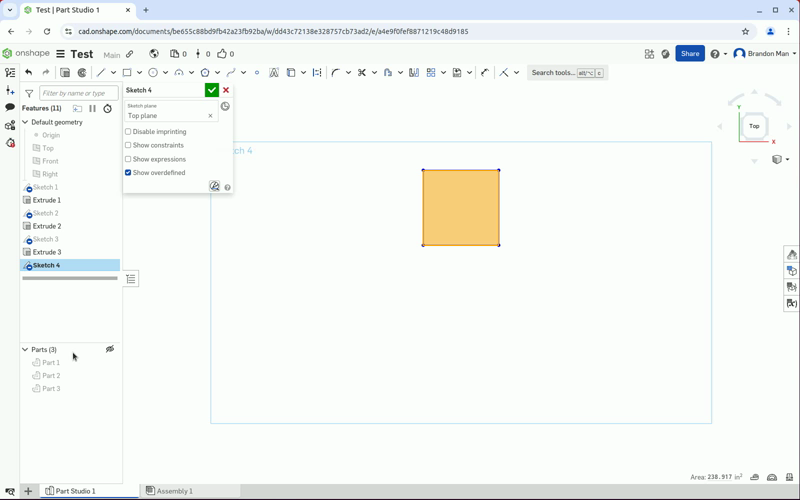
key(shift+e)
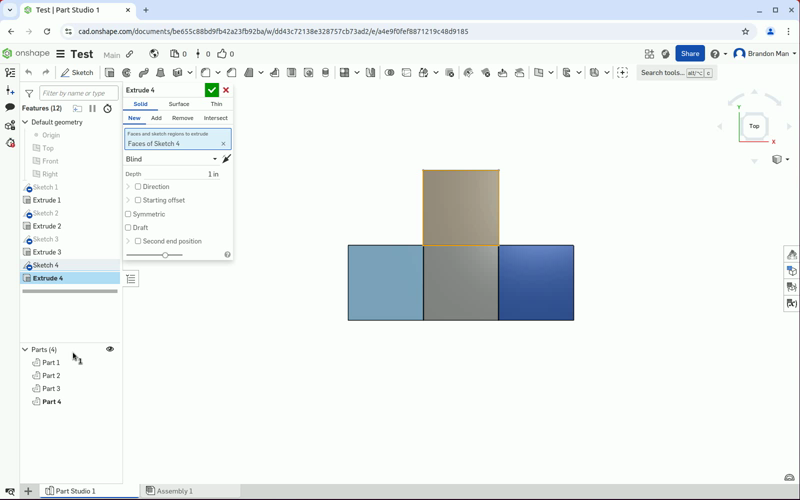
mouse_move(143, 106)
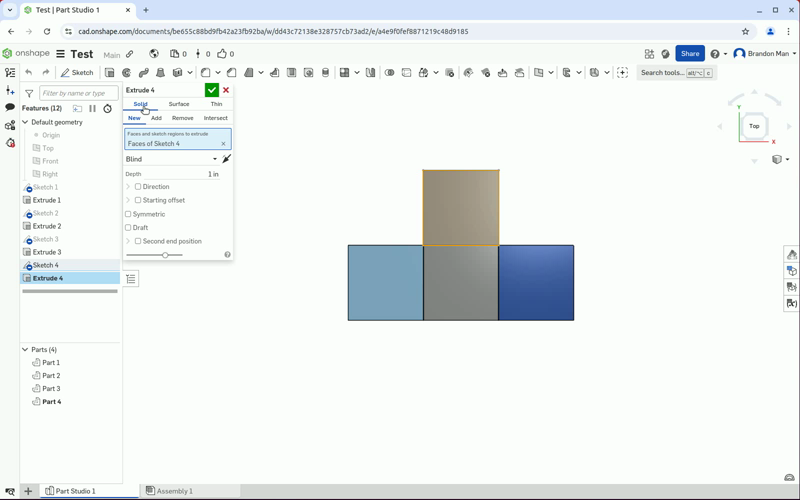
click(143, 106)
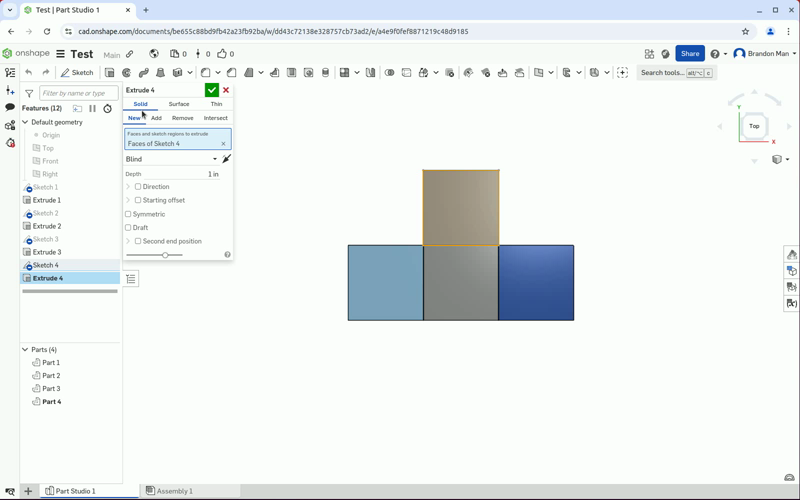
mouse_move(137, 120)
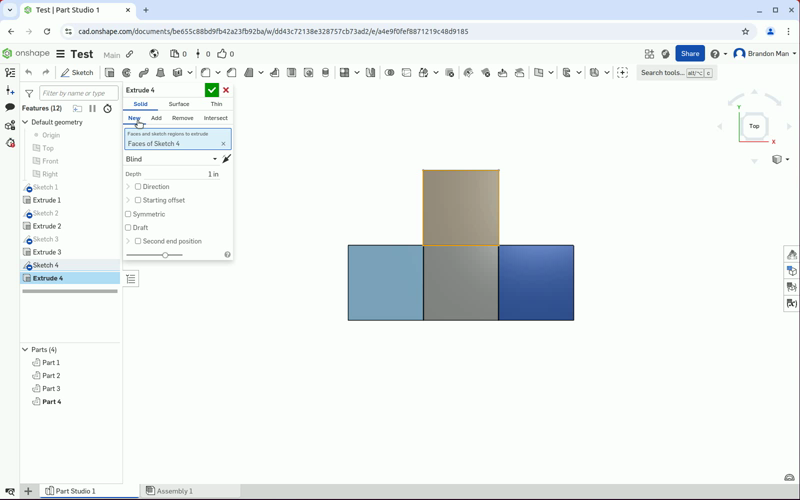
click(137, 120)
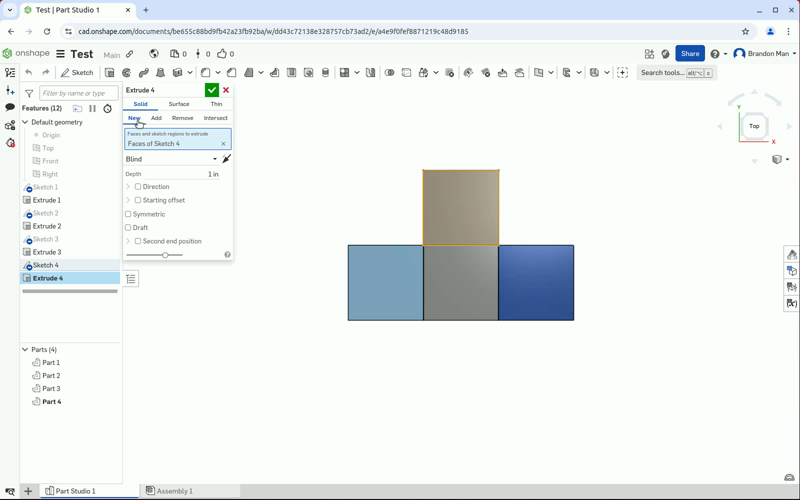
key(tab, 4)
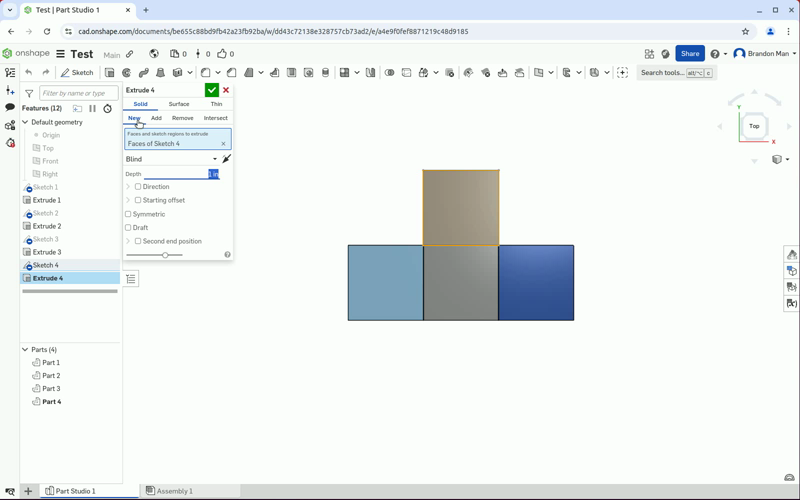
text(10.351)
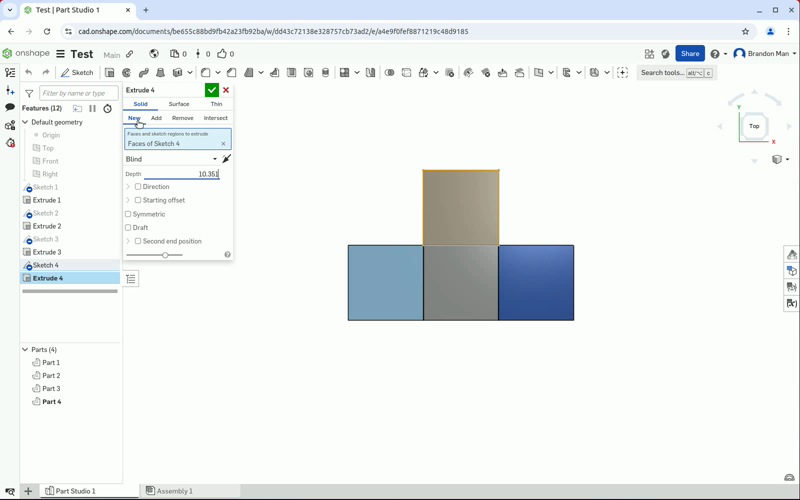
key(enter)
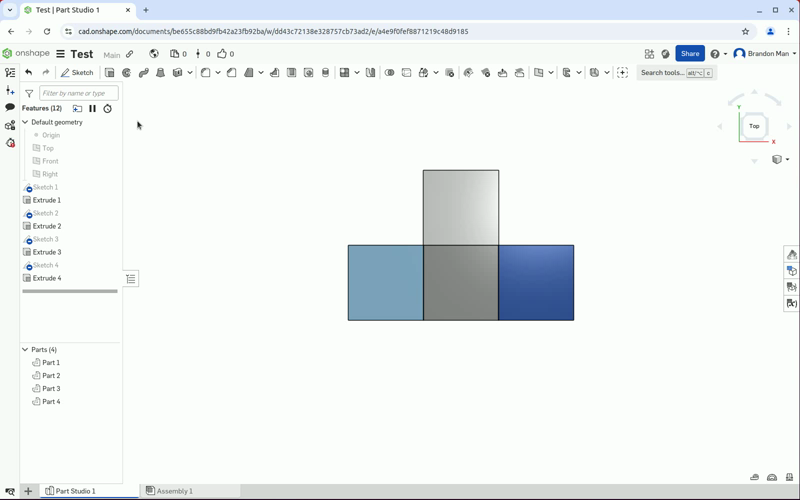
key(shift+h)
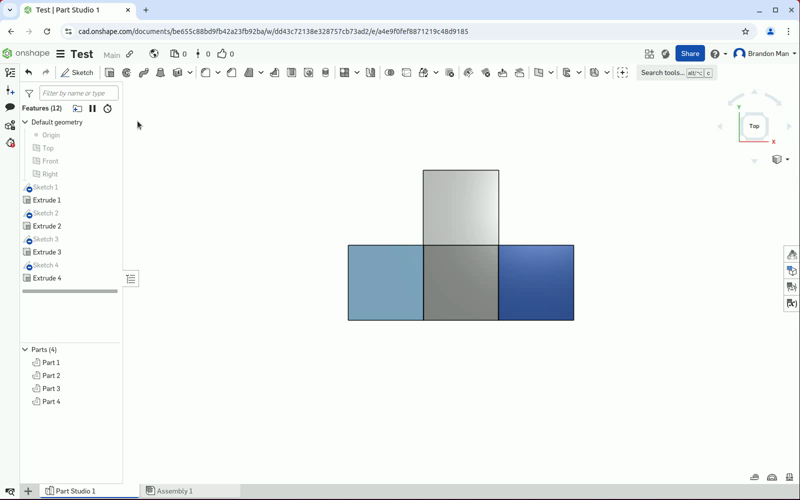
key(shift+h)
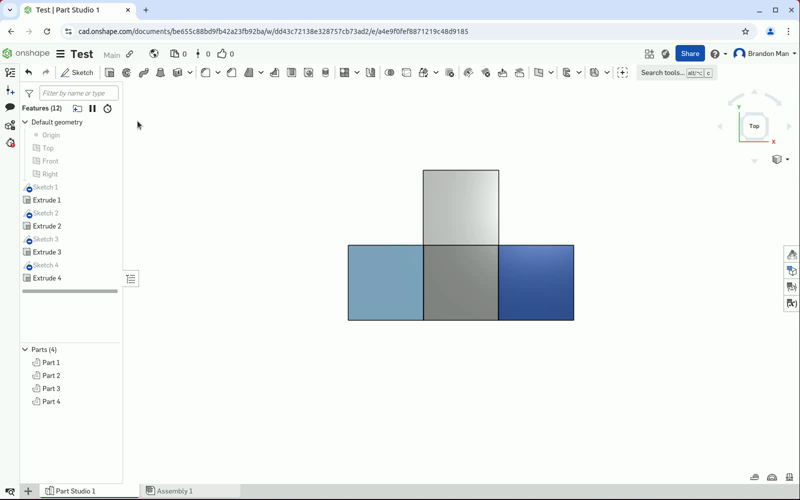
mouse_move(73, 189)
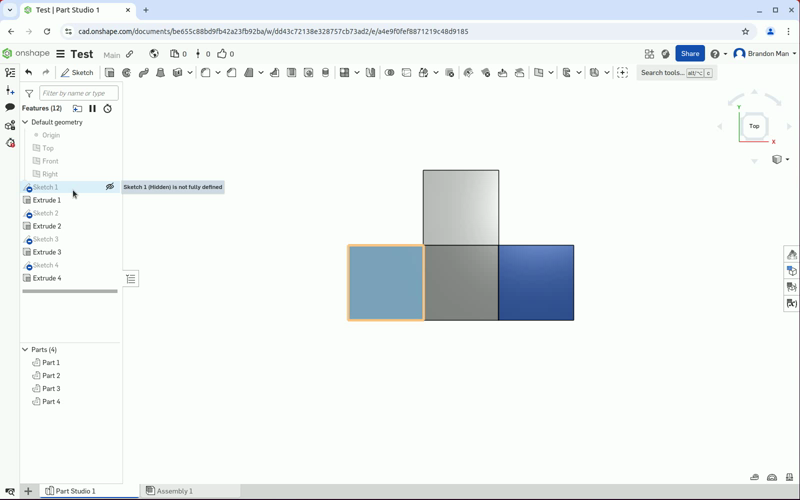
click(73, 189)
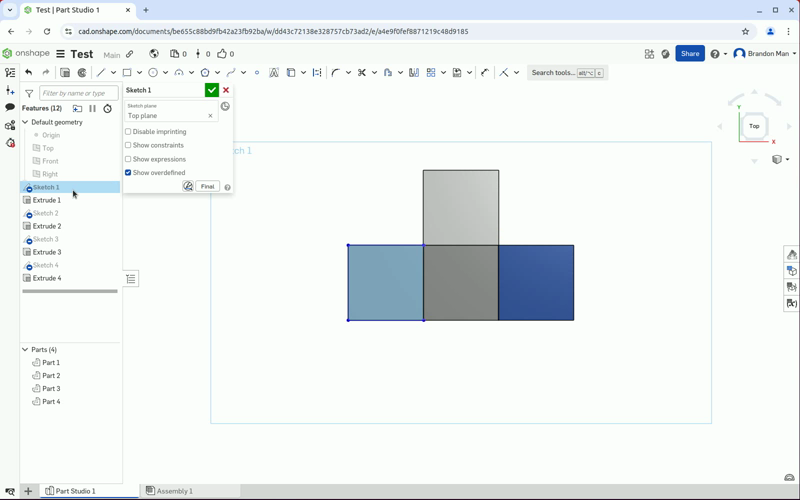
mouse_move(229, 92)
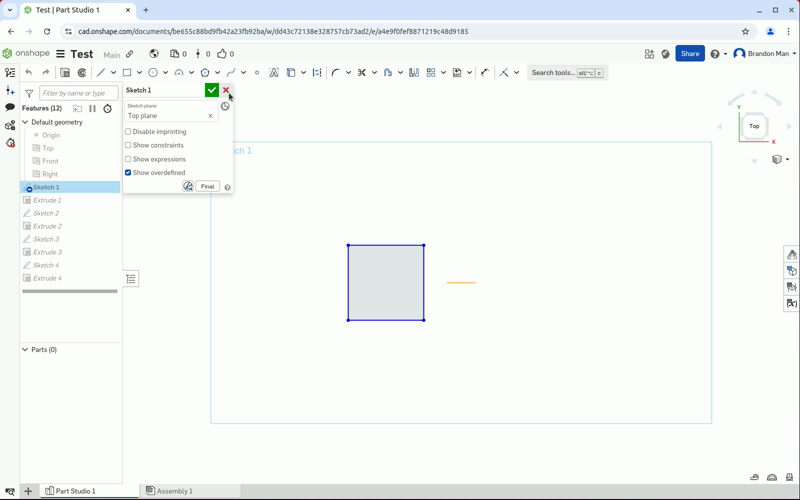
click(229, 92)
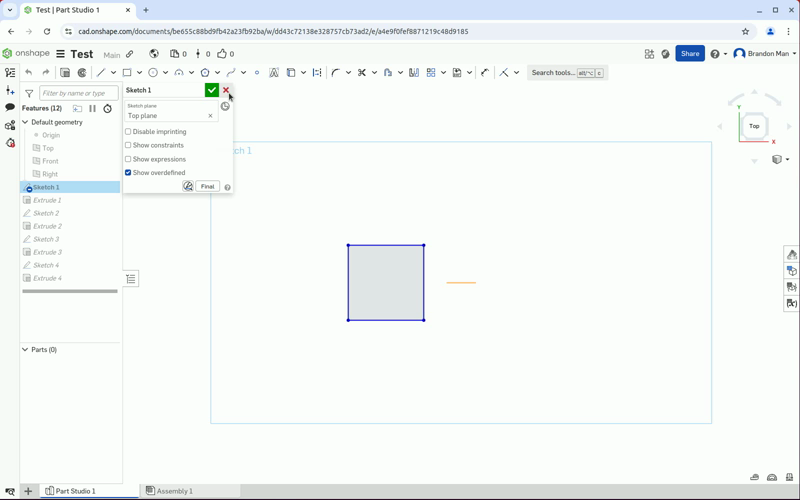
key(shift+s)
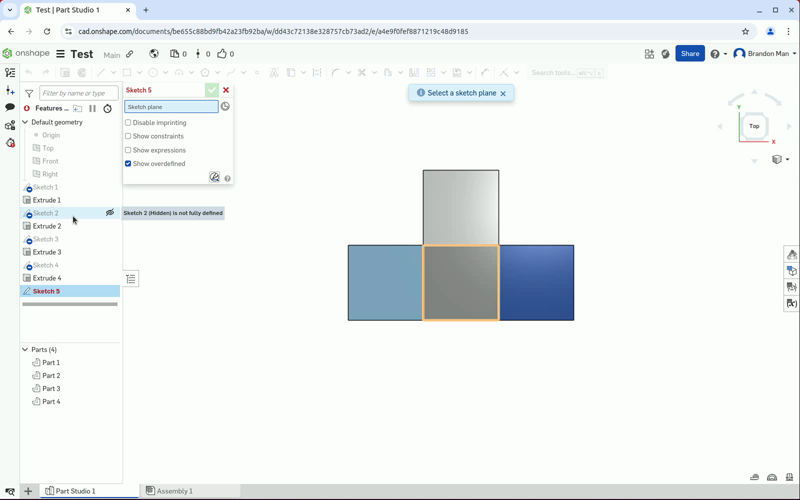
scroll(3)
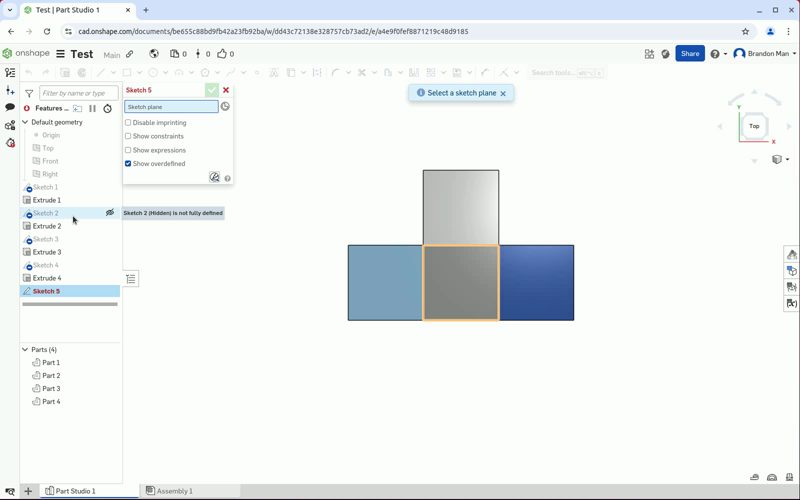
mouse_move(73, 150)
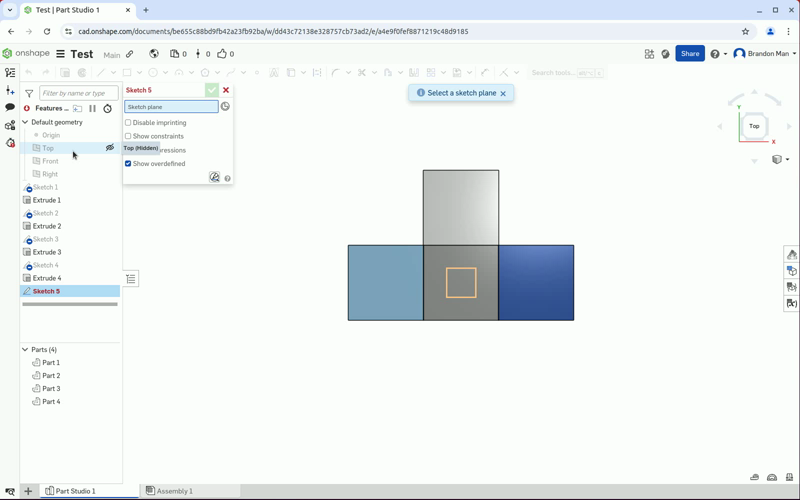
click(73, 150)
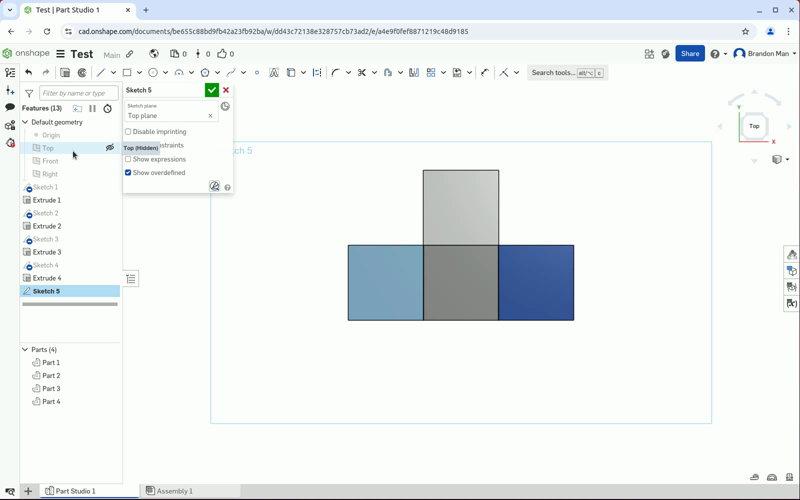
mouse_move(73, 352)
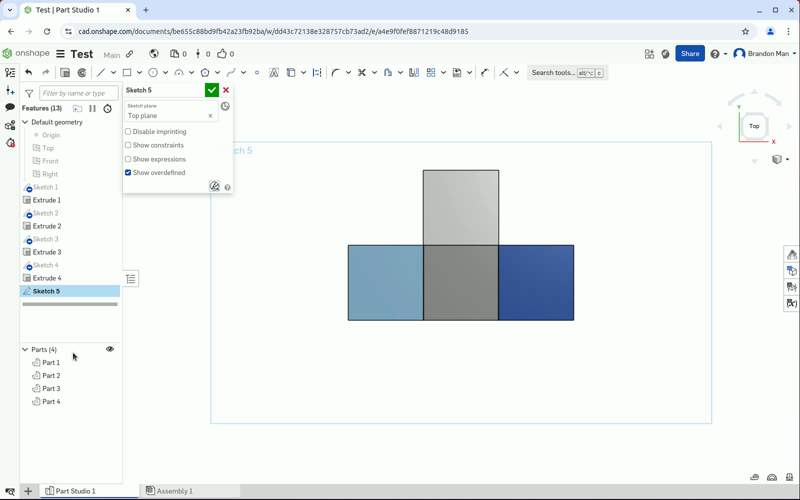
key(y)
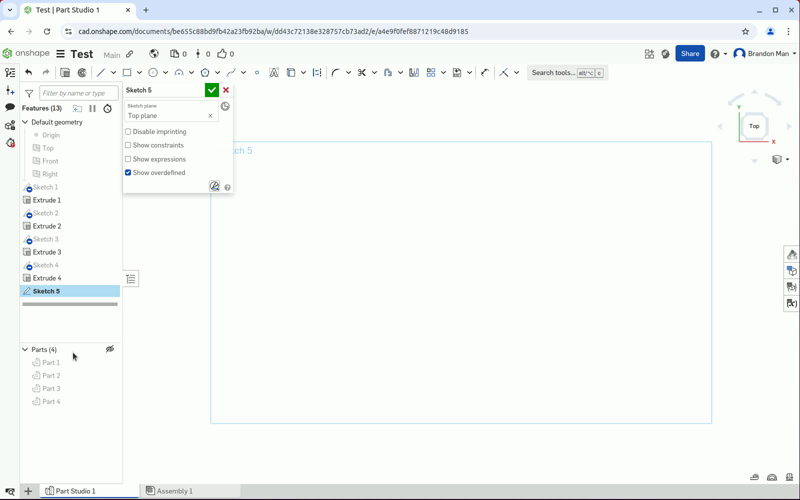
key(l)
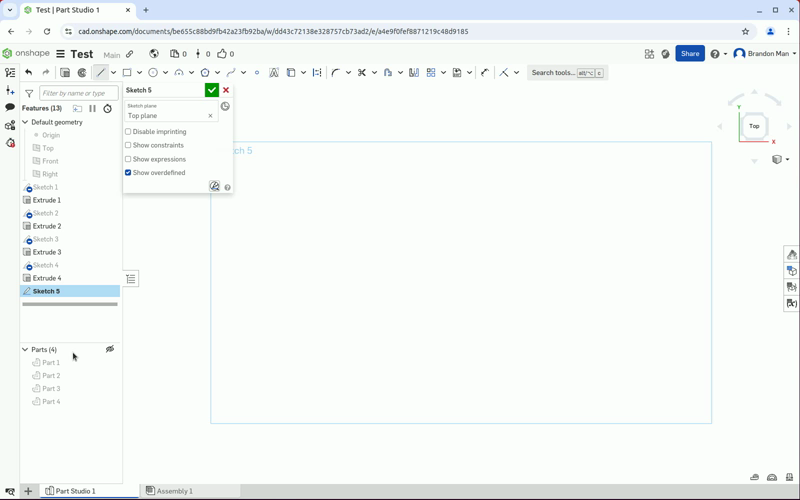
key_down(shift)
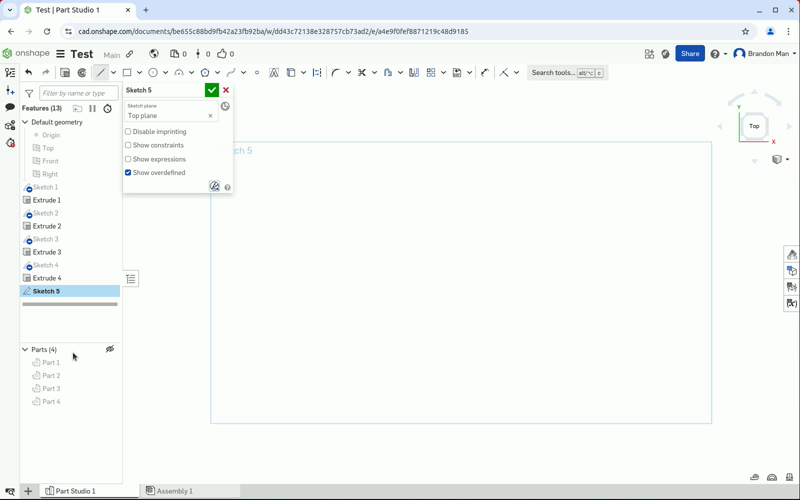
mouse_move(423, 395)
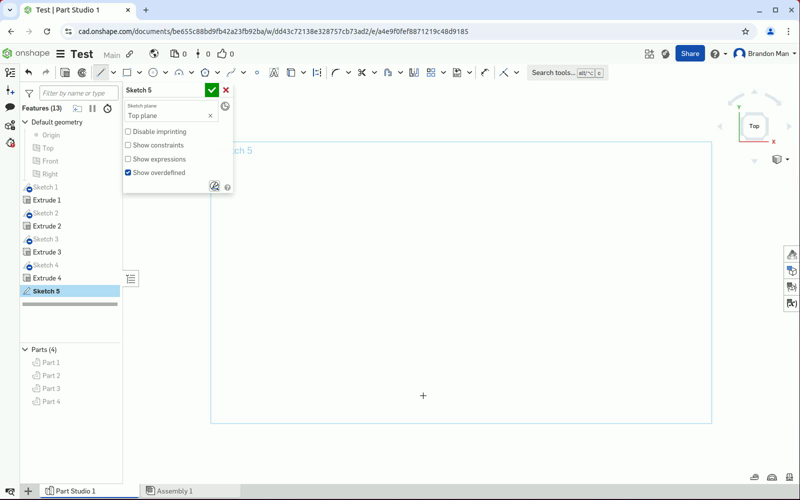
click(423, 395)
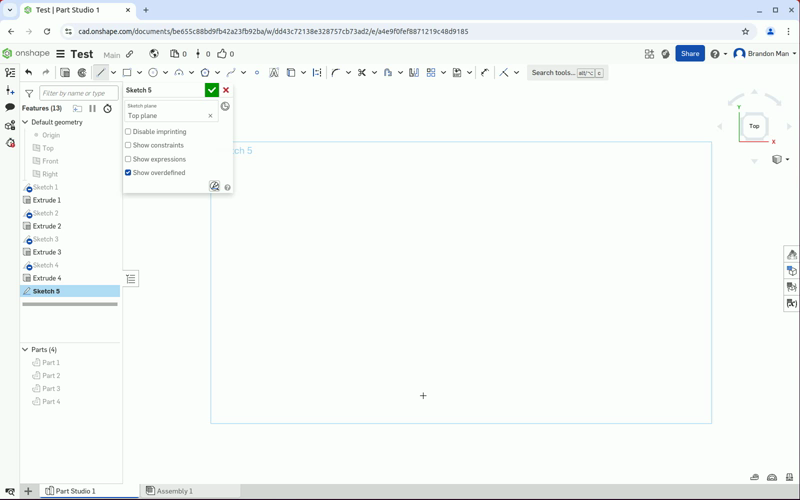
key_up(shift)
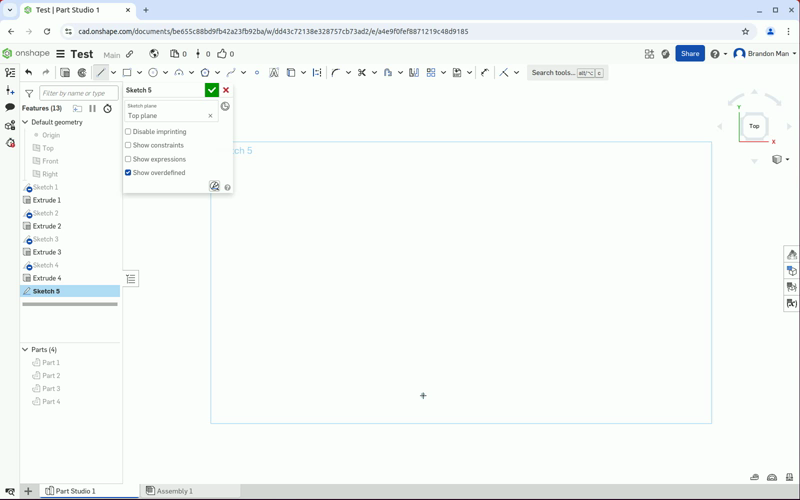
key_down(shift)
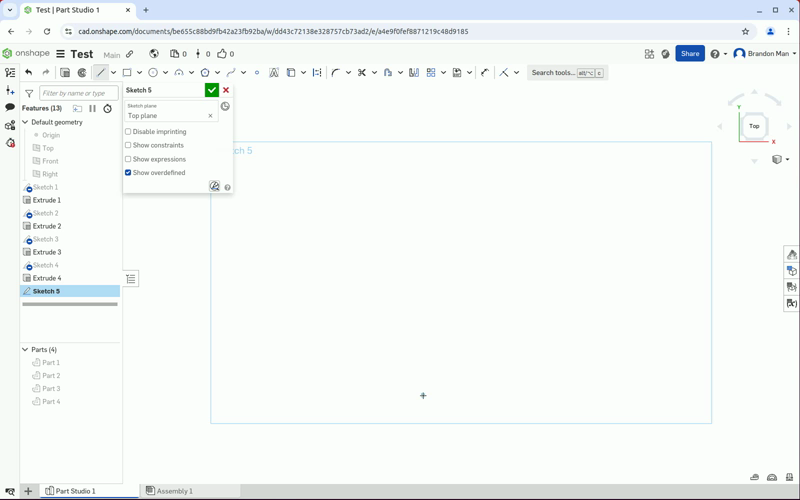
mouse_move(498, 395)
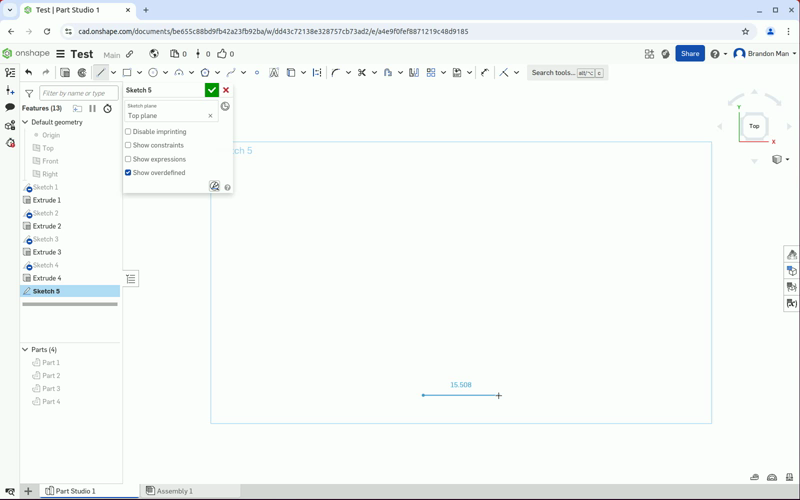
click(498, 395)
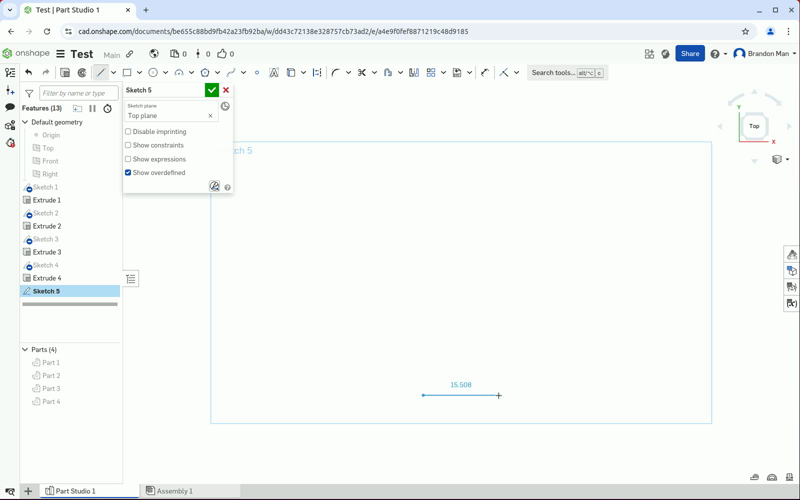
key_up(shift)
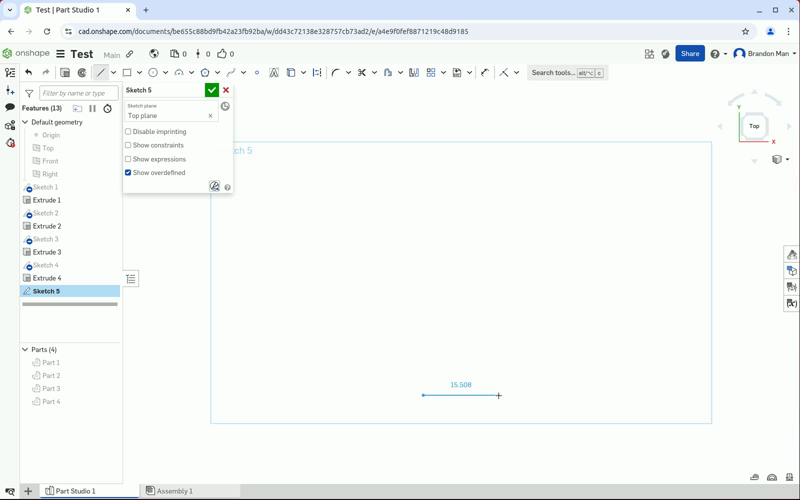
key_down(shift)
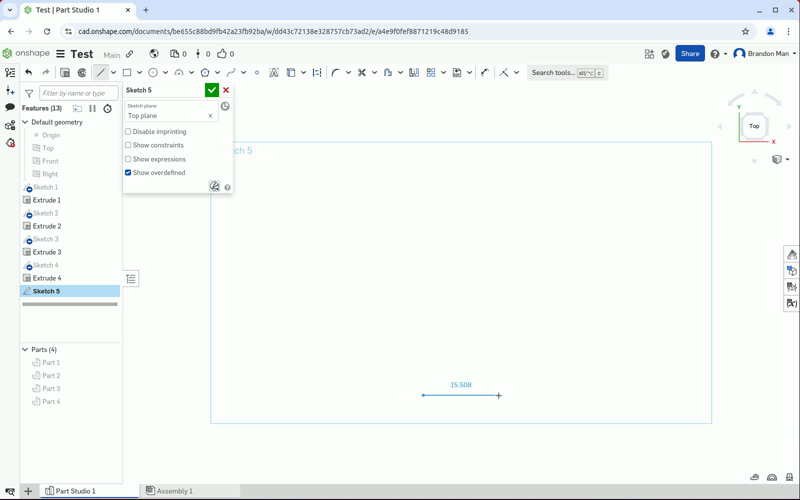
mouse_move(498, 320)
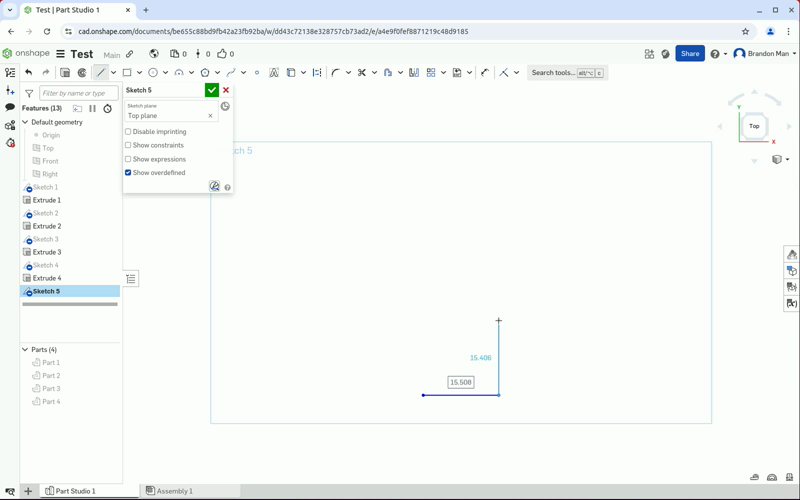
click(498, 320)
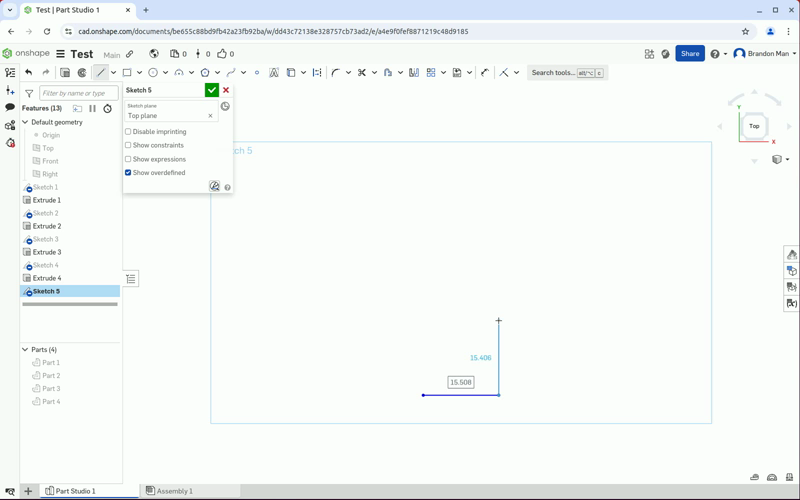
key_up(shift)
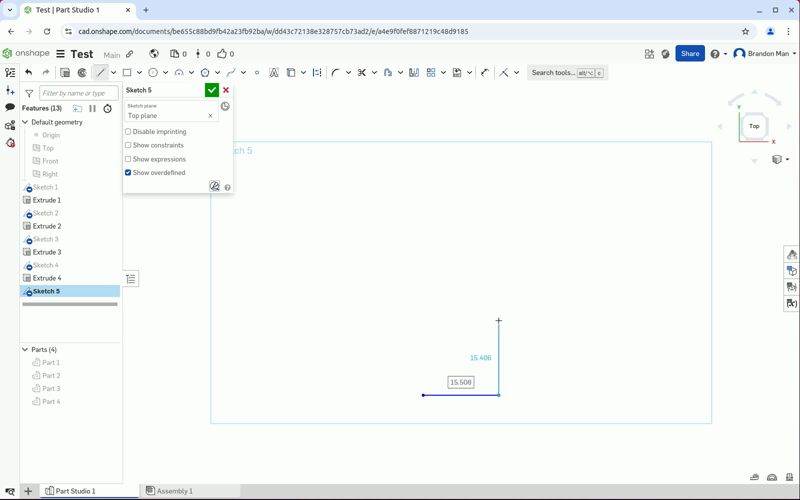
key_down(shift)
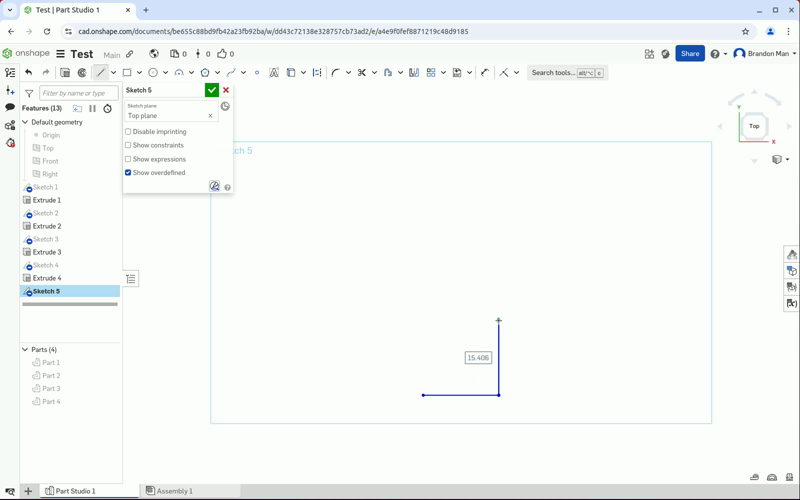
mouse_move(423, 320)
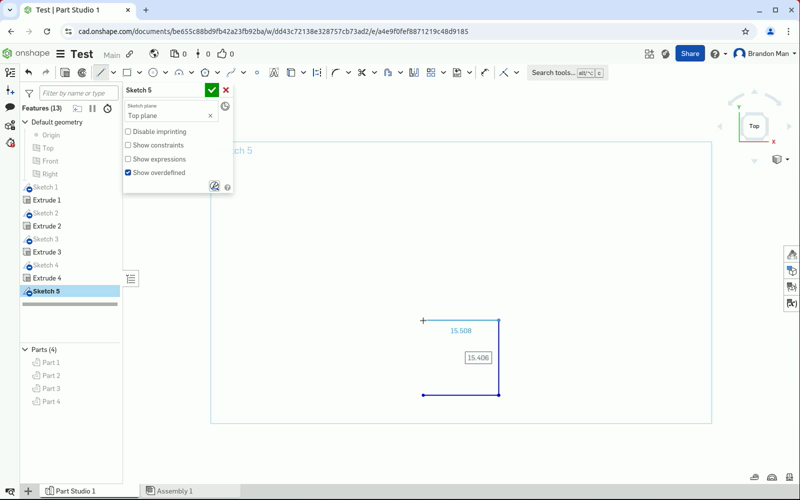
click(423, 320)
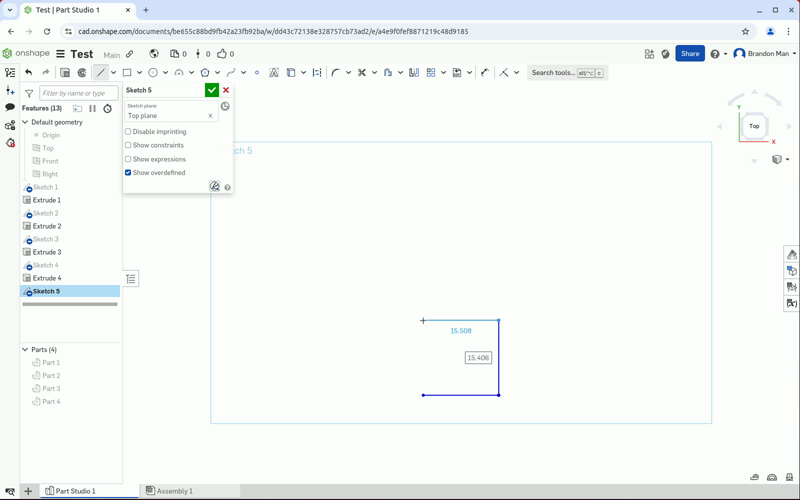
key_up(shift)
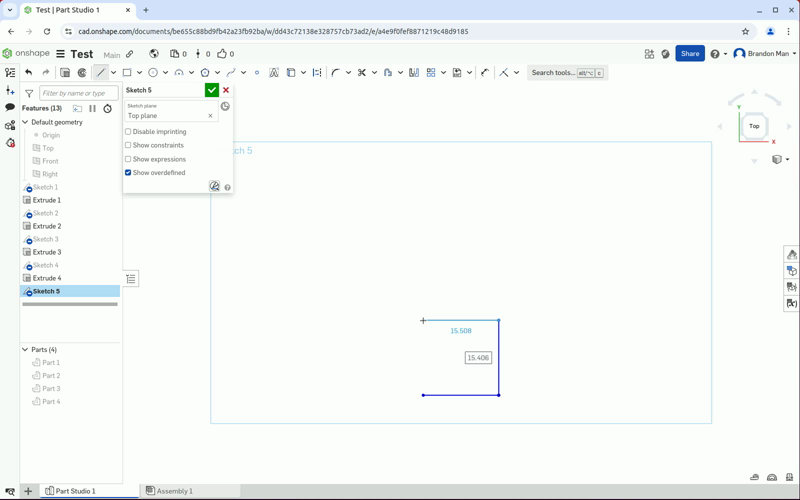
key_down(shift)
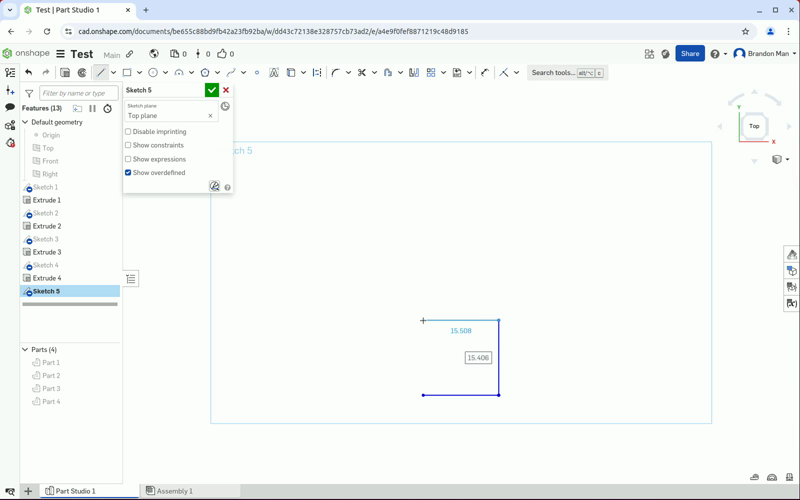
mouse_move(423, 395)
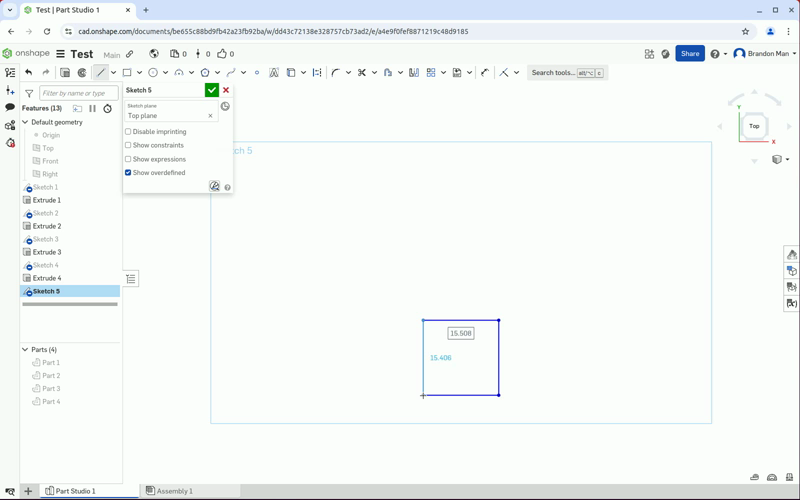
key_up(shift)
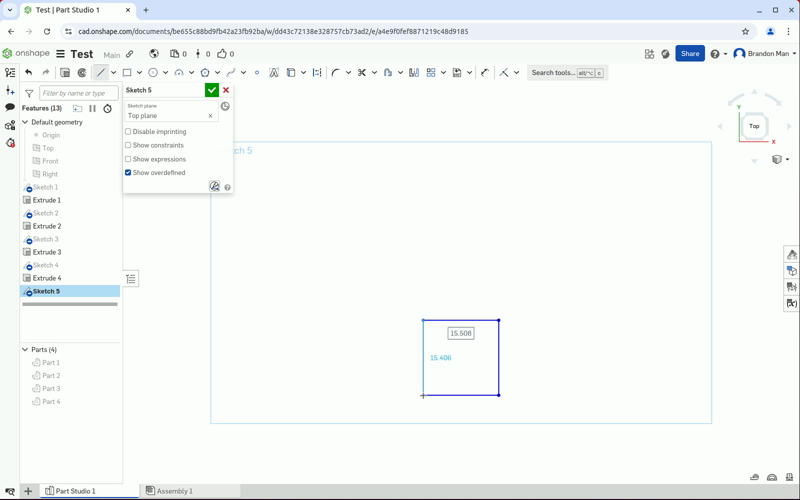
click(423, 395)
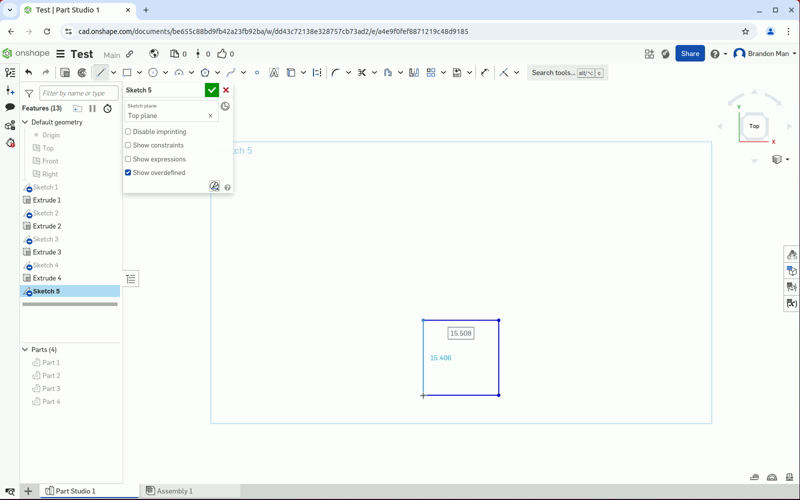
key(esc)
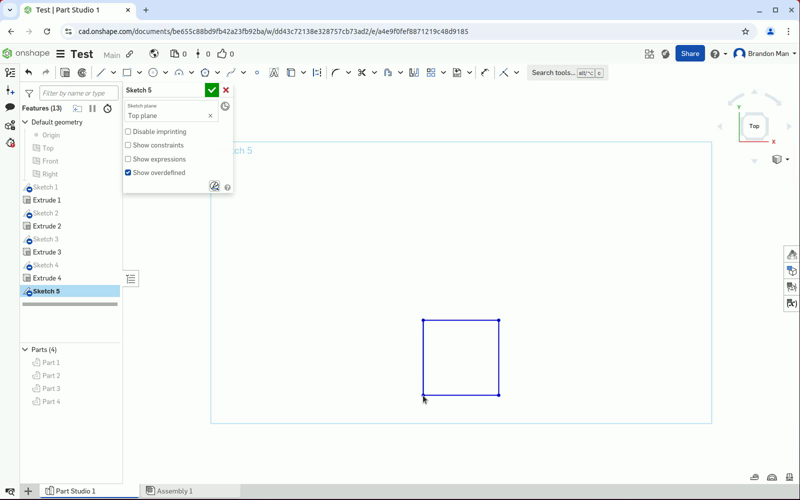
mouse_move(462, 335)
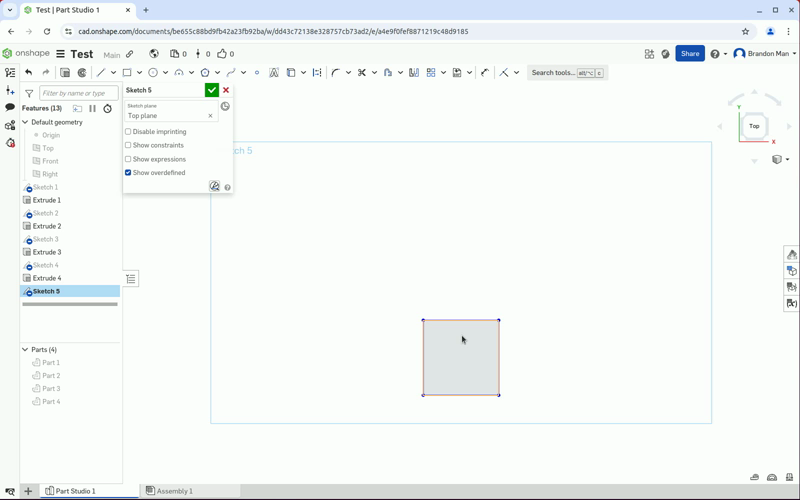
click(462, 335)
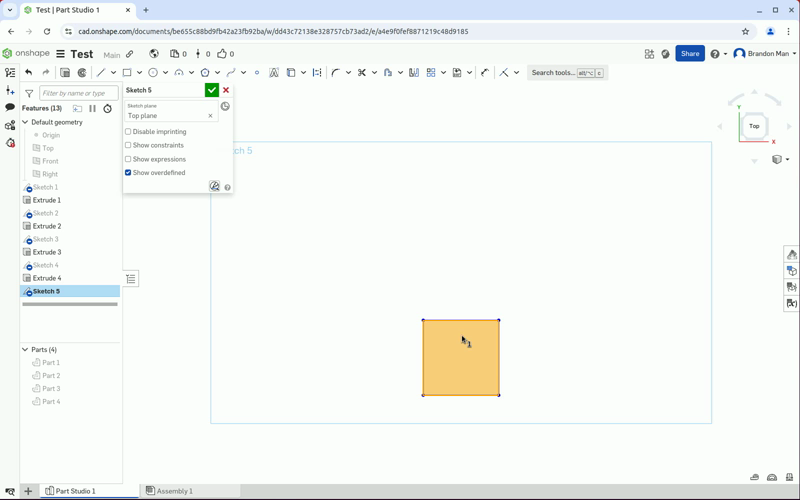
mouse_move(73, 352)
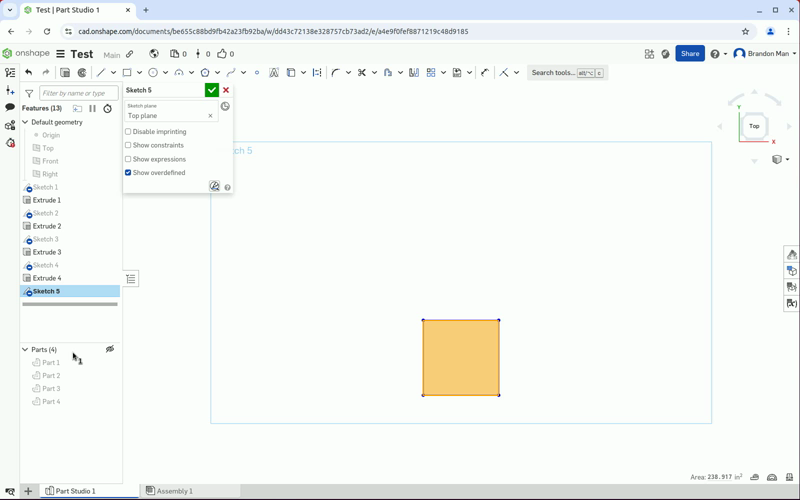
key(shift+y)
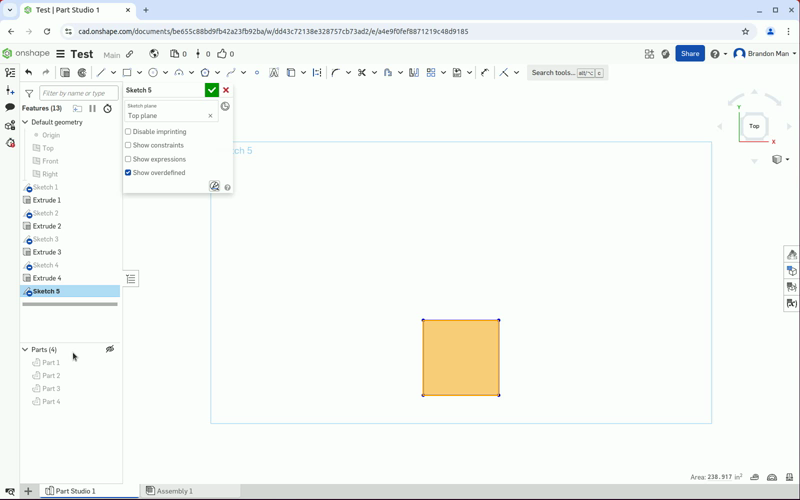
key(shift+e)
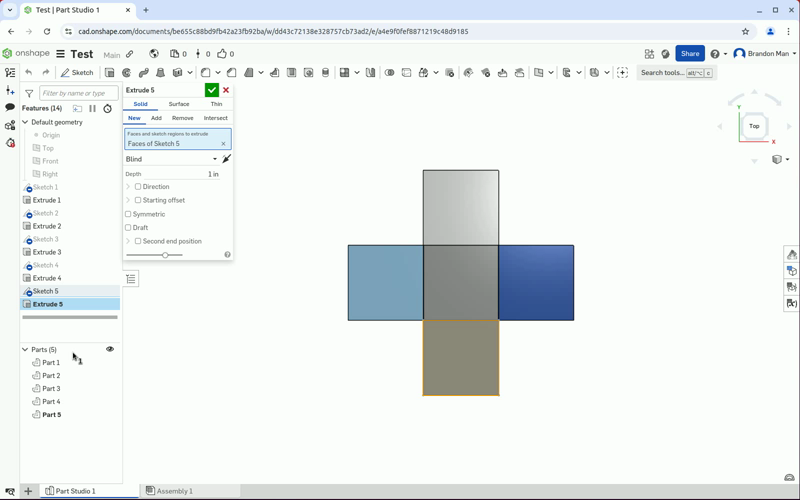
mouse_move(143, 106)
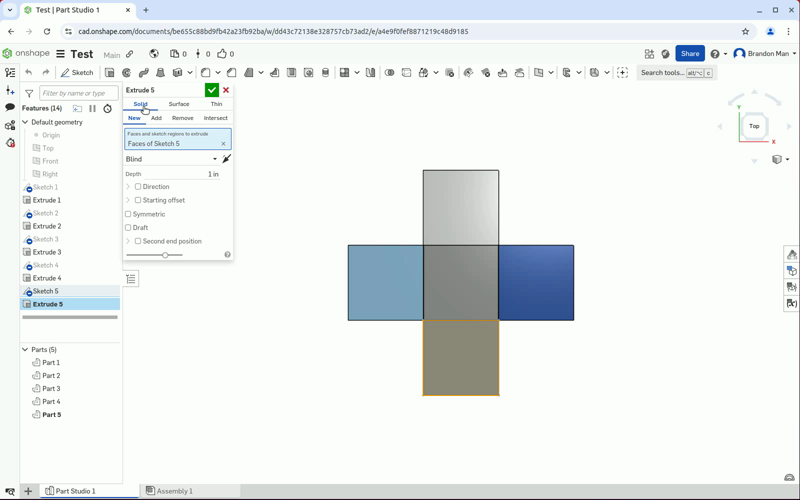
click(143, 106)
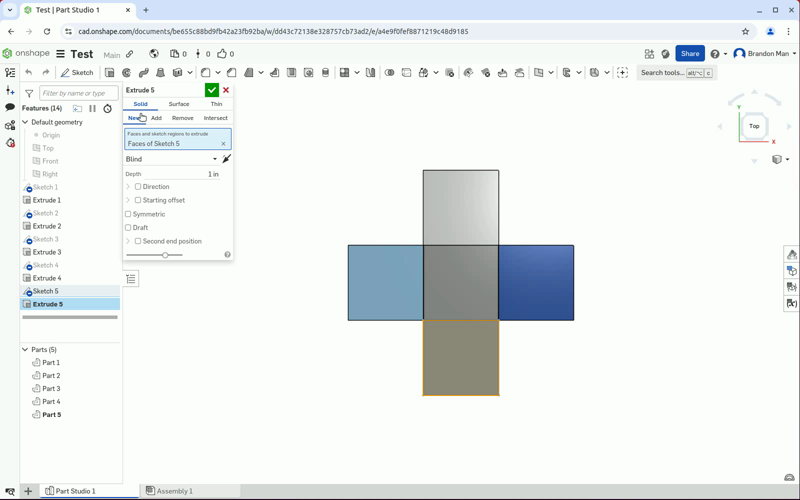
mouse_move(137, 120)
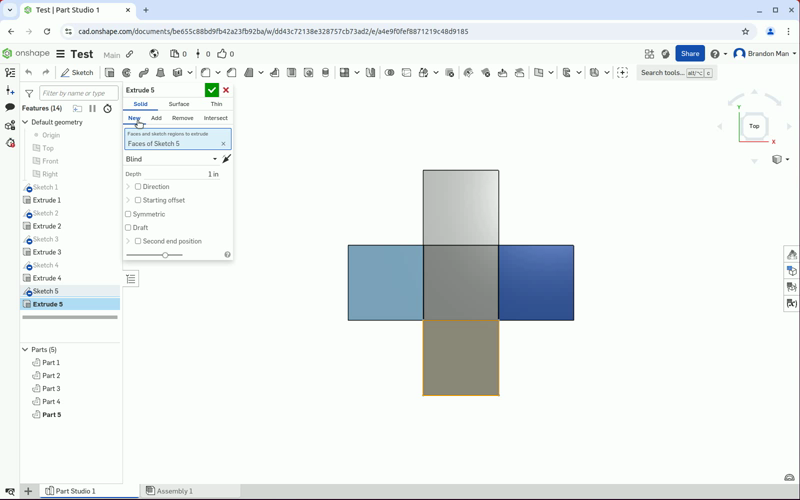
click(137, 120)
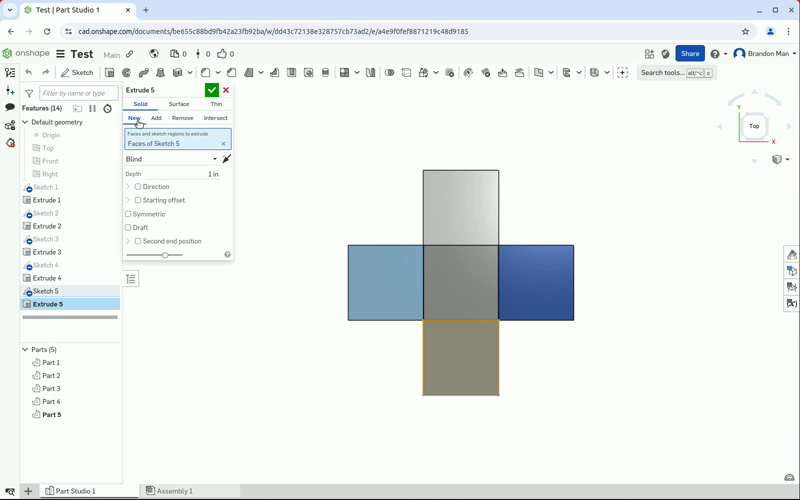
key(tab, 4)
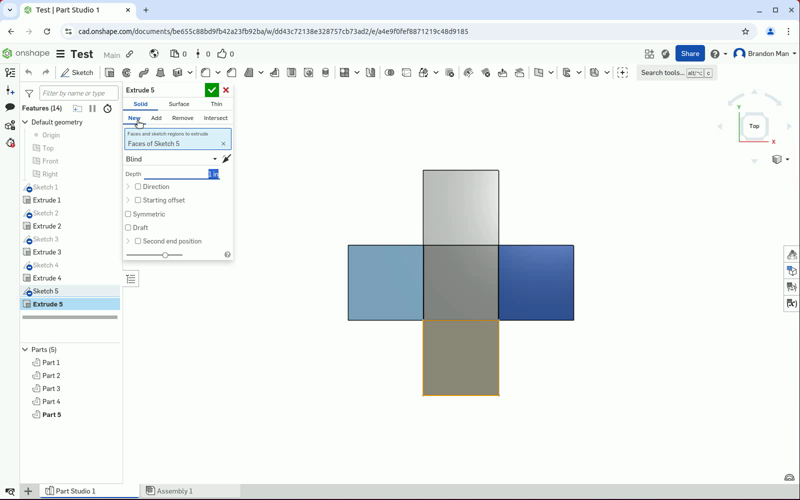
text(10.351)
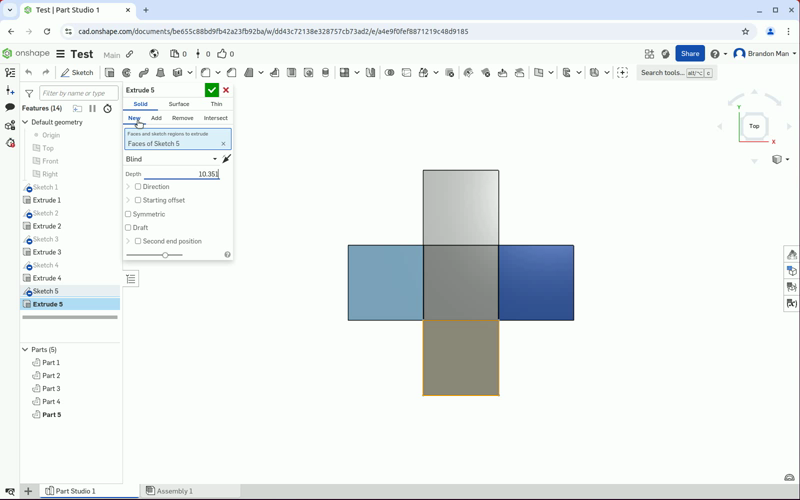
key(enter)
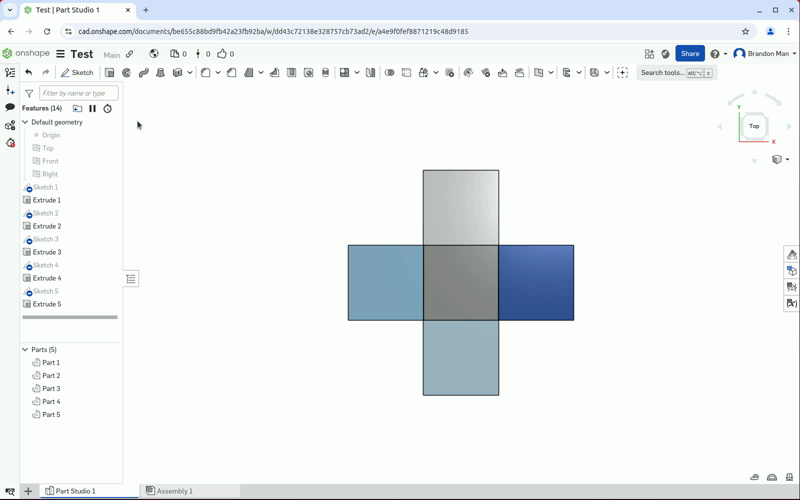
key(shift+h)
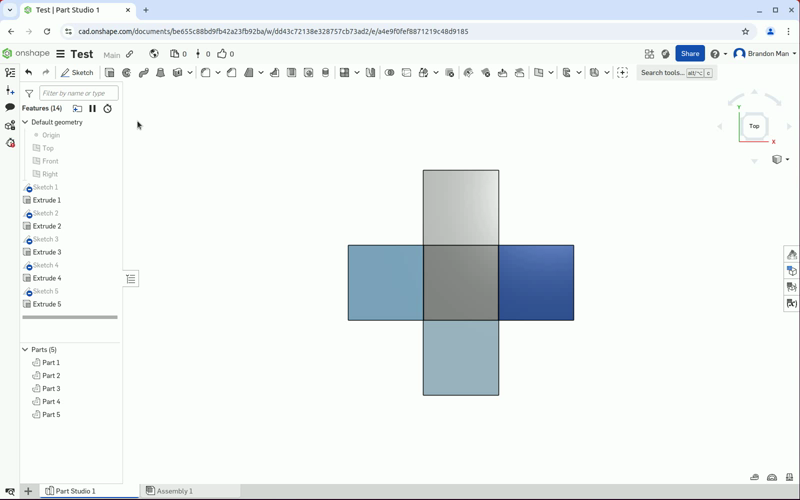
key(shift+h)
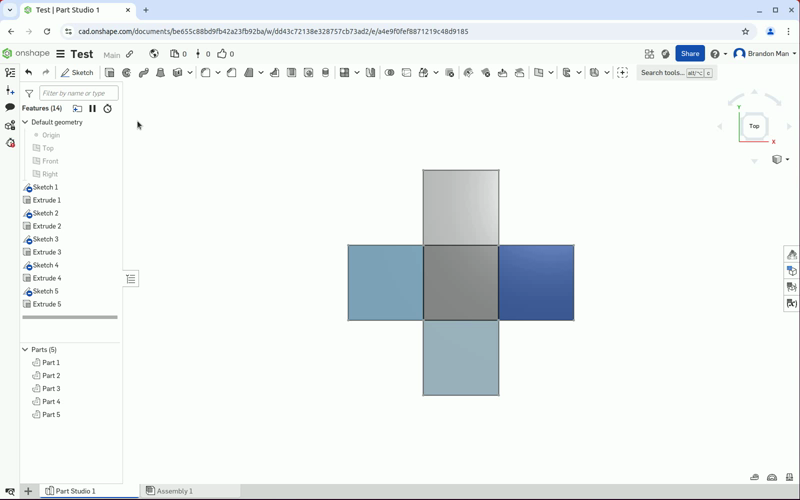
key(shift+7)
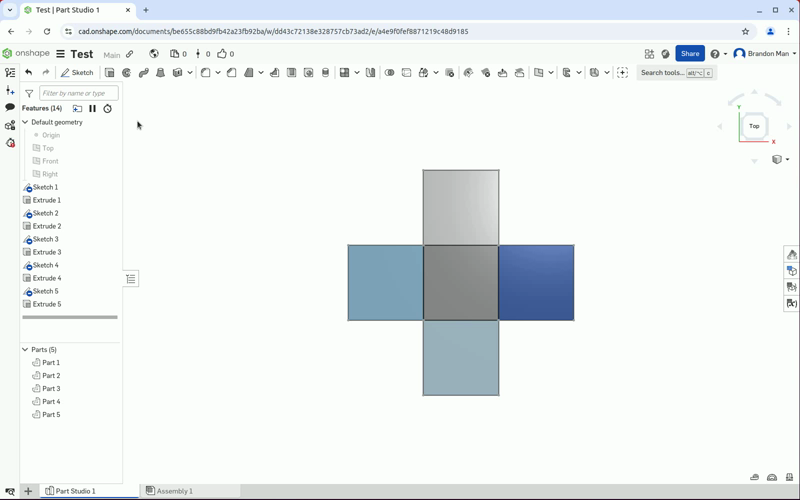
key(up, 3)
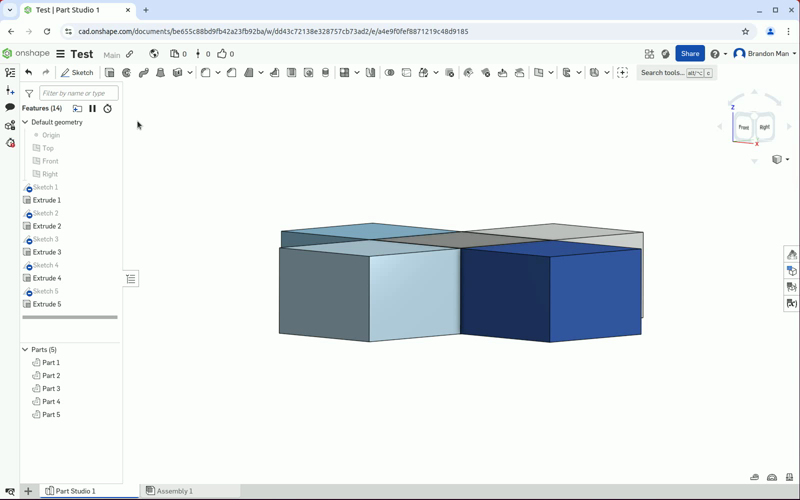
key(left, 3)
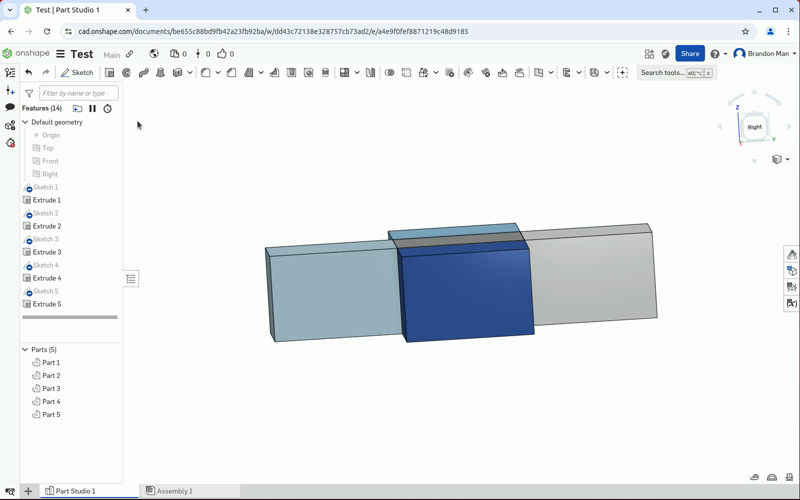
key(right, 3)
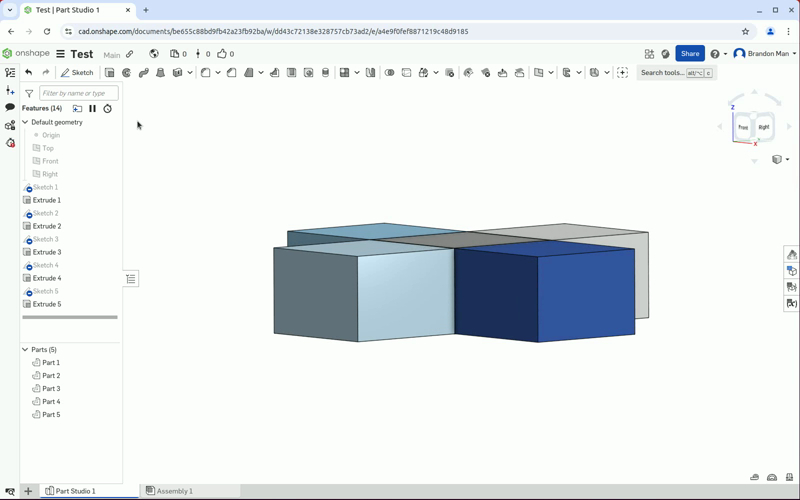
key(down, 3)
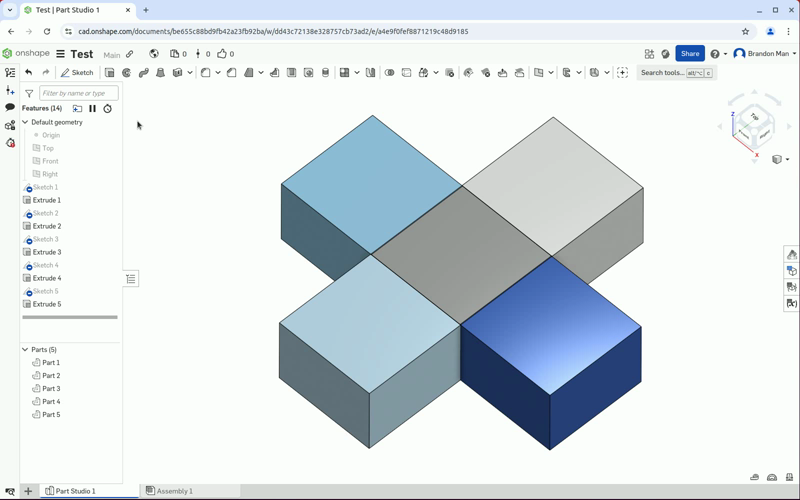
mouse_move(73, 189)
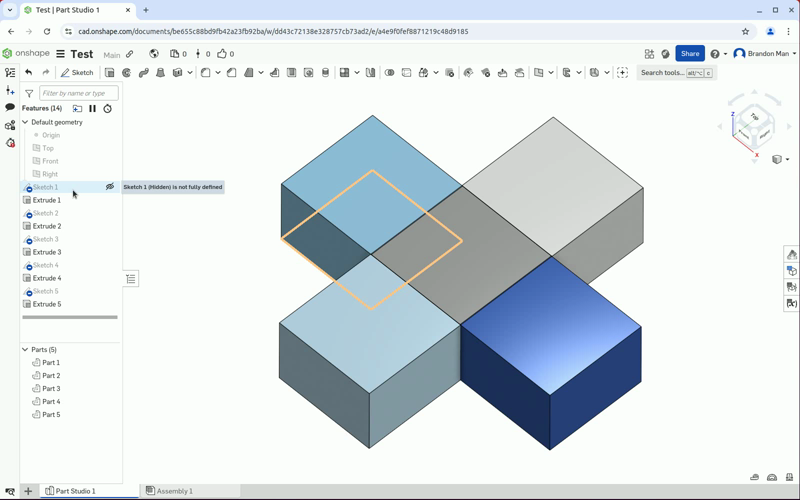
click(73, 189)